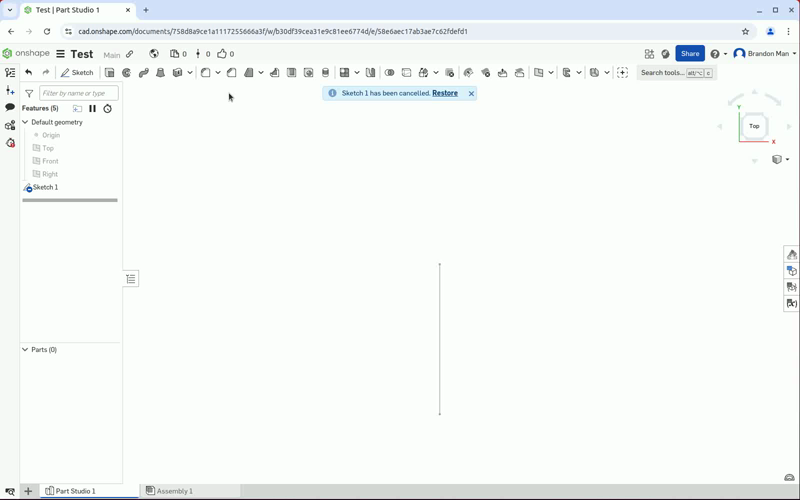
key(shift+h)
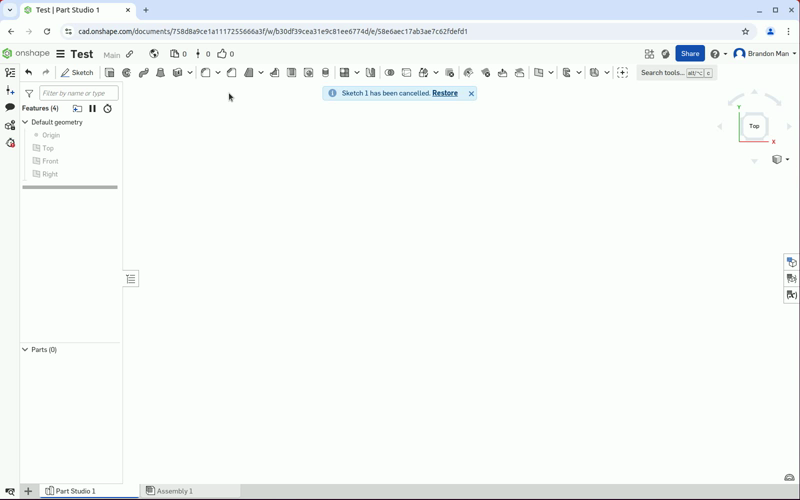
mouse_move(73, 352)
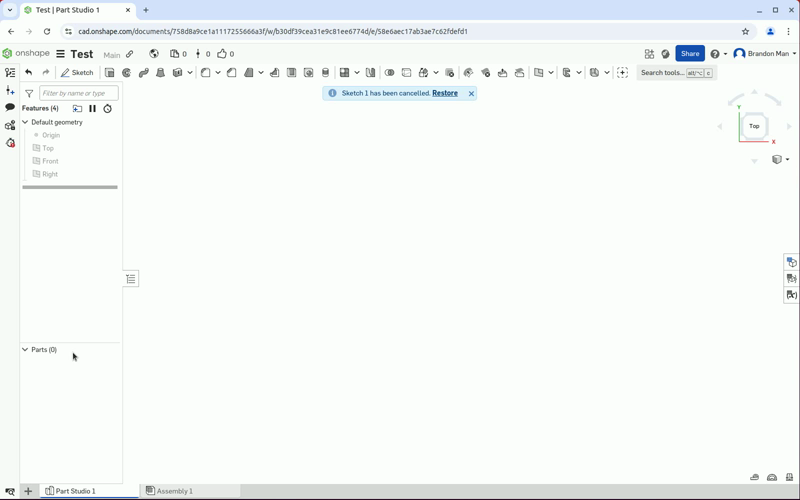
key(y)
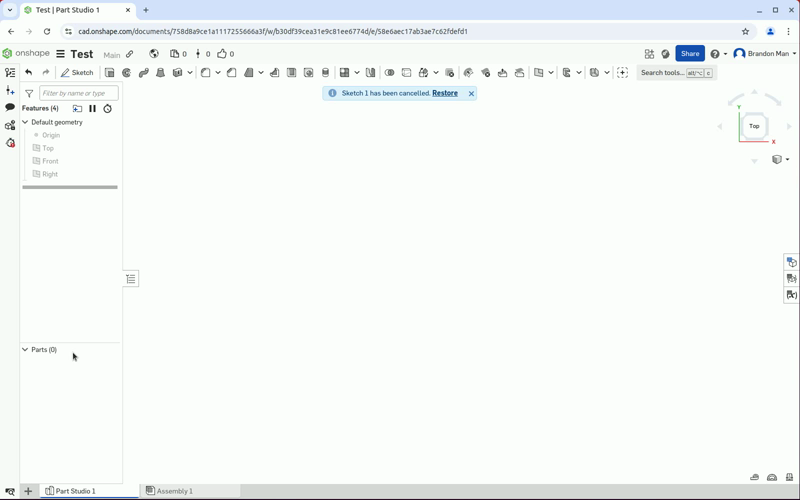
key(shift+p)
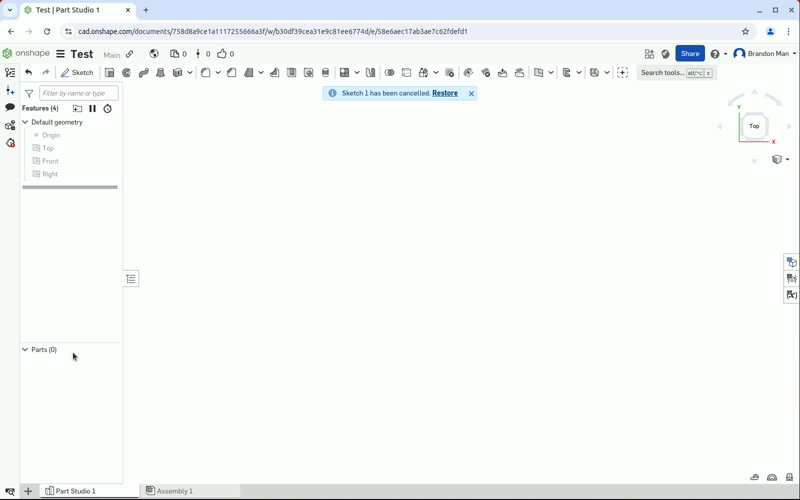
key(space)
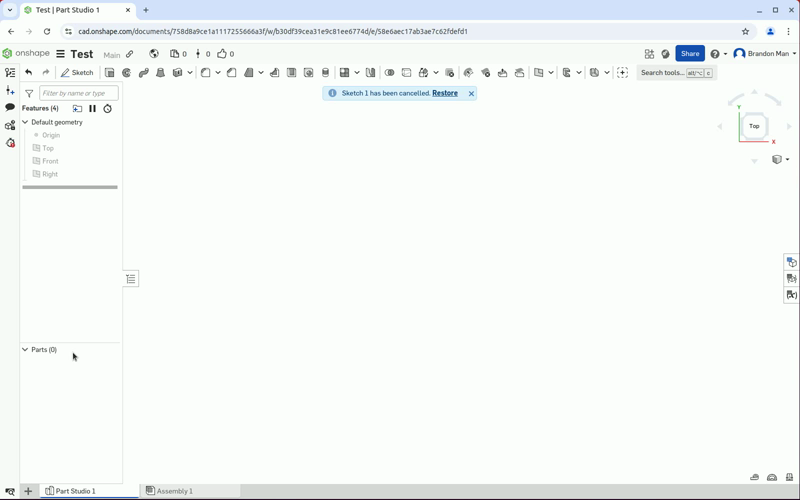
key_down(shift)
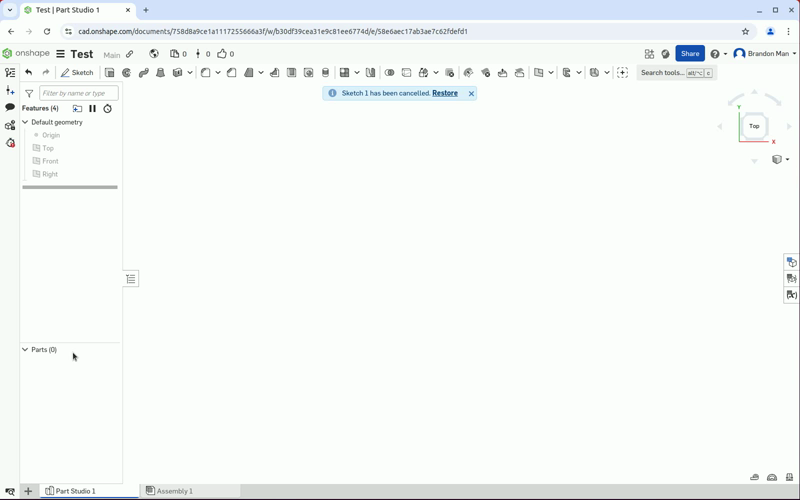
key(up)
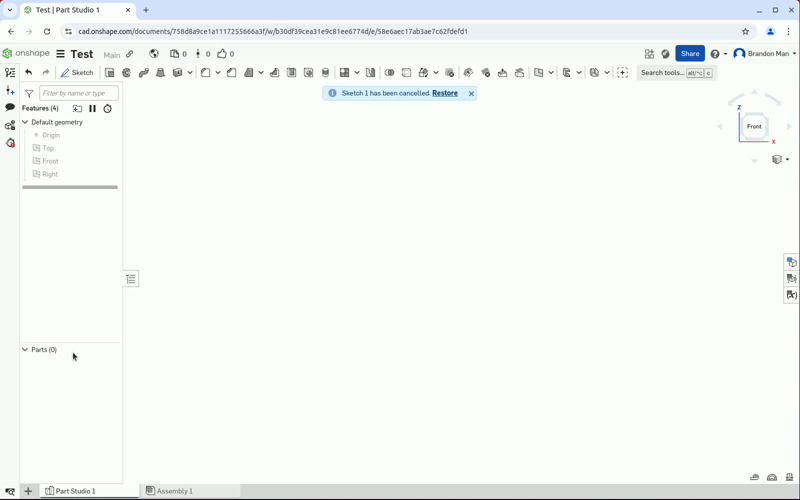
key_up(shift)
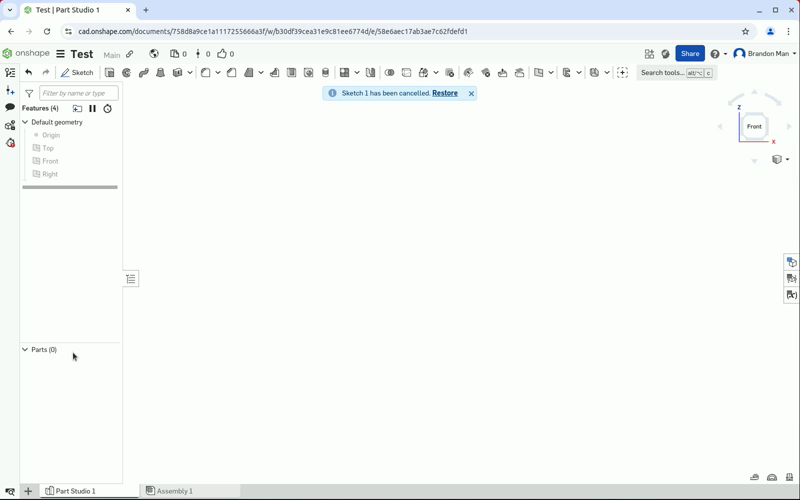
key(space)
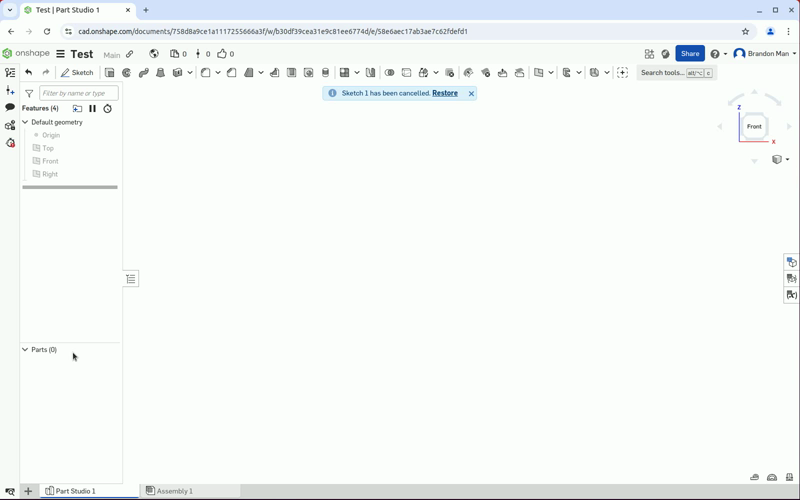
key_down(shift)
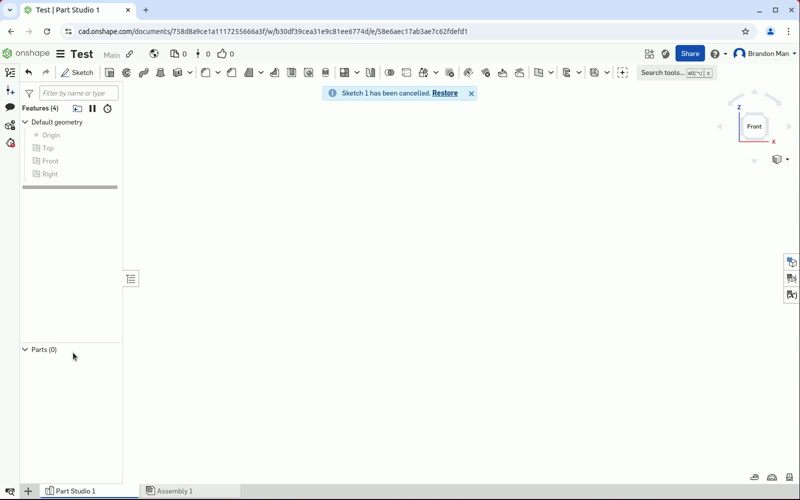
key(left)
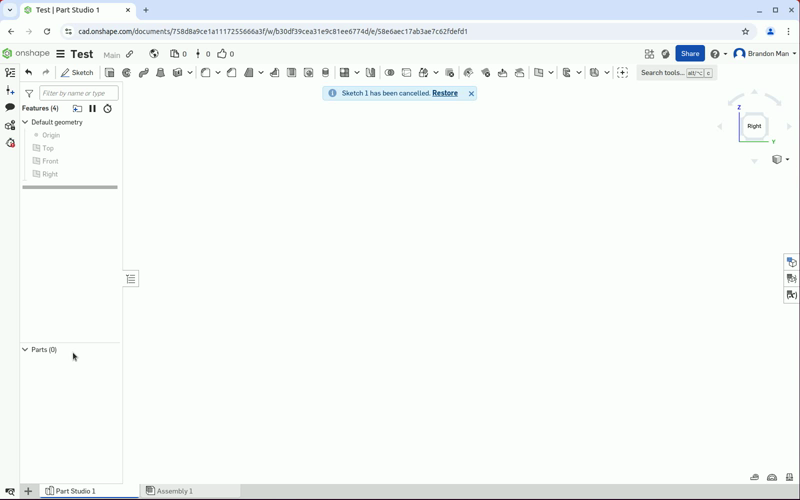
key_up(shift)
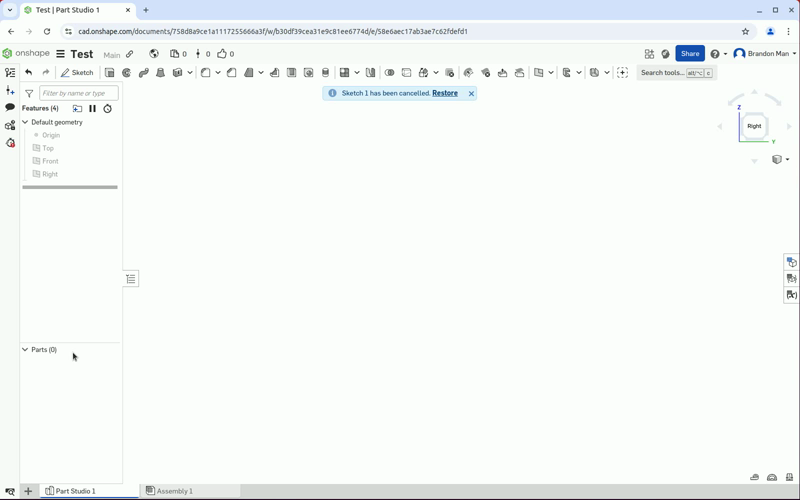
mouse_move(73, 352)
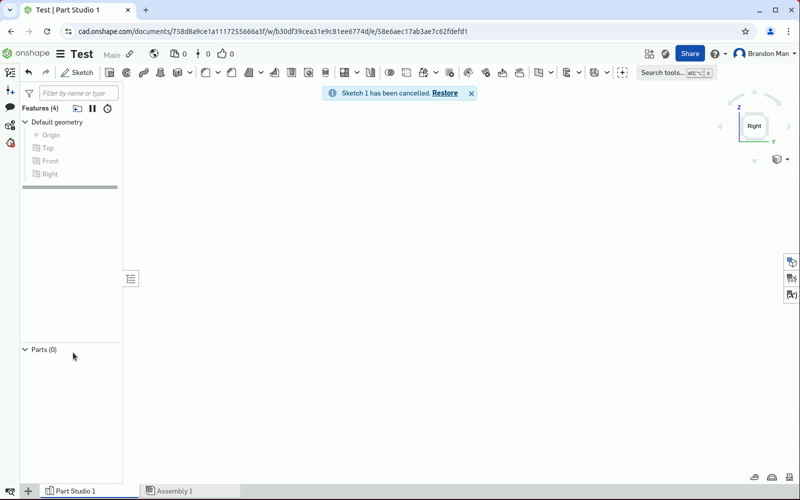
key(shift+y)
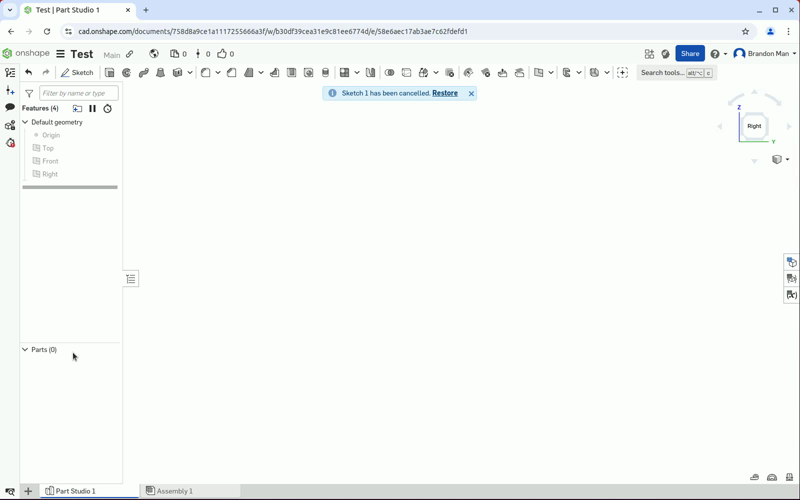
key(shift+s)
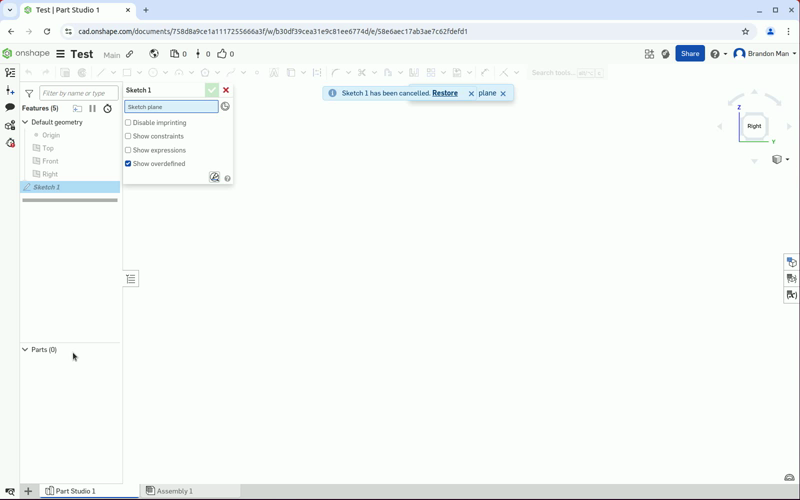
mouse_move(73, 176)
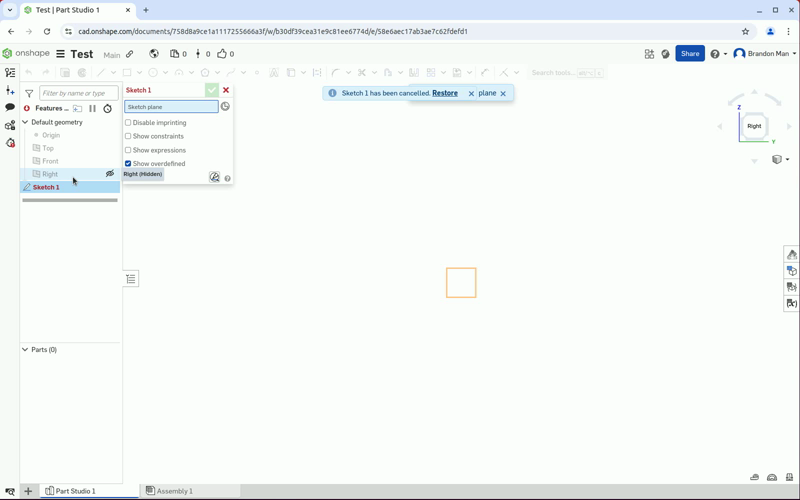
click(73, 176)
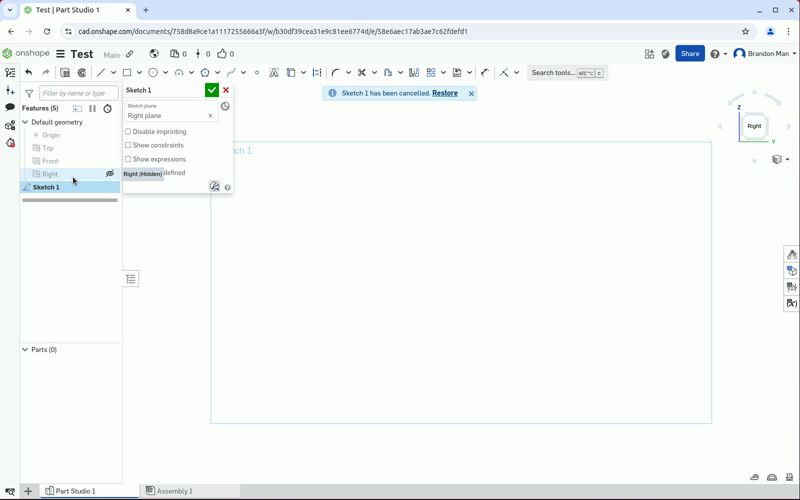
mouse_move(73, 352)
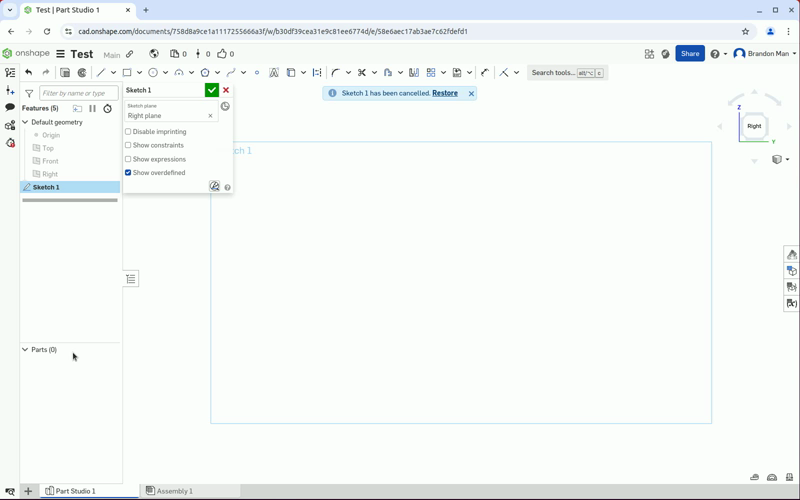
key(y)
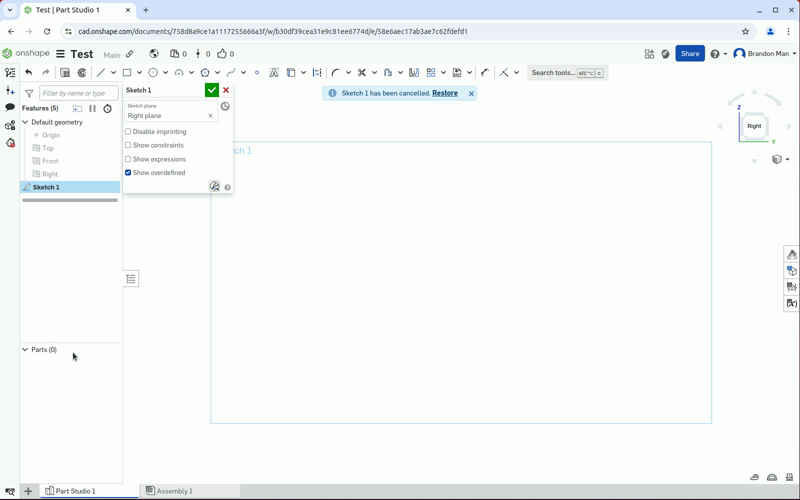
key(l)
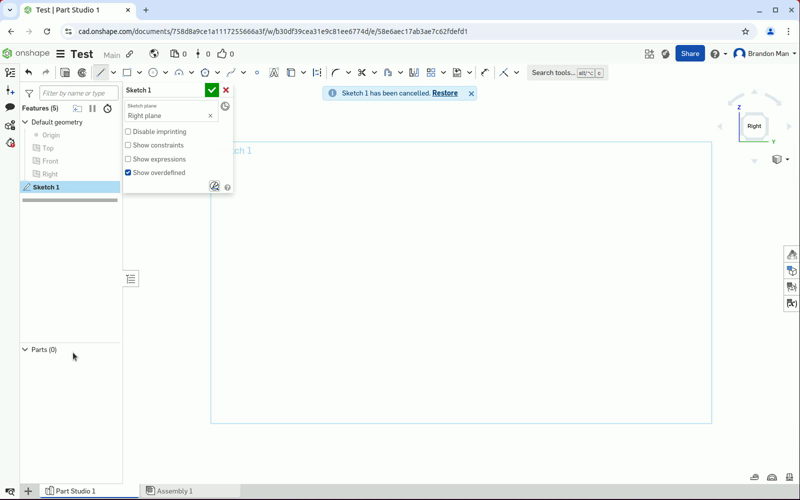
key_down(shift)
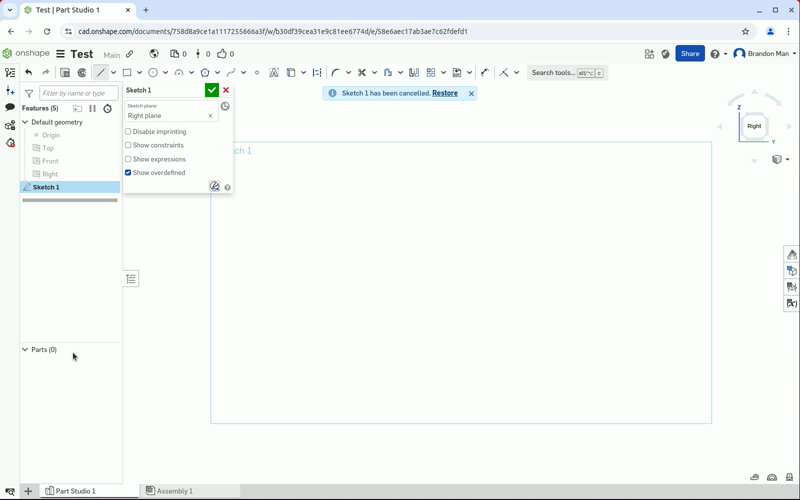
mouse_move(357, 349)
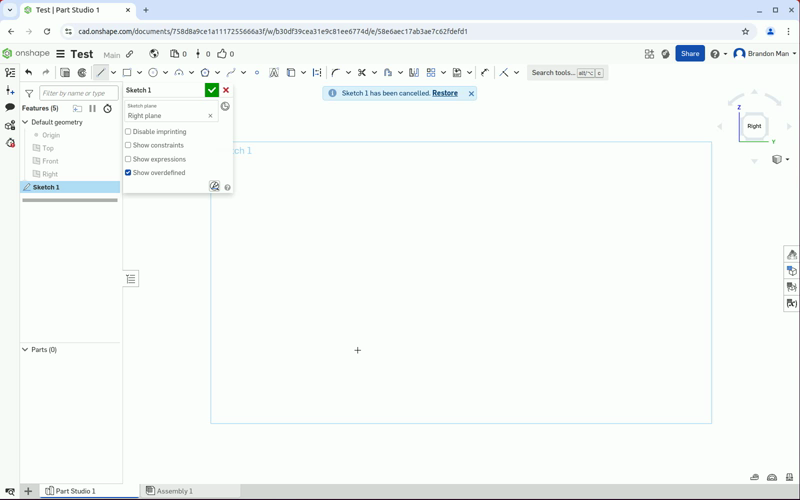
click(357, 349)
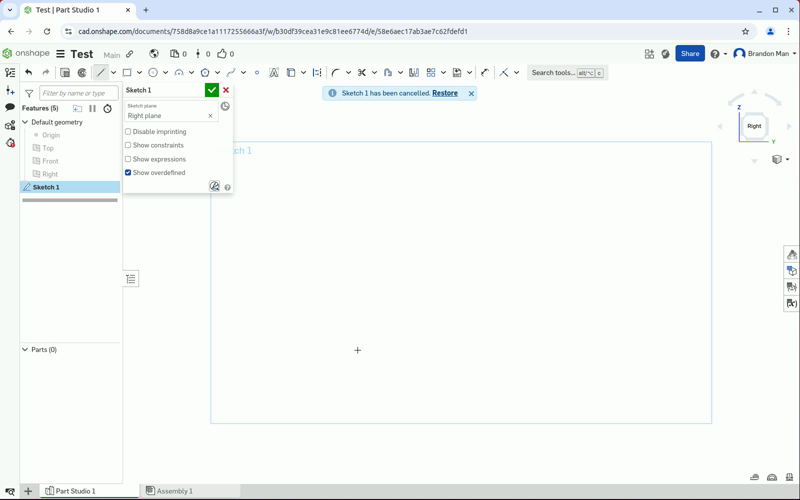
key_up(shift)
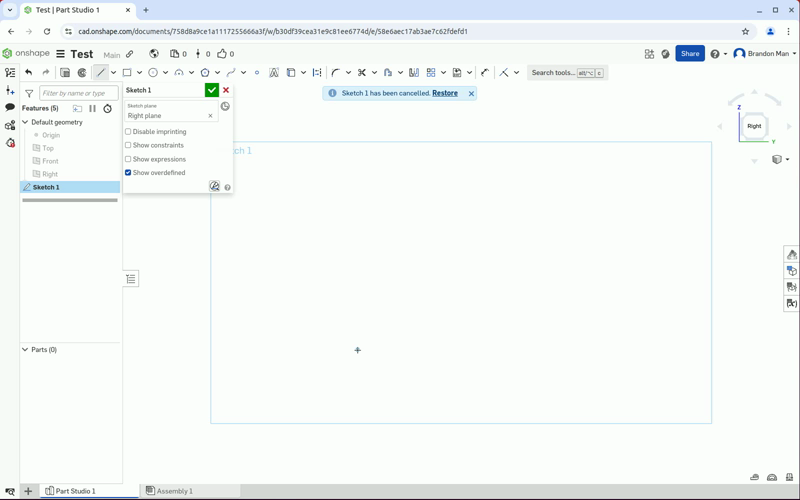
key_down(shift)
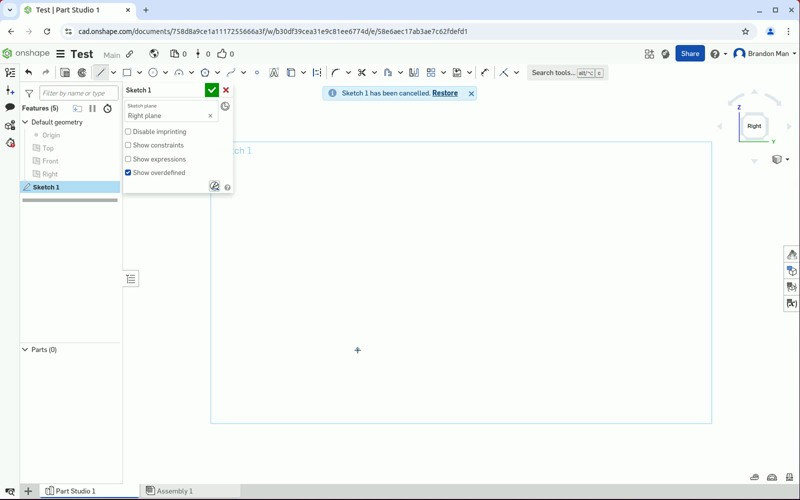
mouse_move(387, 349)
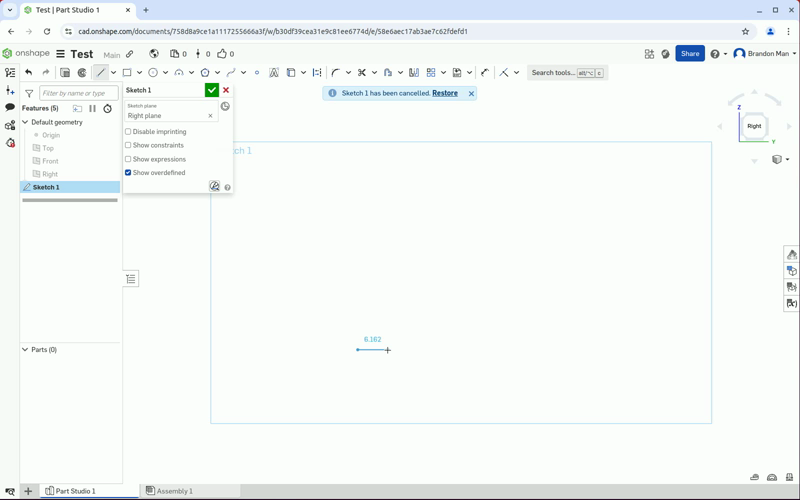
mouse_move(382, 349)
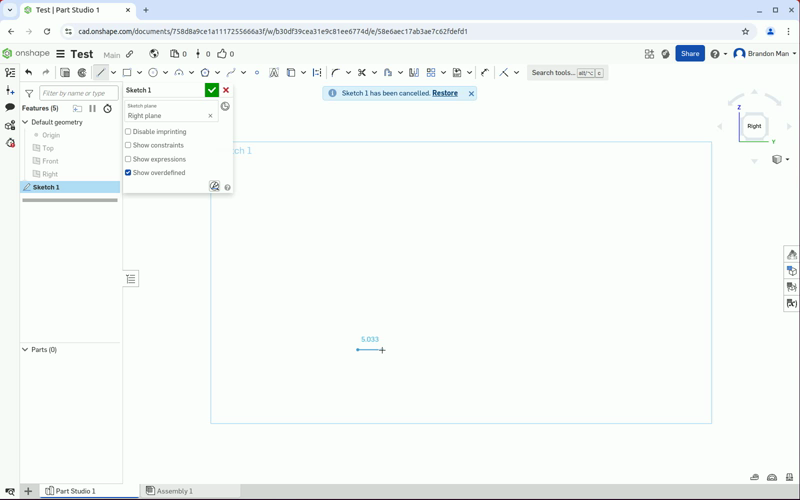
click(382, 349)
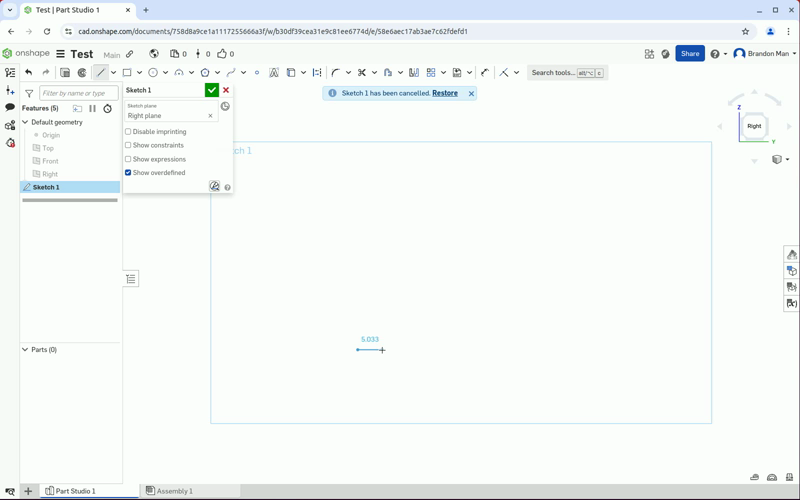
key_up(shift)
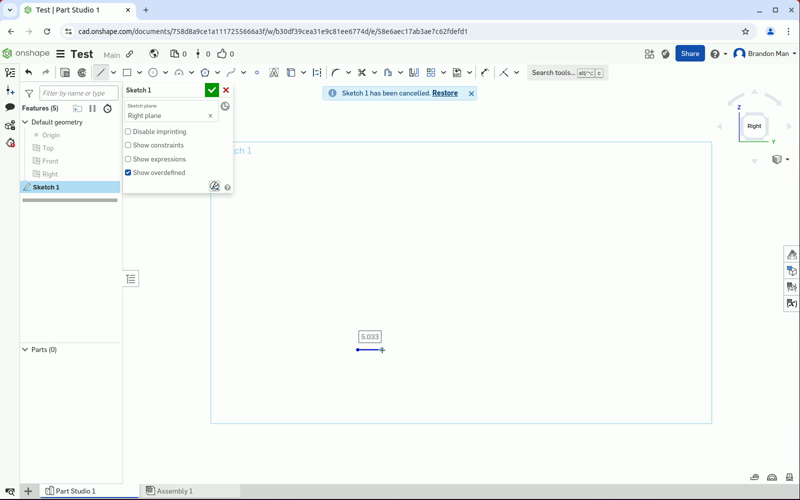
key_down(shift)
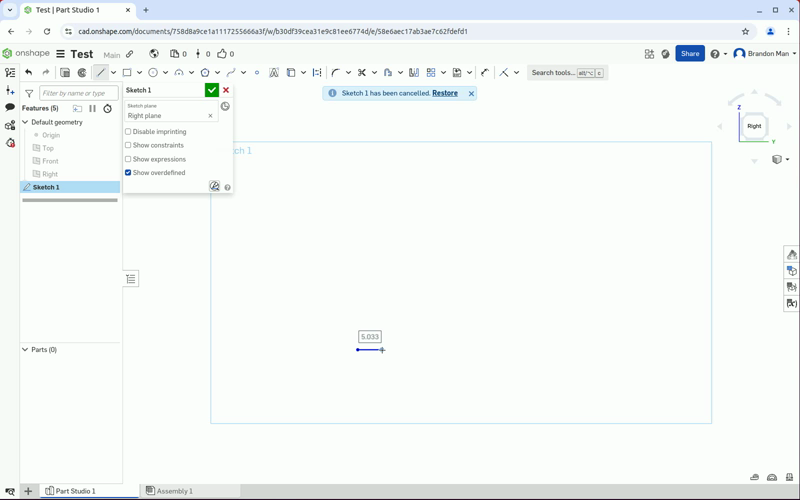
mouse_move(382, 266)
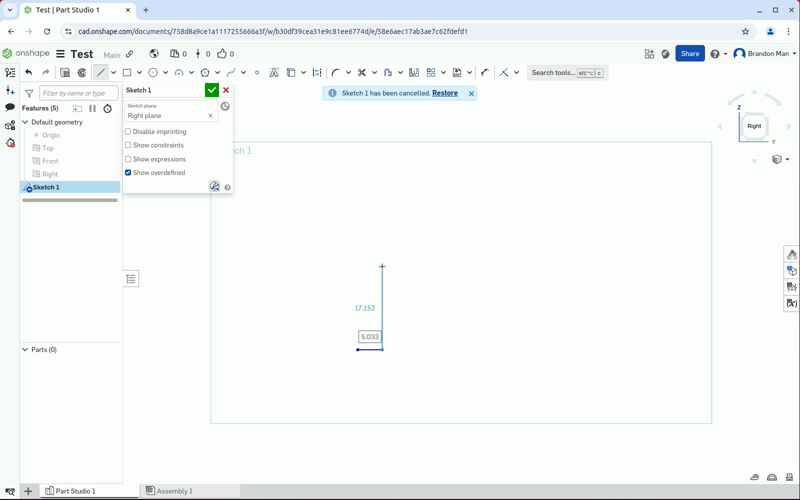
click(382, 266)
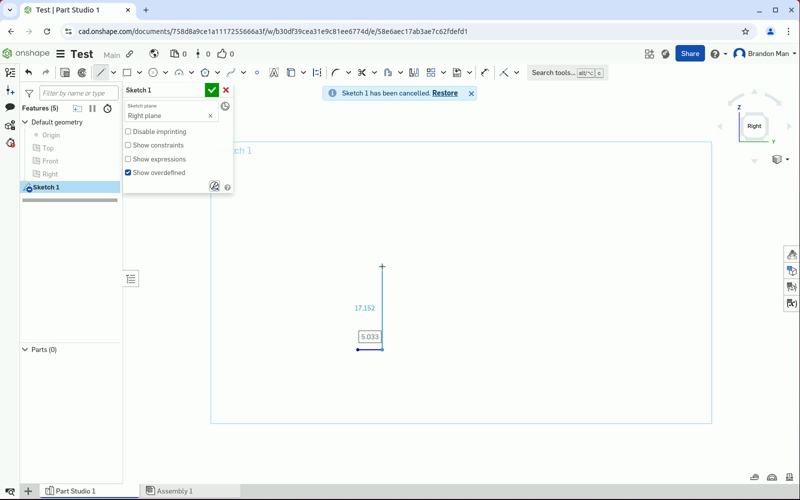
key_up(shift)
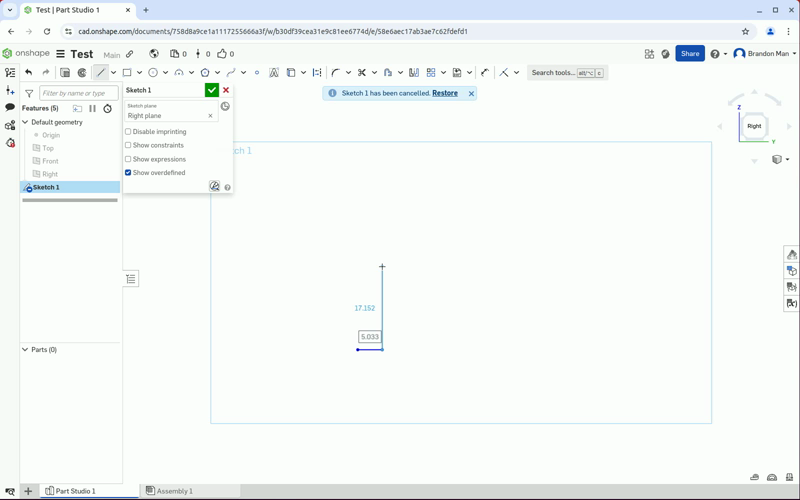
key_down(shift)
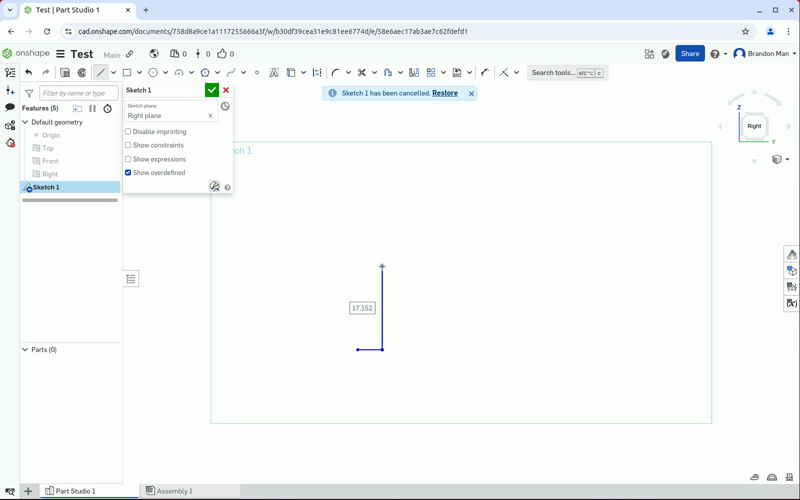
mouse_move(547, 266)
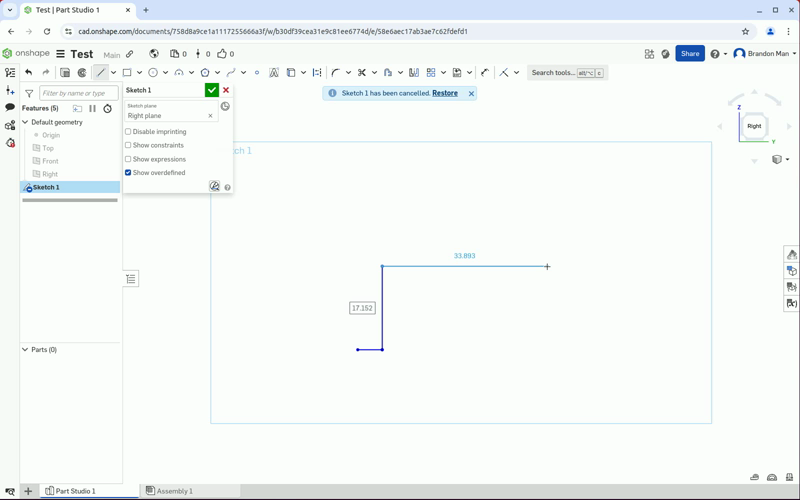
click(547, 266)
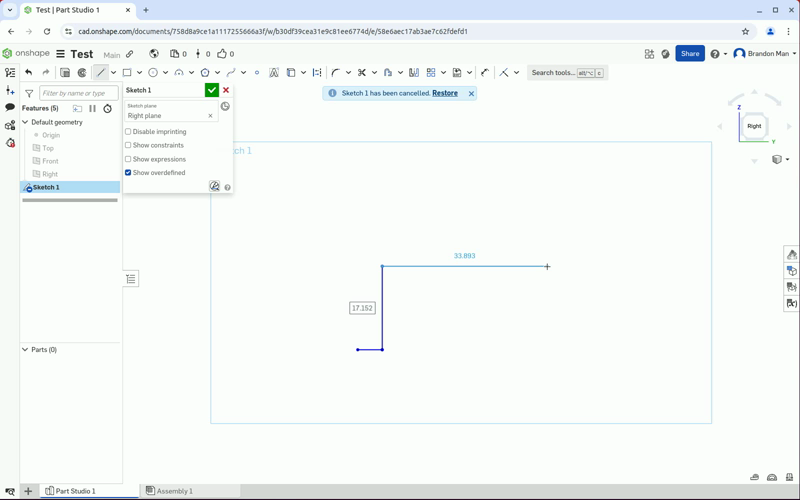
key_up(shift)
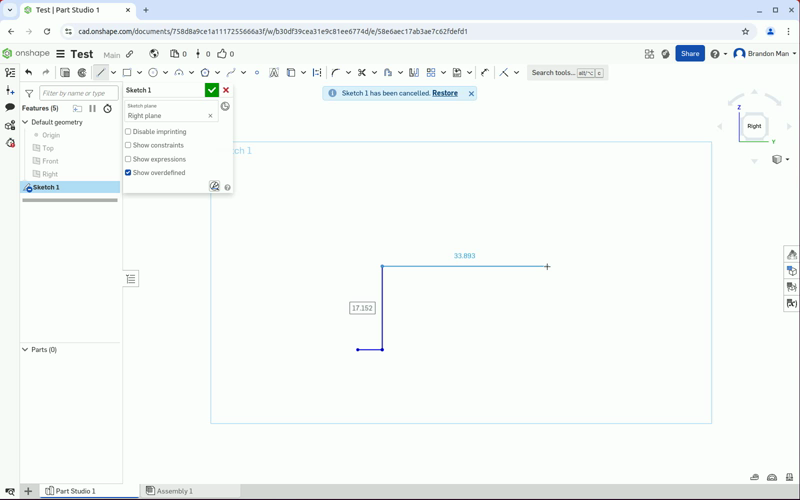
key_down(shift)
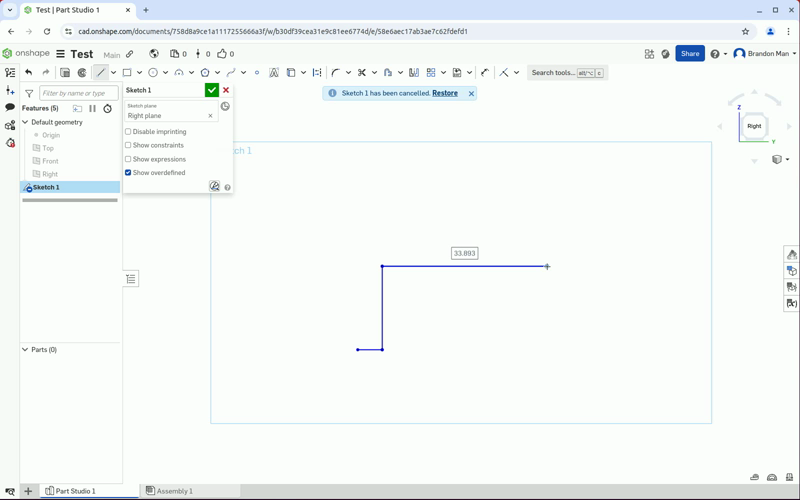
mouse_move(547, 349)
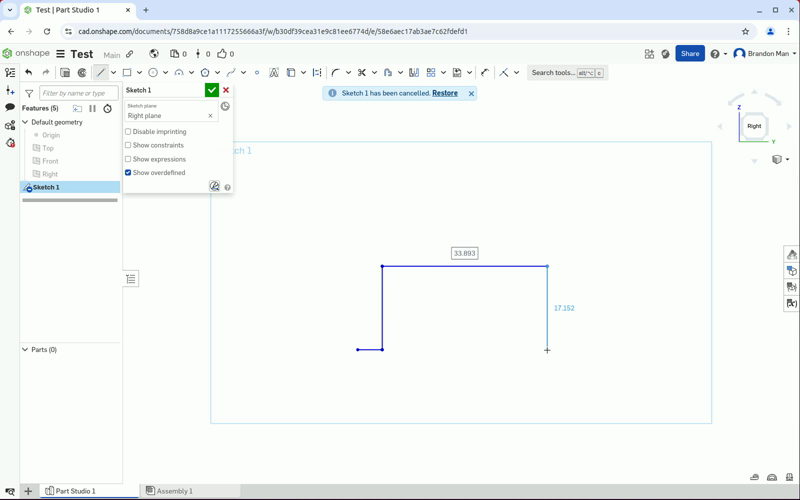
click(547, 349)
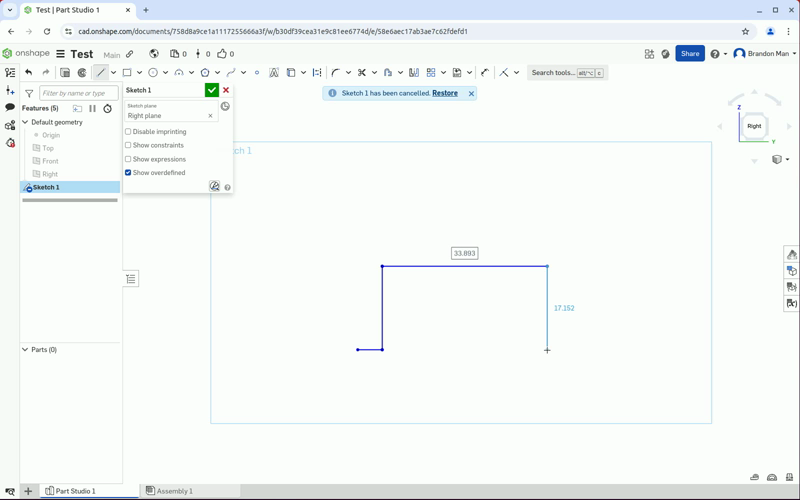
key_up(shift)
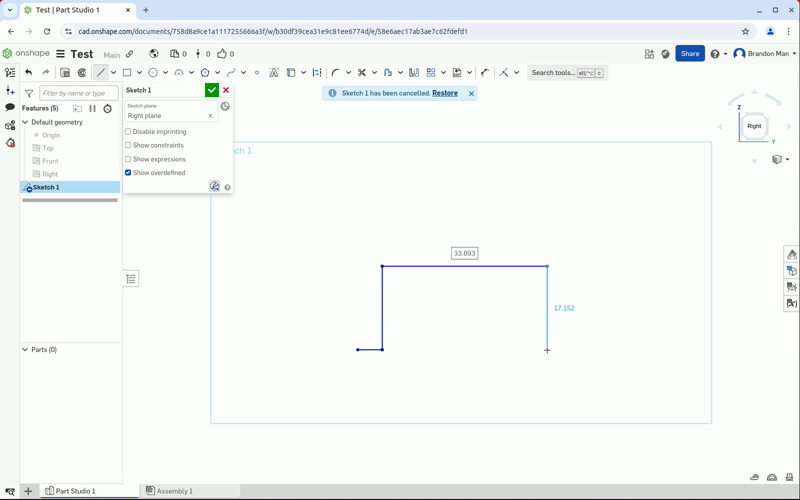
key_down(shift)
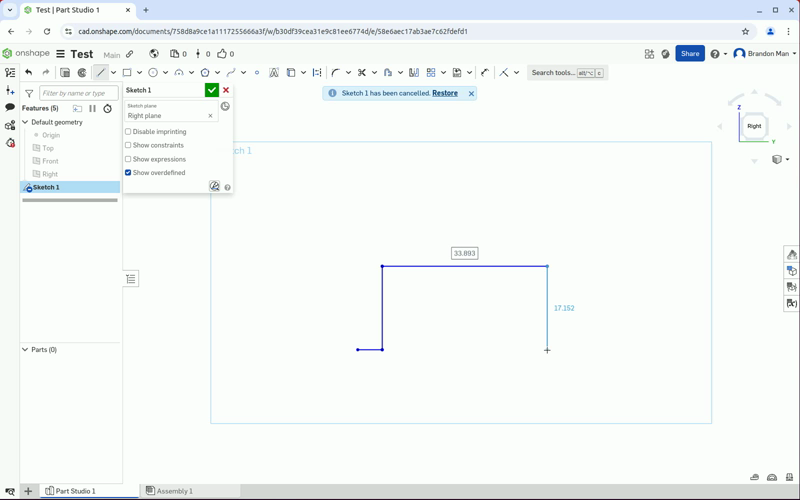
mouse_move(577, 349)
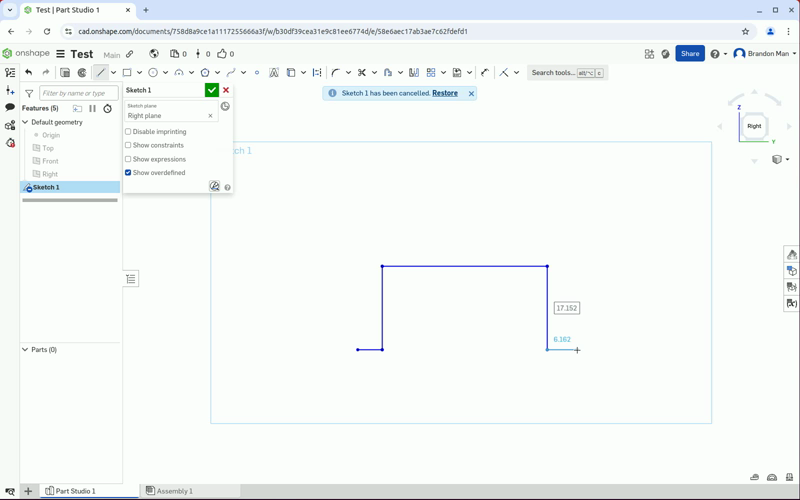
mouse_move(572, 349)
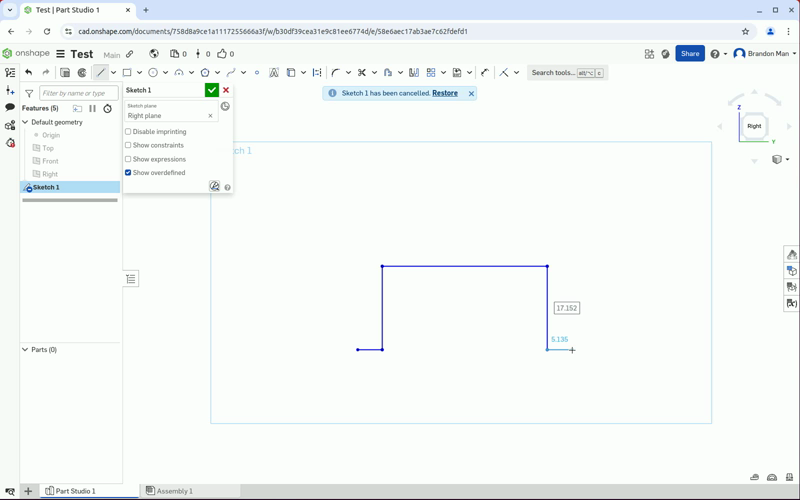
click(572, 349)
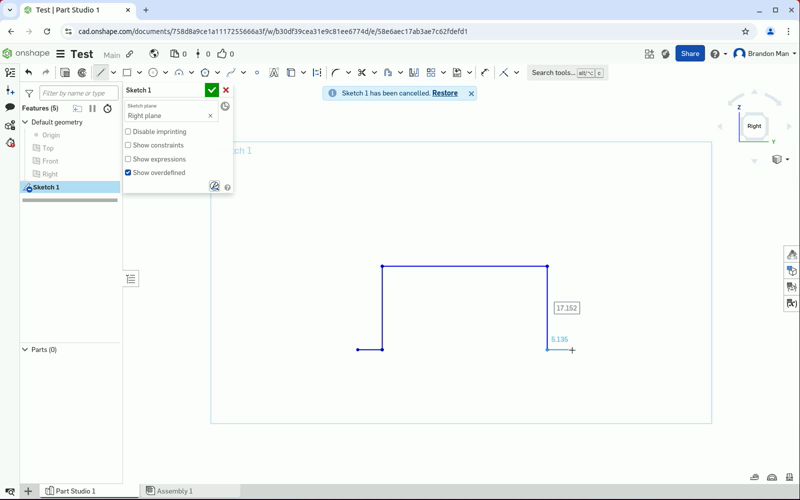
key_up(shift)
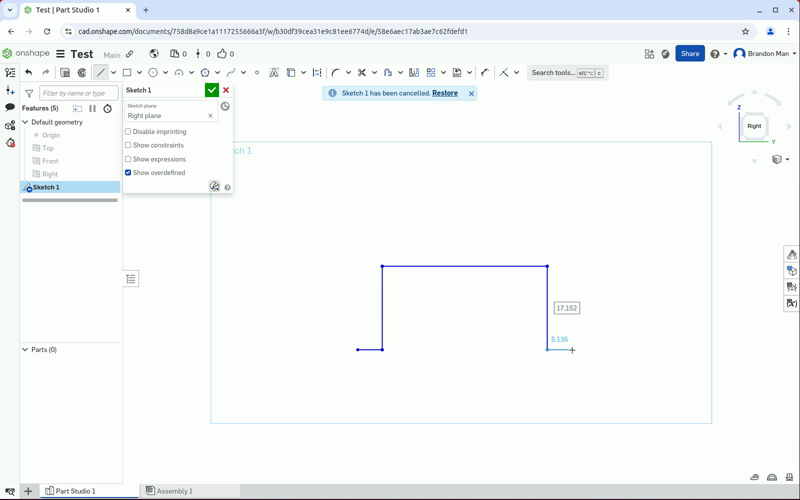
key_down(shift)
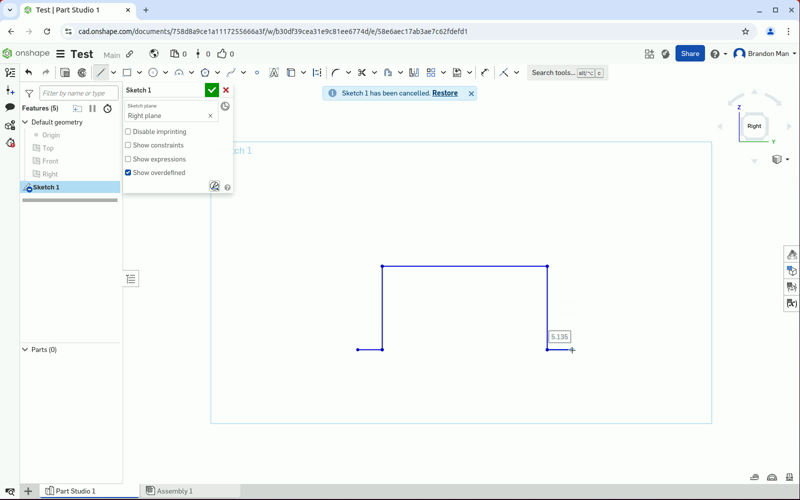
mouse_move(589, 349)
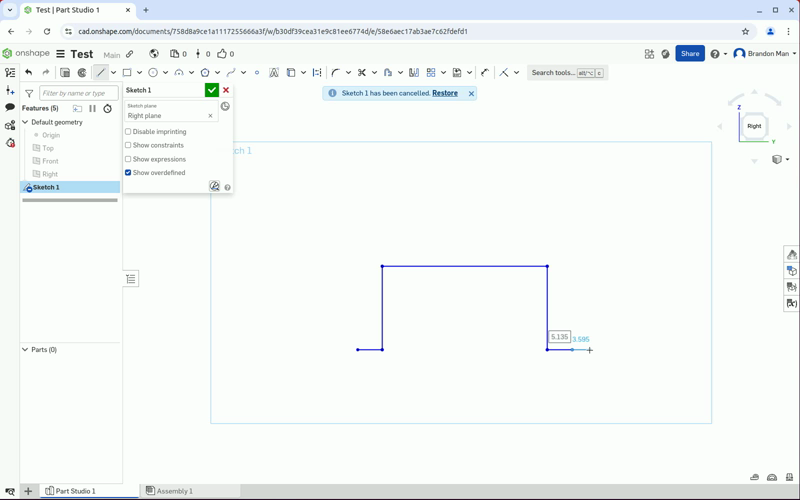
mouse_move(572, 340)
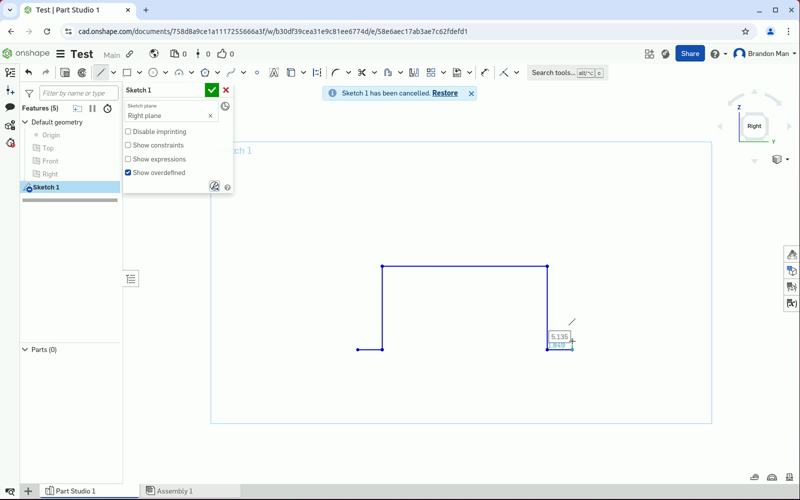
click(572, 340)
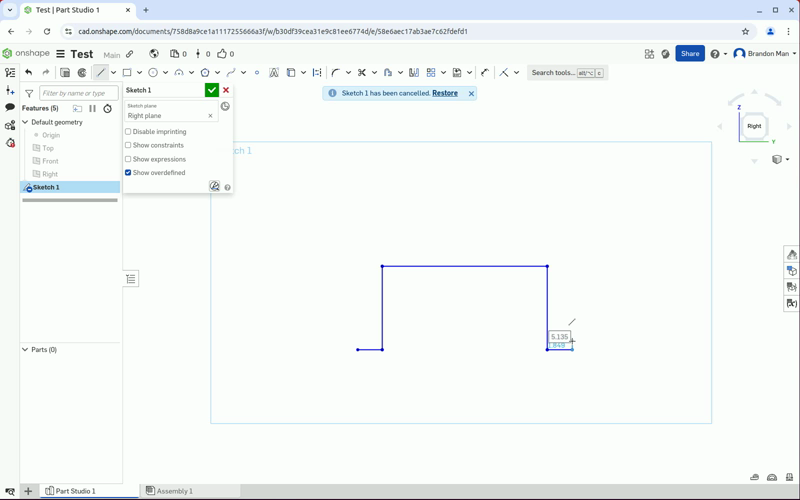
key_up(shift)
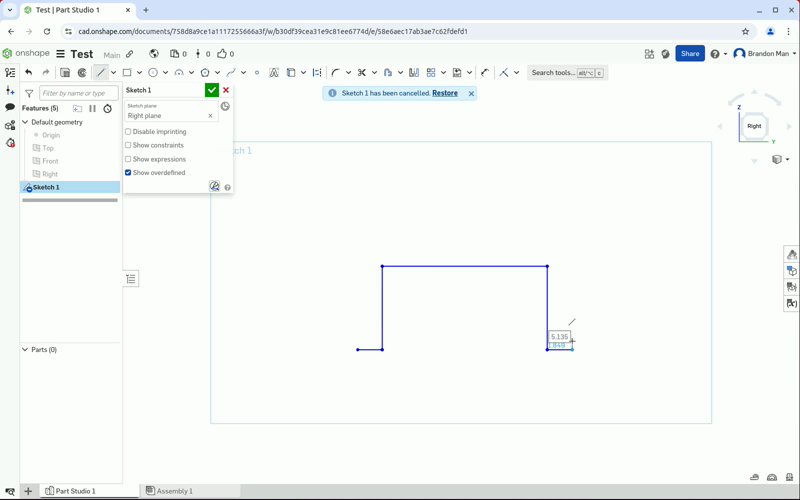
key_down(shift)
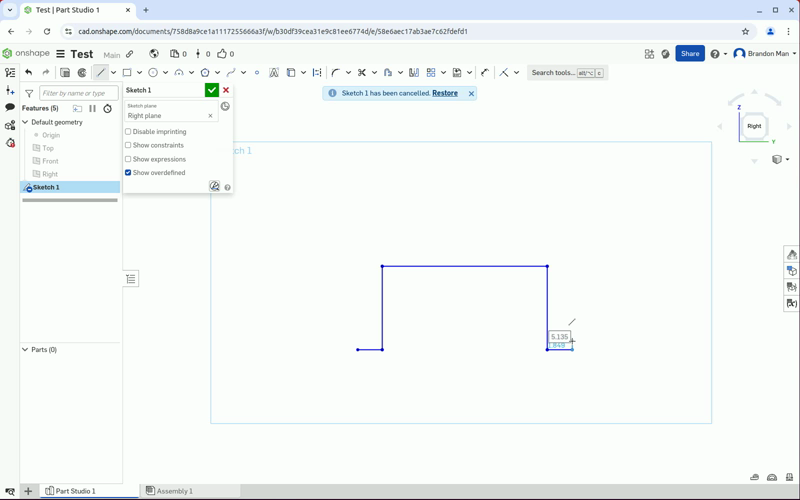
mouse_move(589, 340)
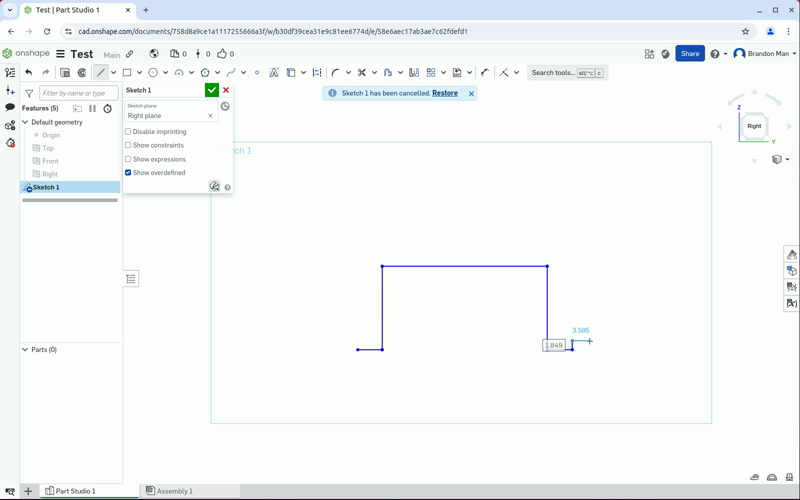
mouse_move(556, 340)
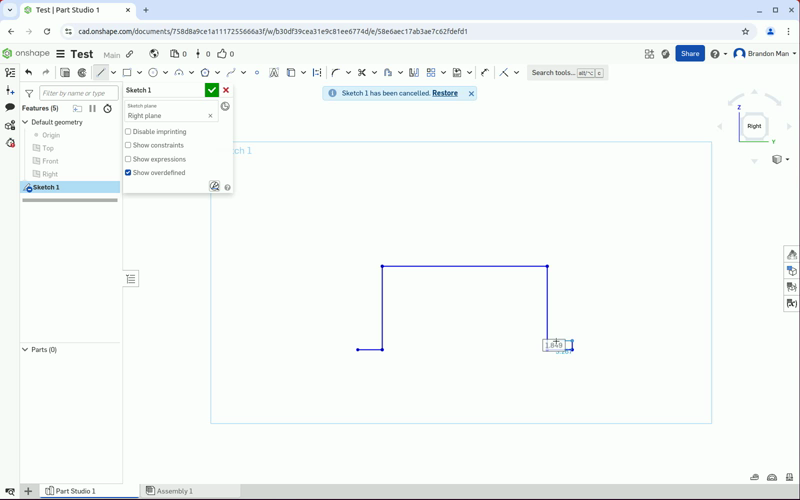
click(556, 340)
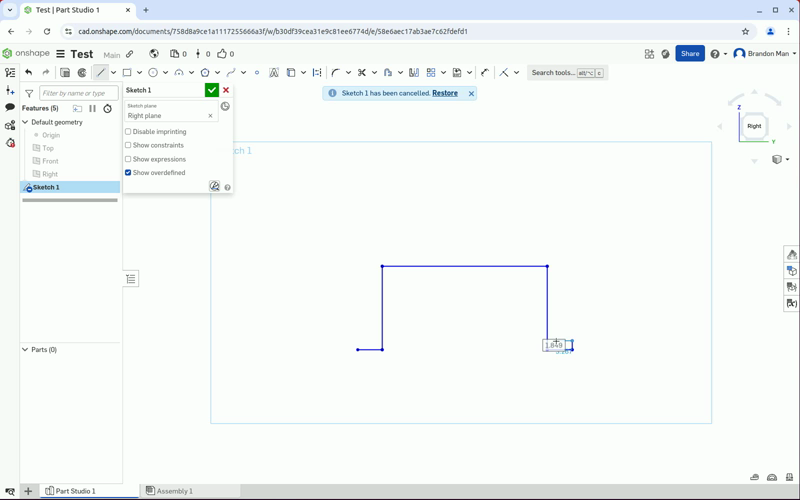
key_up(shift)
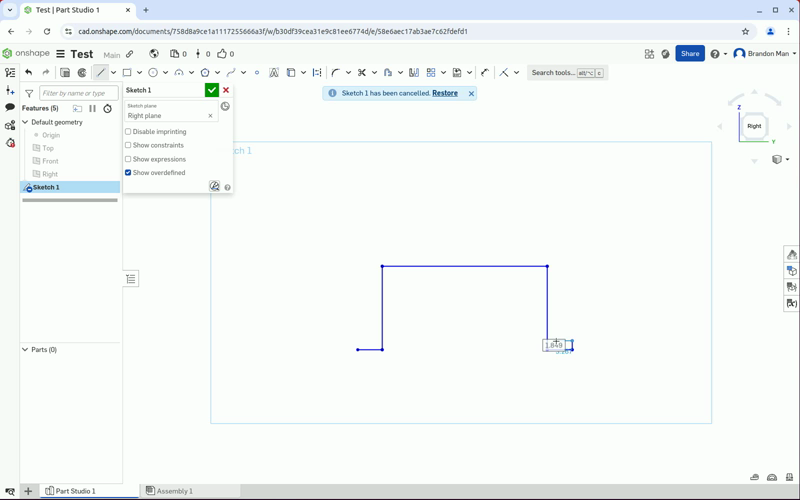
key_down(shift)
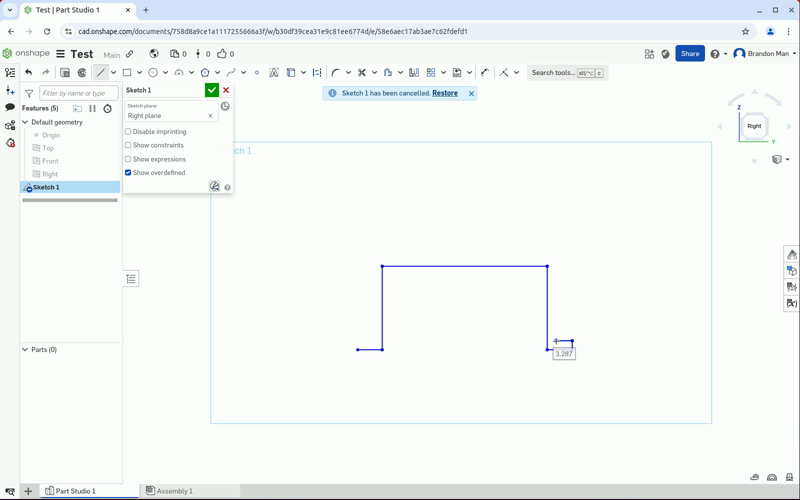
mouse_move(556, 259)
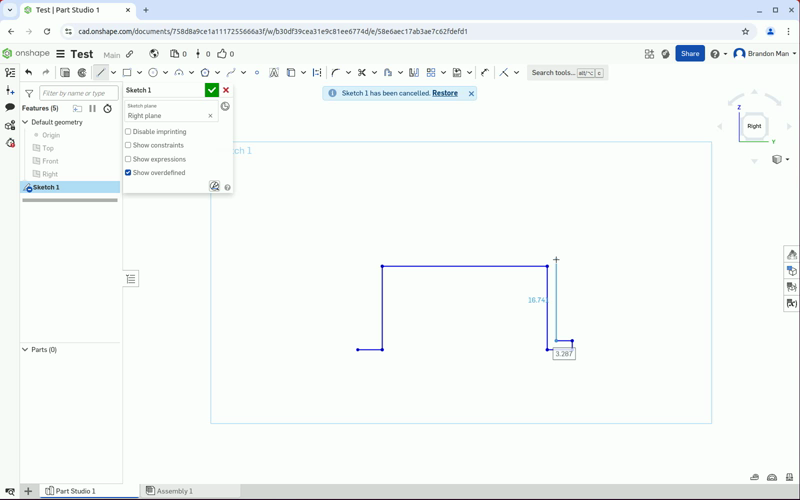
click(556, 259)
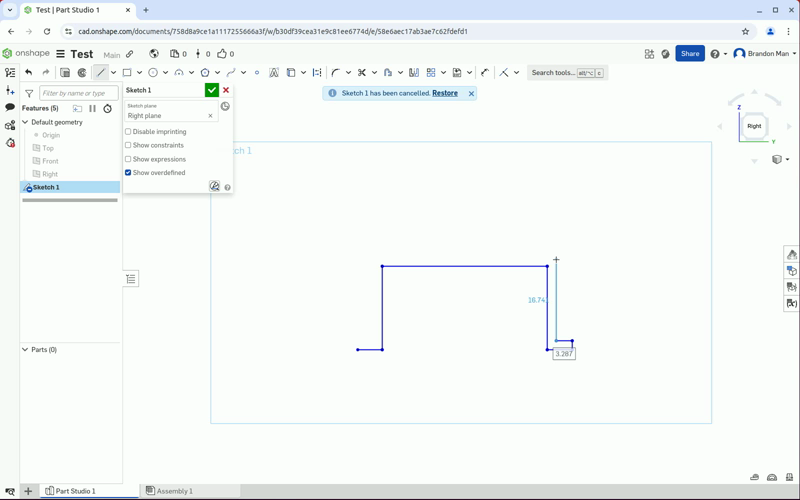
key_up(shift)
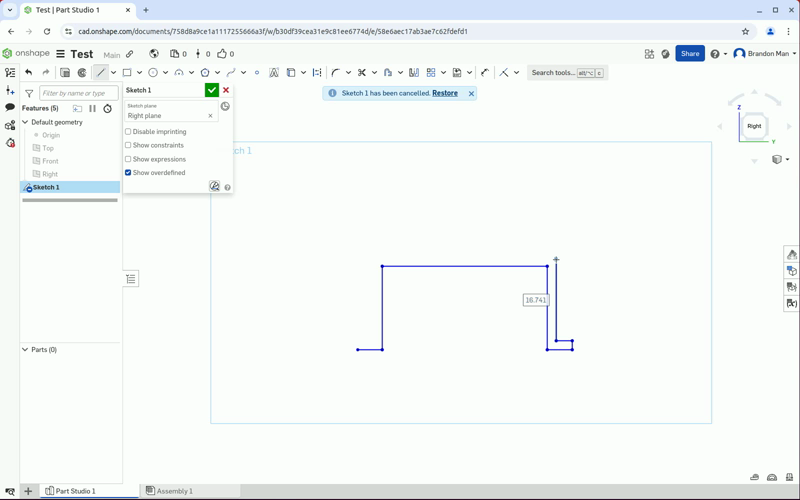
key_down(shift)
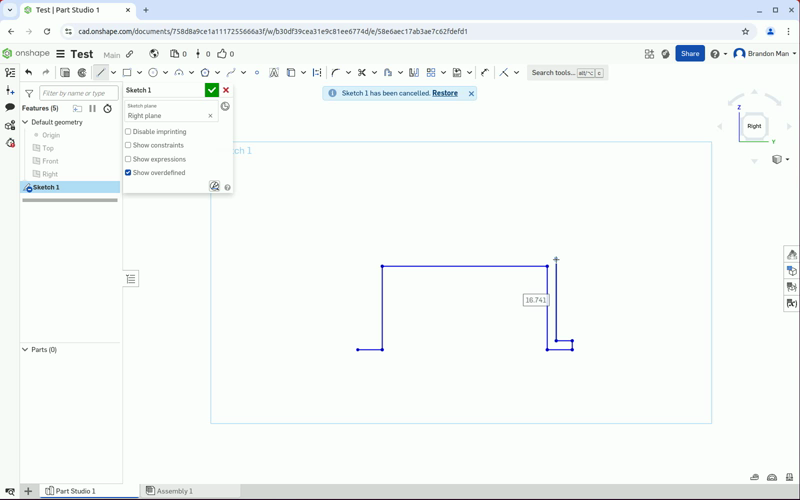
mouse_move(373, 259)
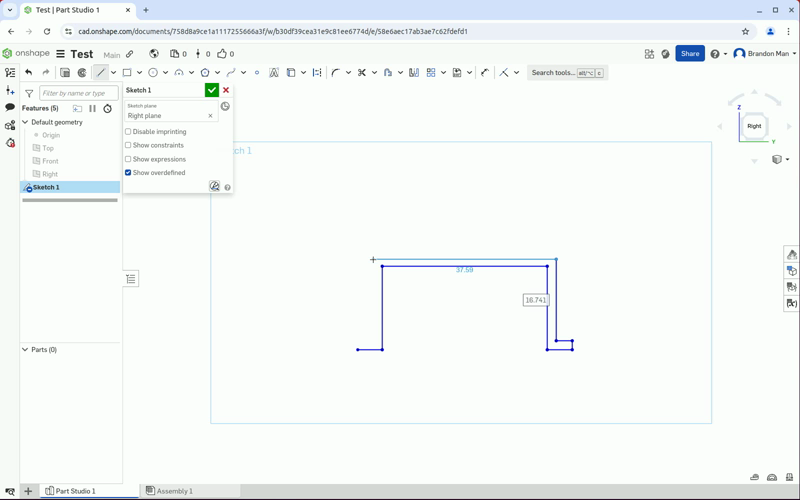
click(373, 259)
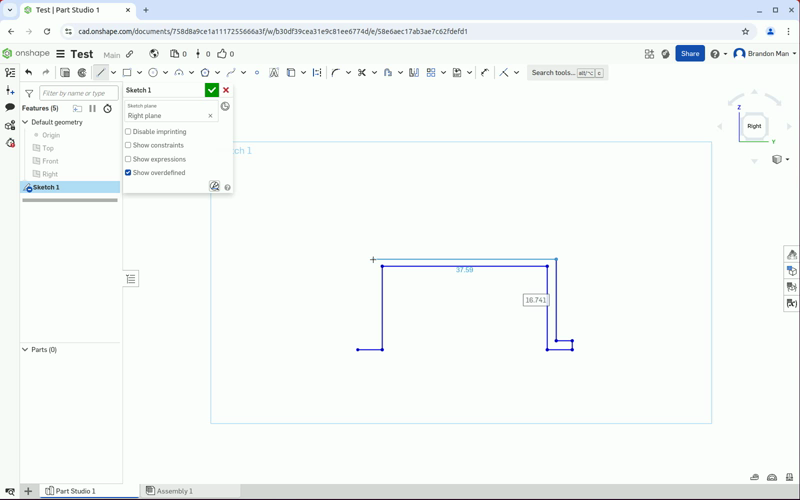
key_up(shift)
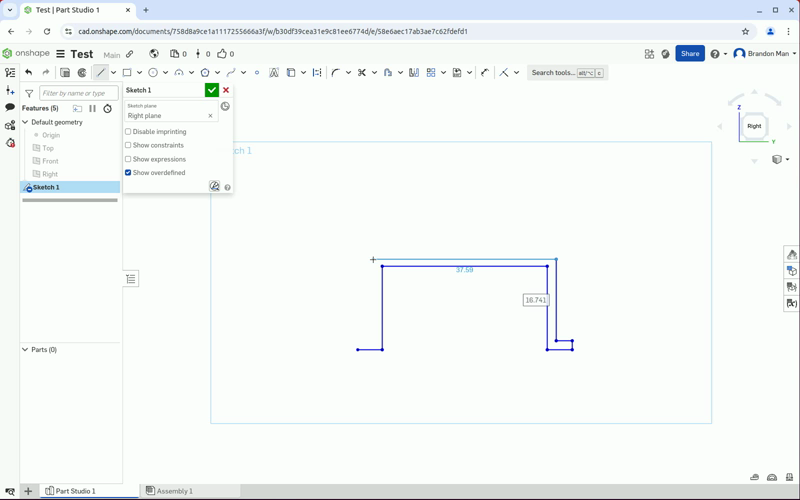
key_down(shift)
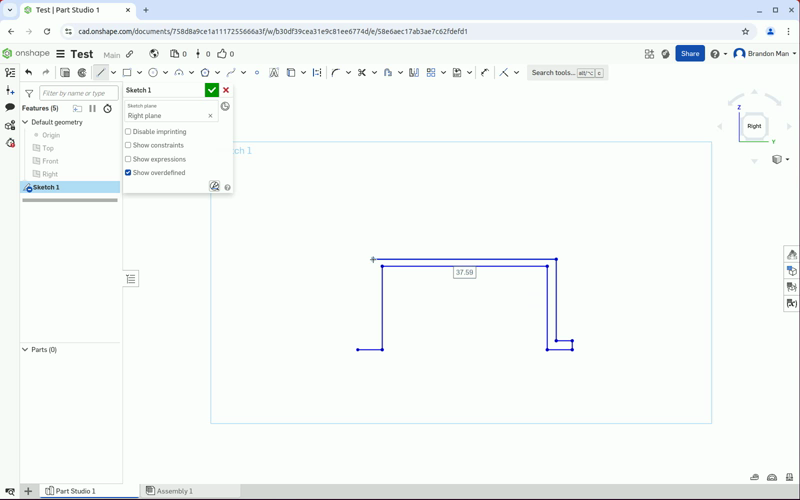
mouse_move(373, 340)
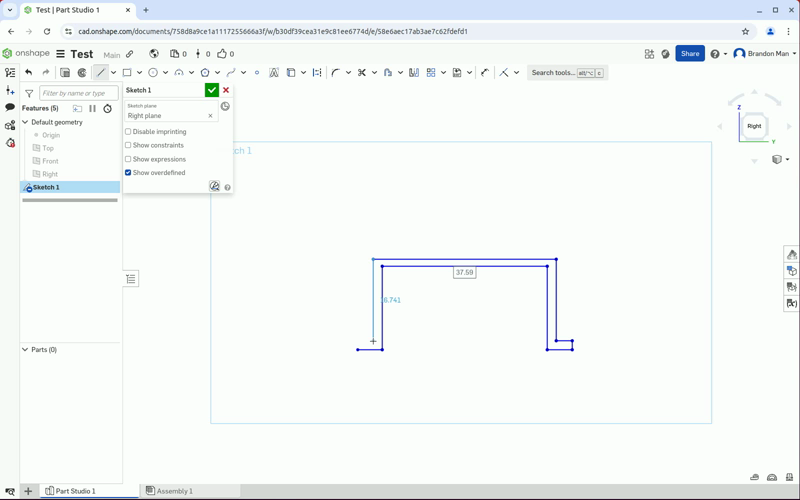
click(373, 340)
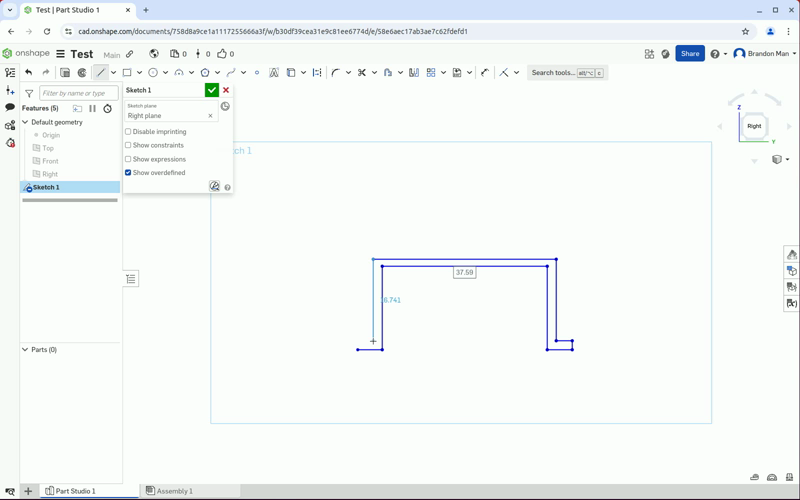
key_up(shift)
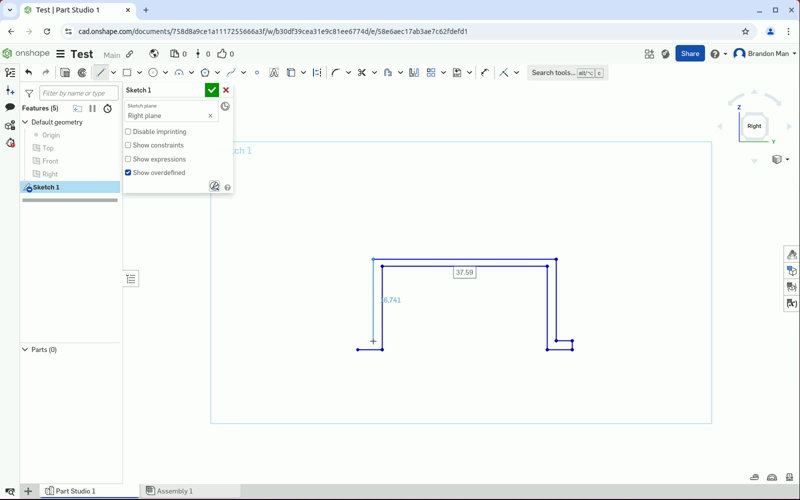
key_down(shift)
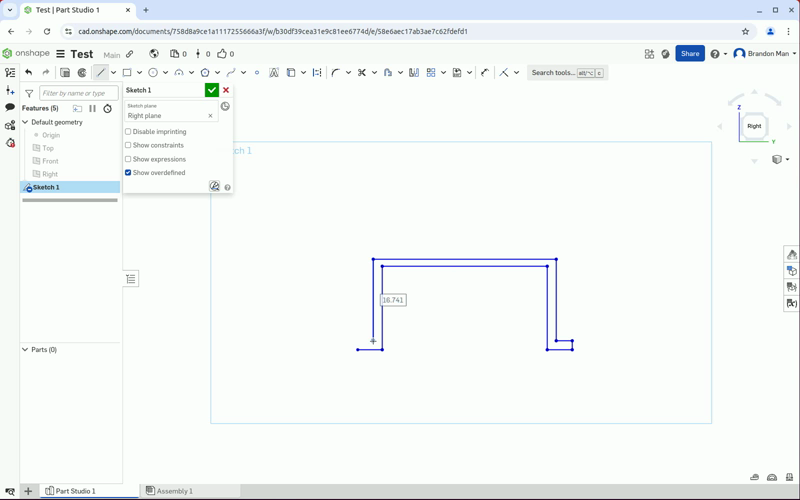
mouse_move(403, 340)
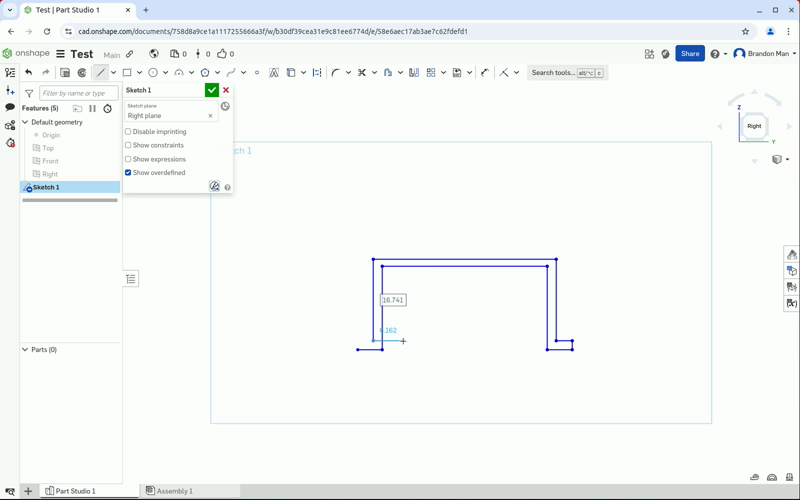
mouse_move(357, 340)
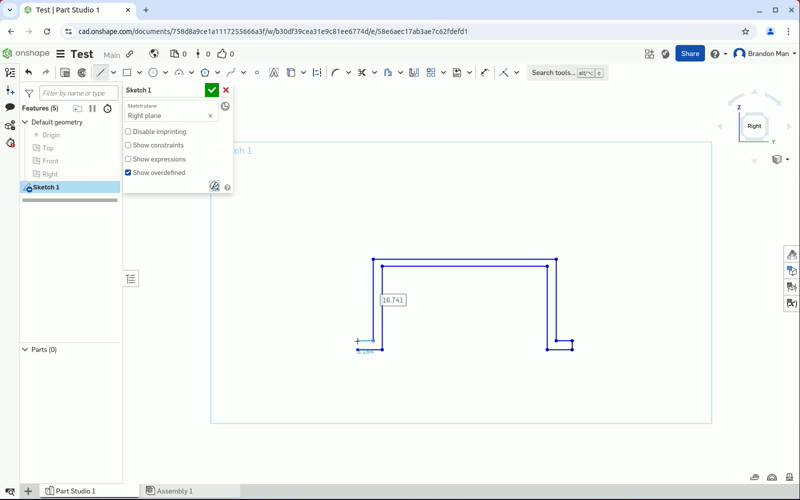
click(357, 340)
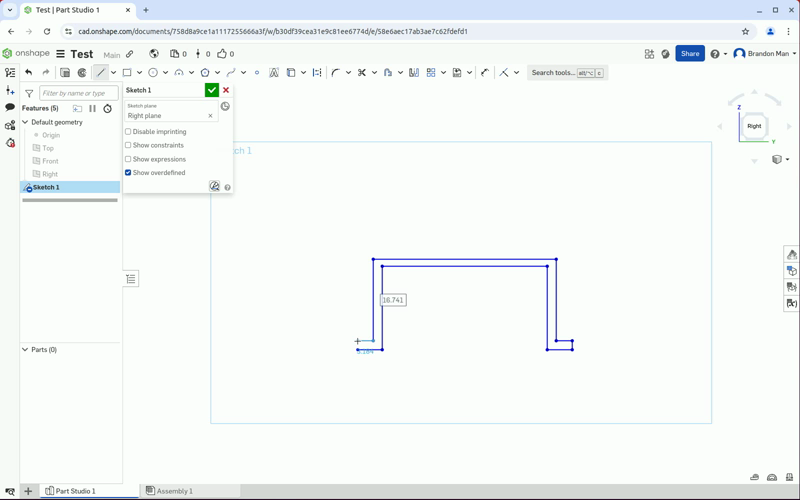
key_up(shift)
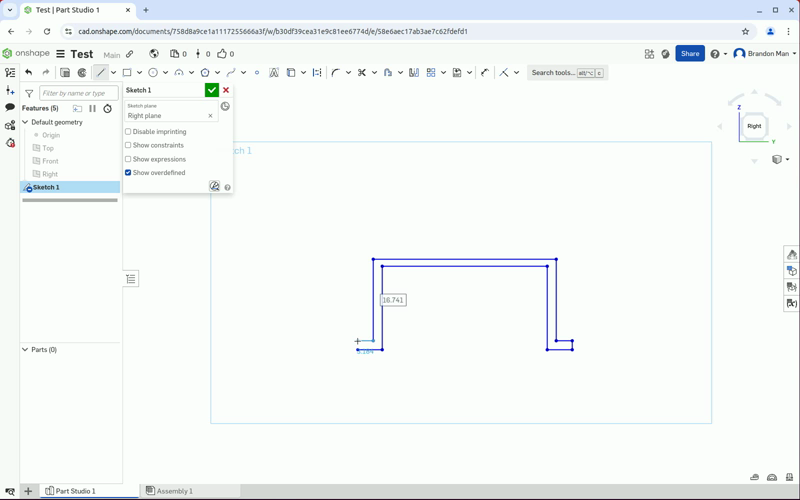
mouse_move(387, 340)
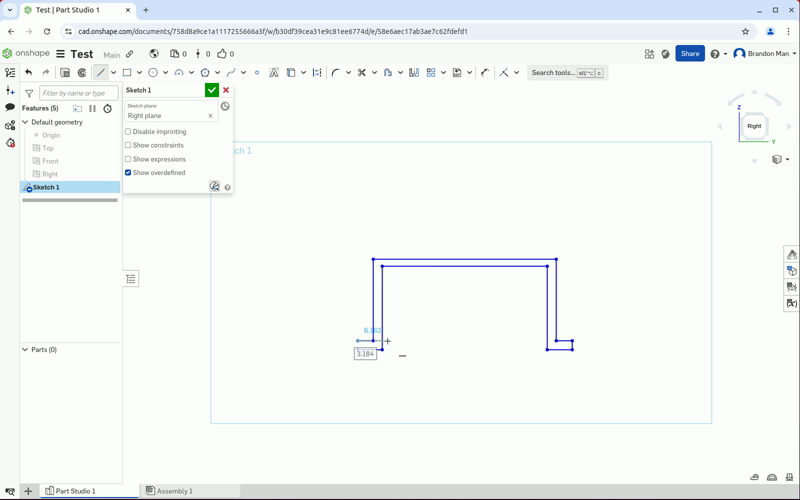
key_down(shift)
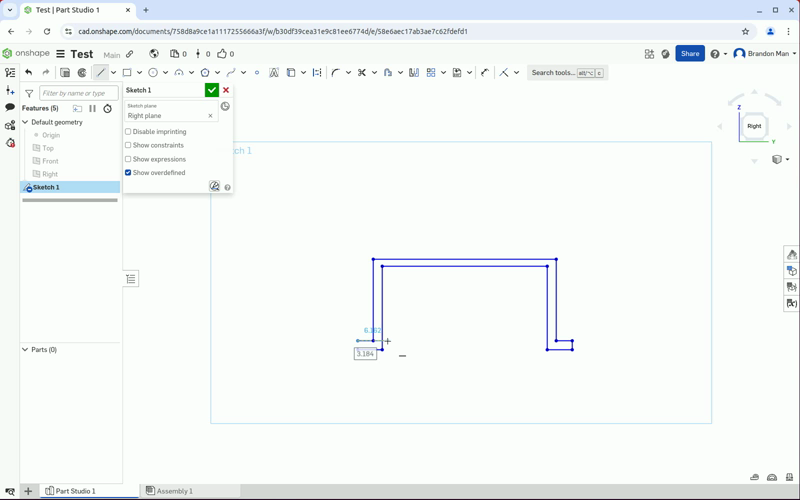
mouse_move(357, 349)
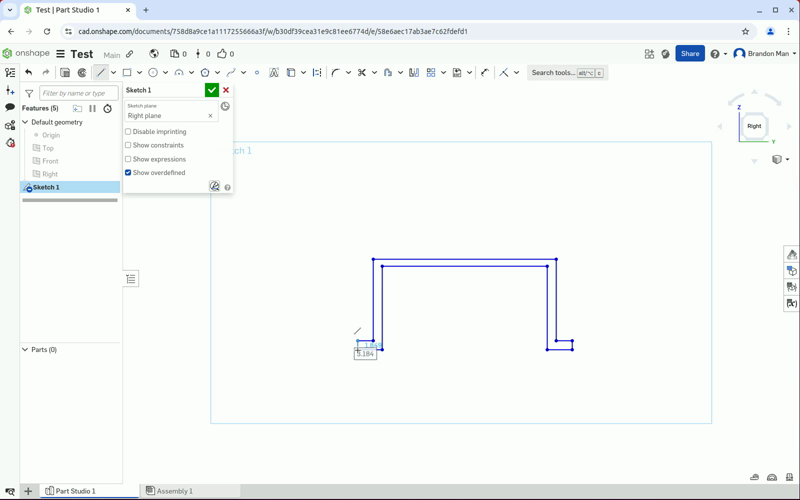
key_up(shift)
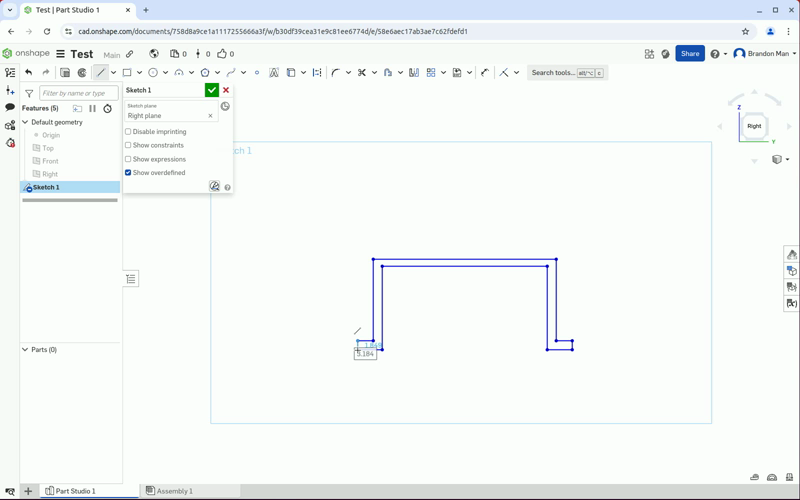
click(357, 349)
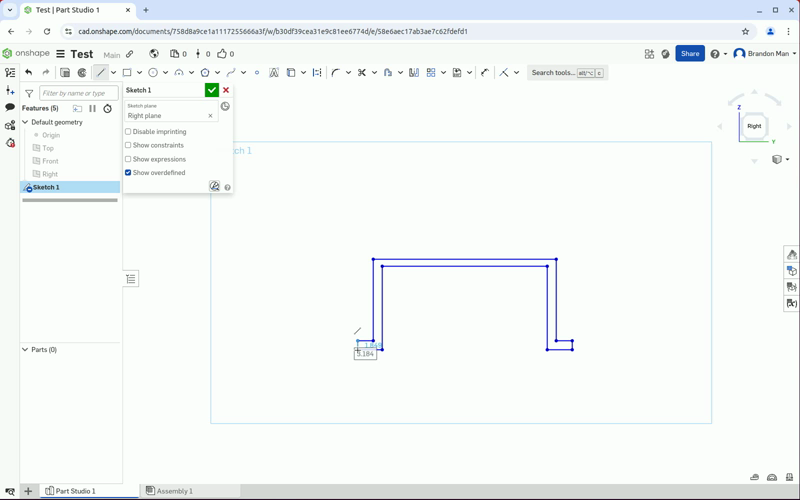
key(esc)
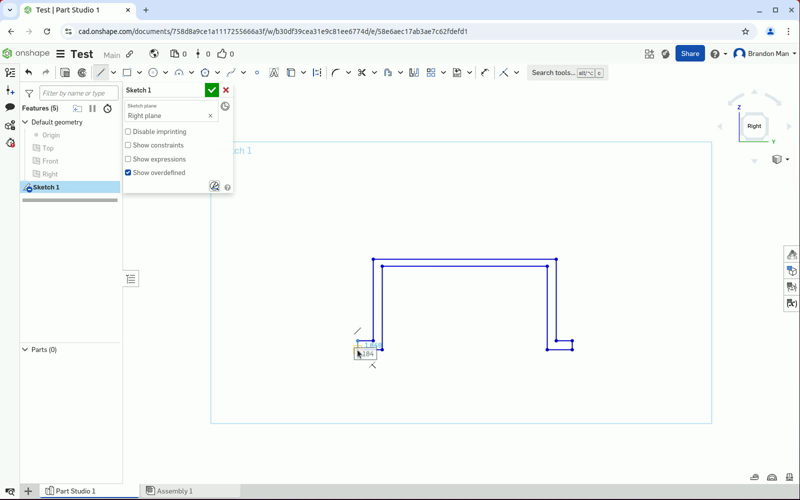
mouse_move(379, 262)
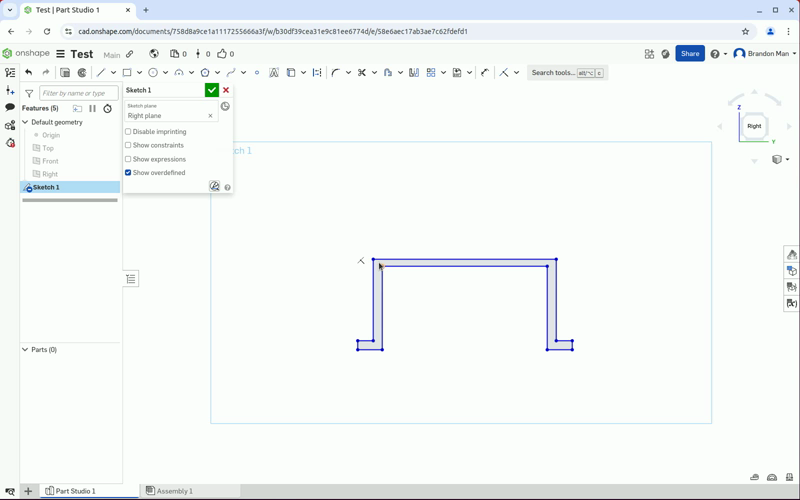
click(379, 262)
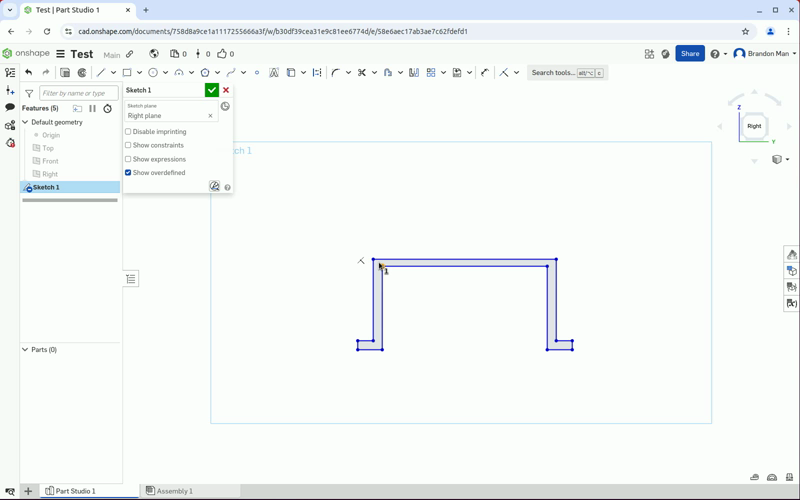
mouse_move(73, 352)
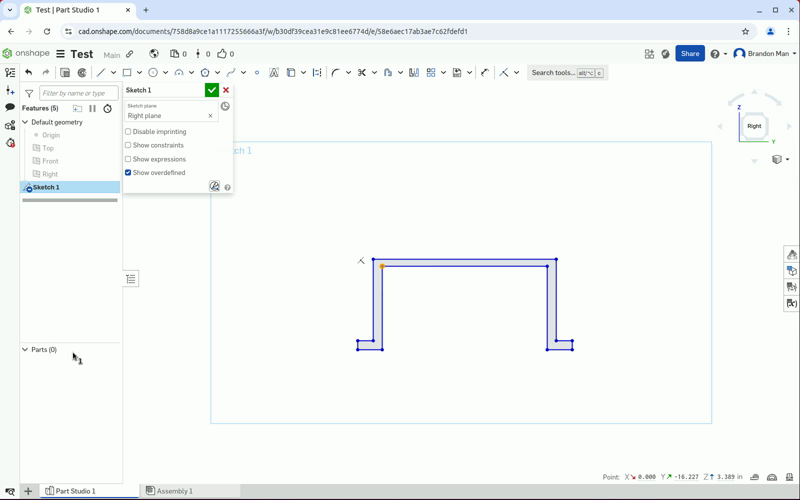
key(shift+y)
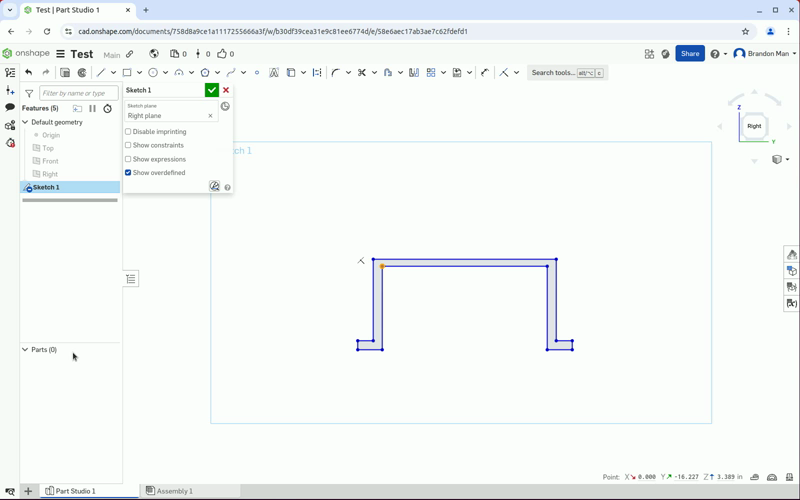
key(shift+e)
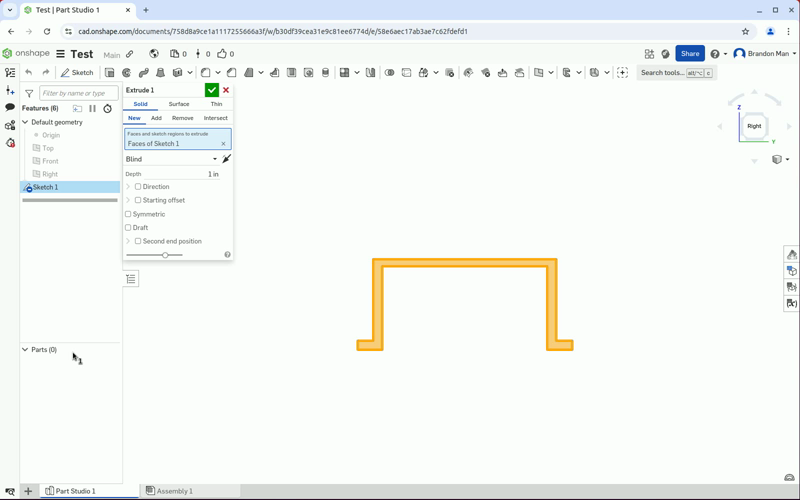
mouse_move(143, 106)
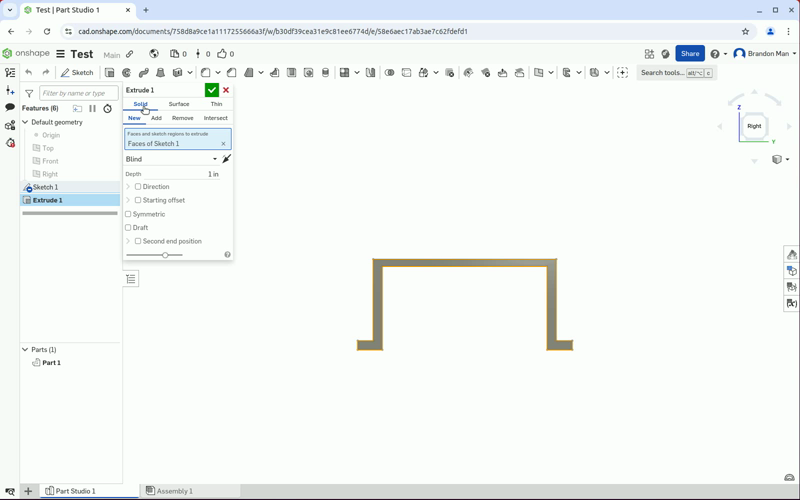
click(143, 106)
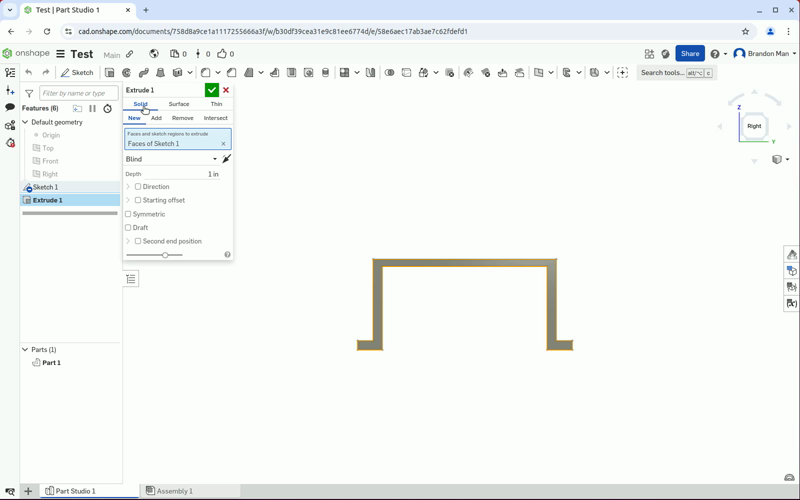
mouse_move(137, 120)
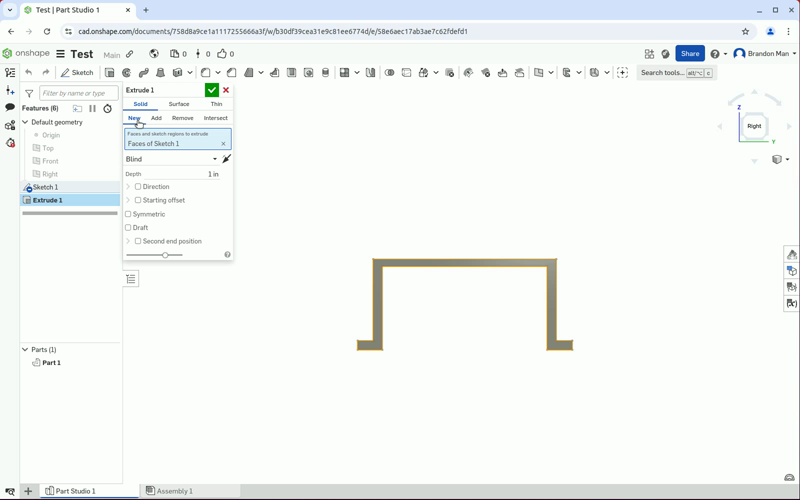
click(137, 120)
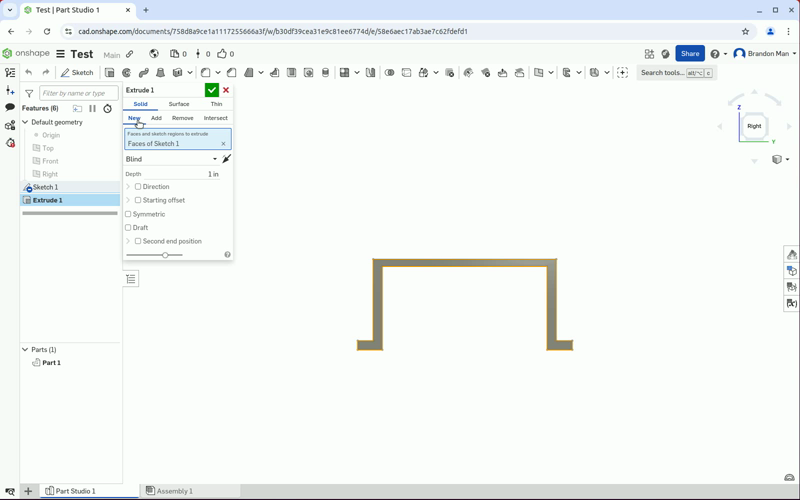
key(tab, 4)
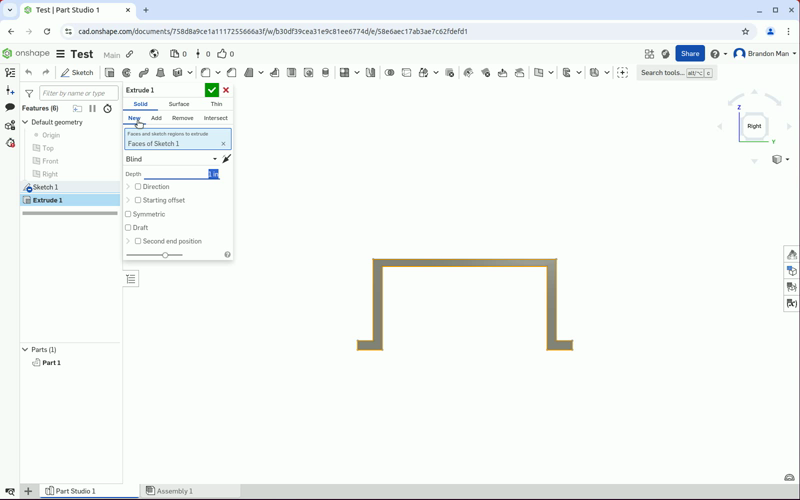
text(4.333)
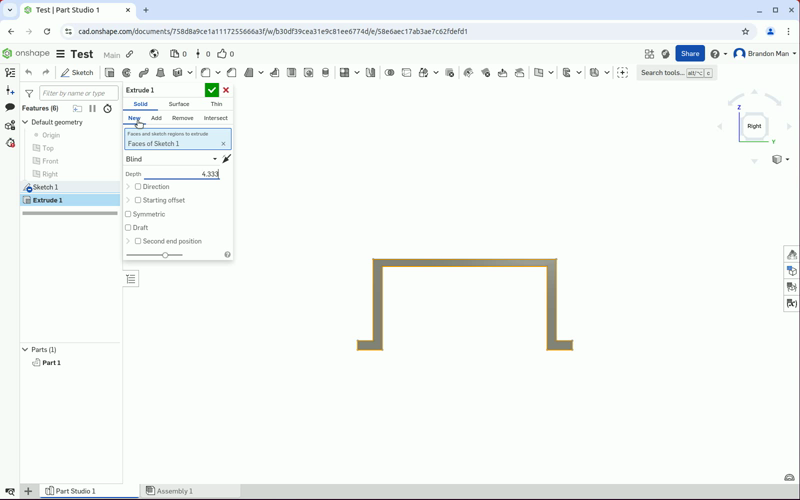
key(enter)
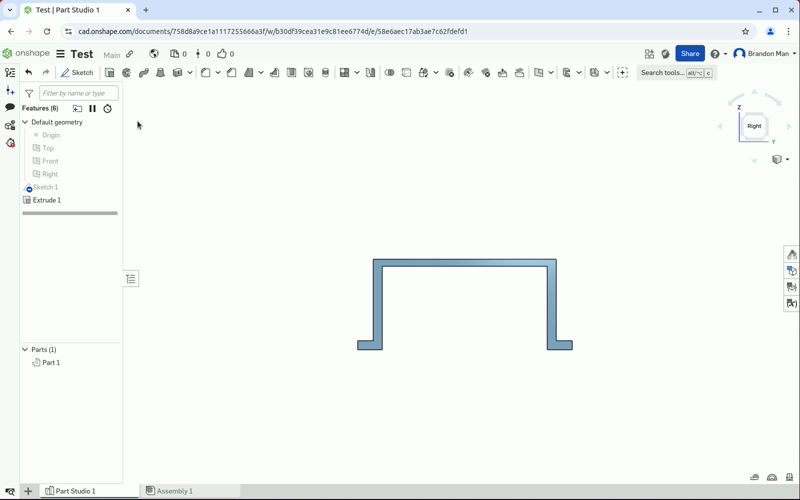
key(shift+h)
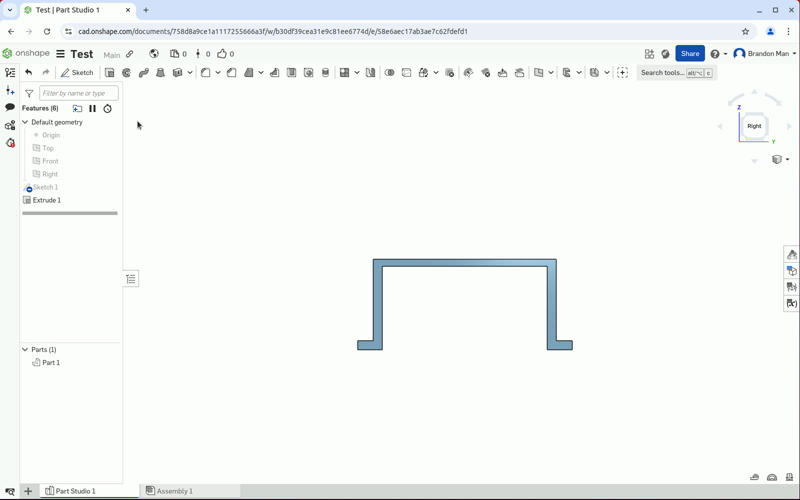
key(shift+h)
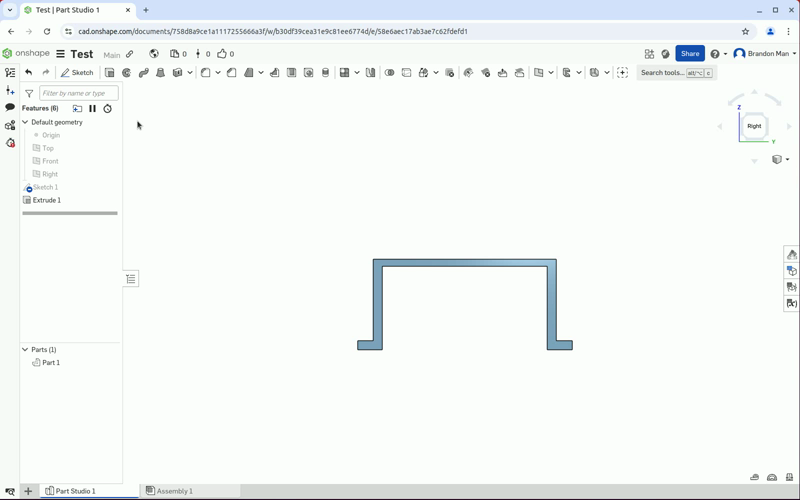
mouse_move(73, 189)
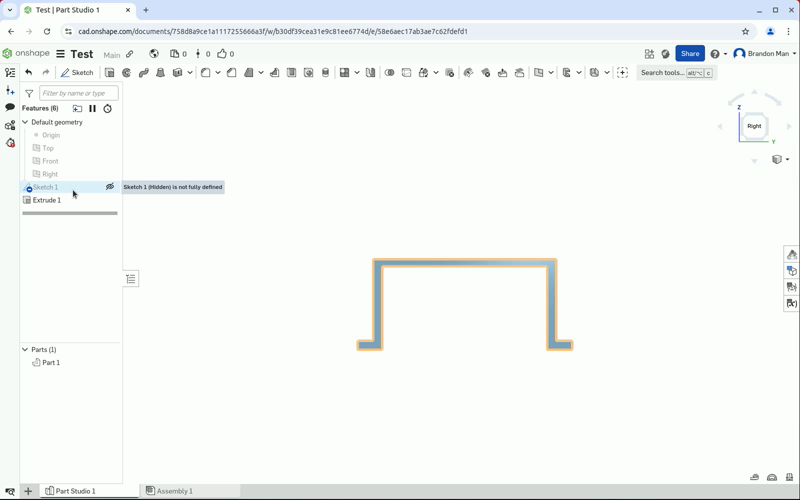
click(73, 189)
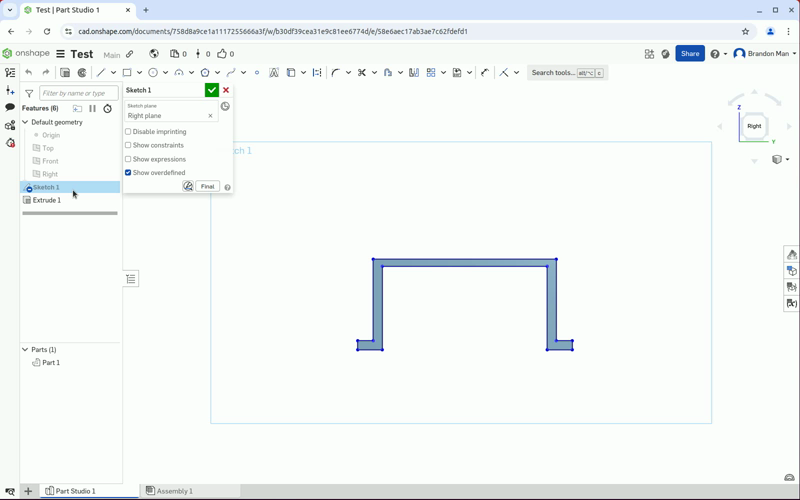
mouse_move(229, 92)
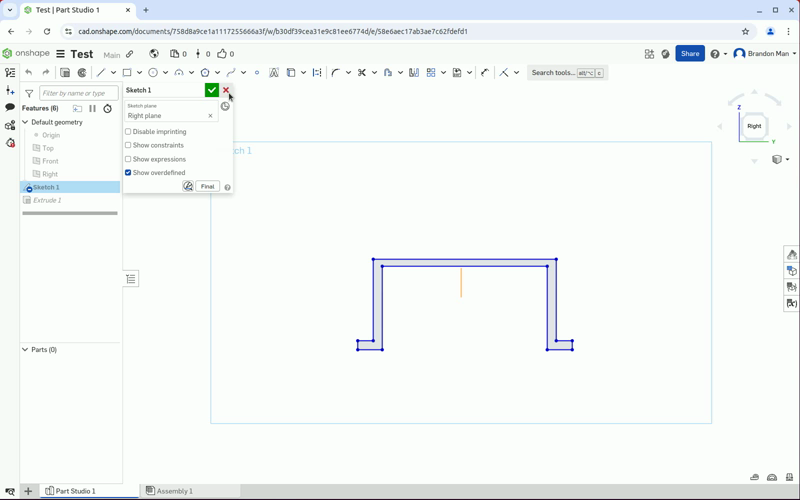
click(229, 92)
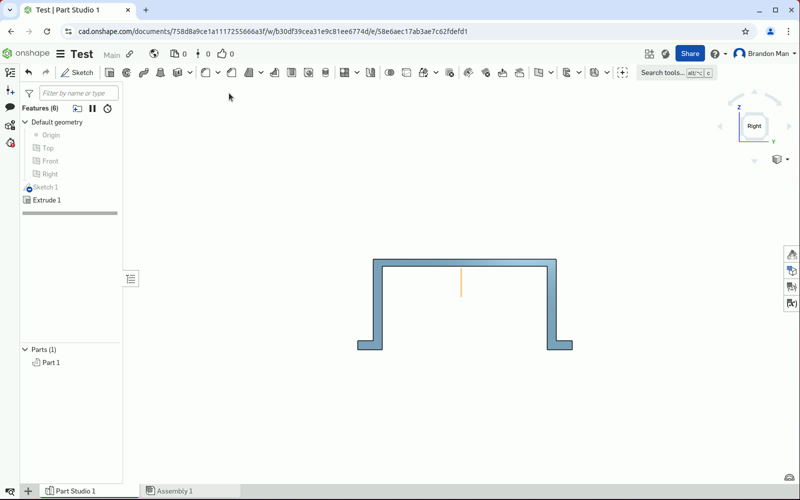
mouse_move(73, 352)
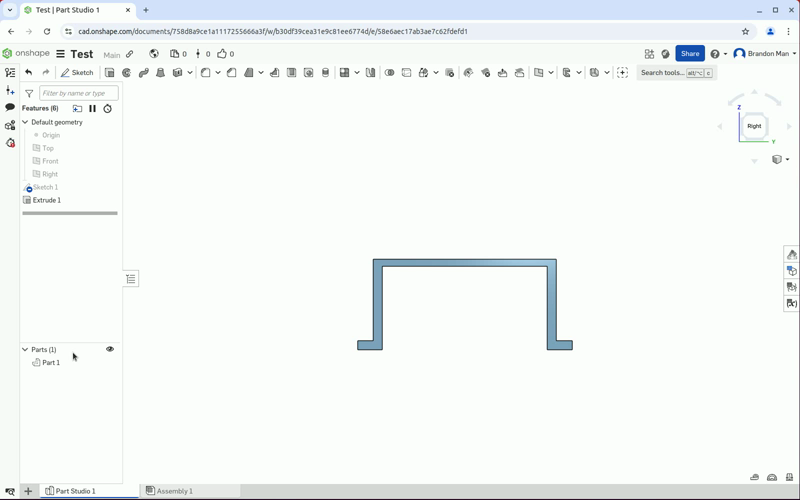
key(y)
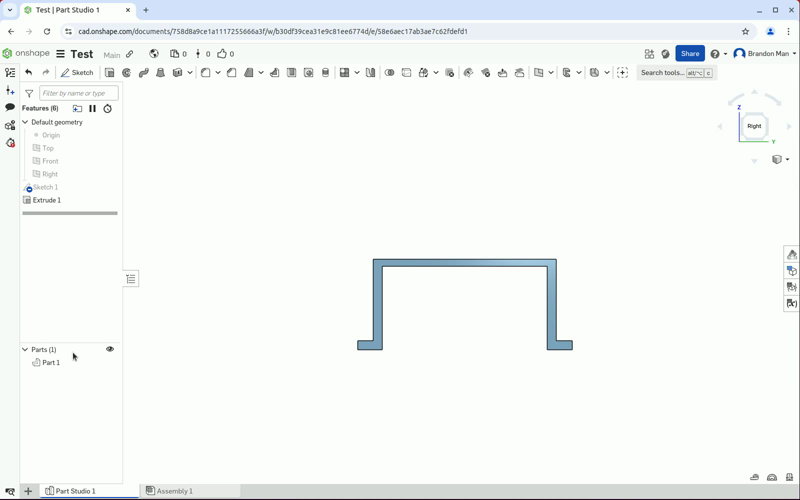
key(shift+p)
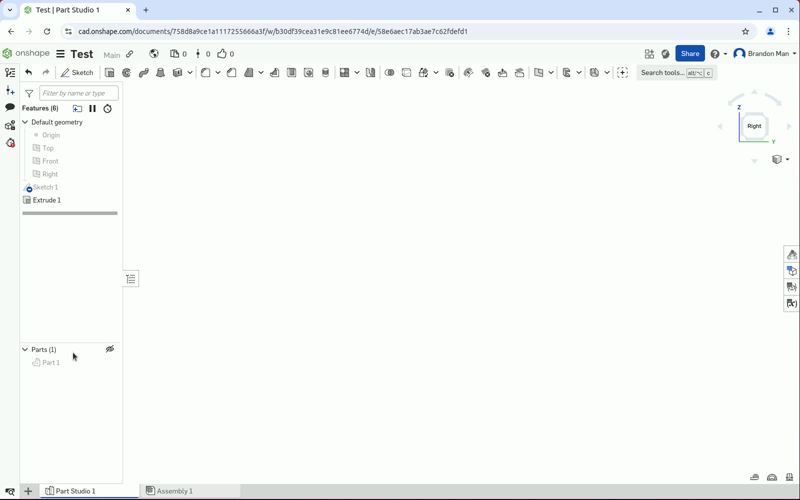
key(space)
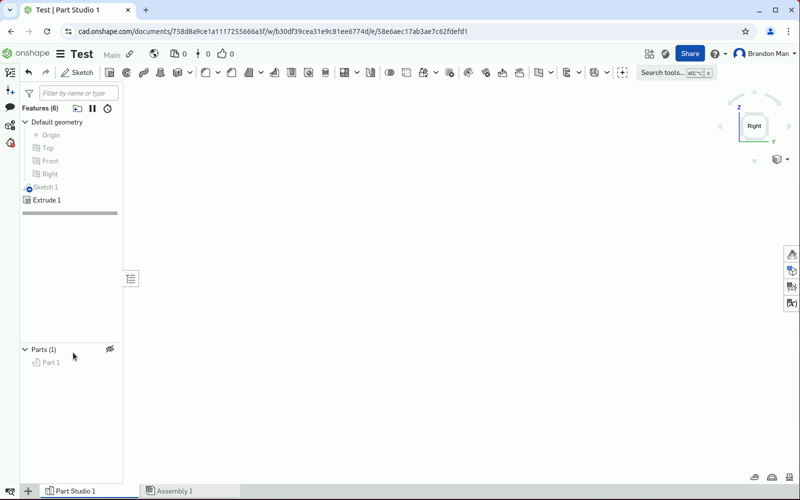
key_down(shift)
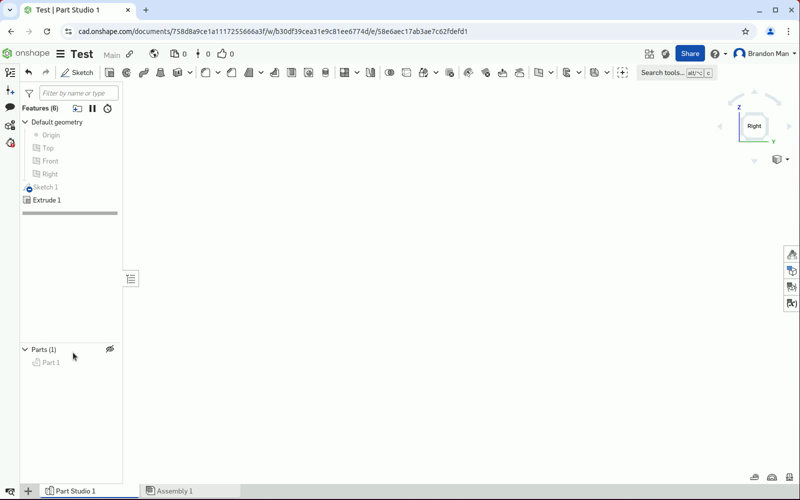
key(right)
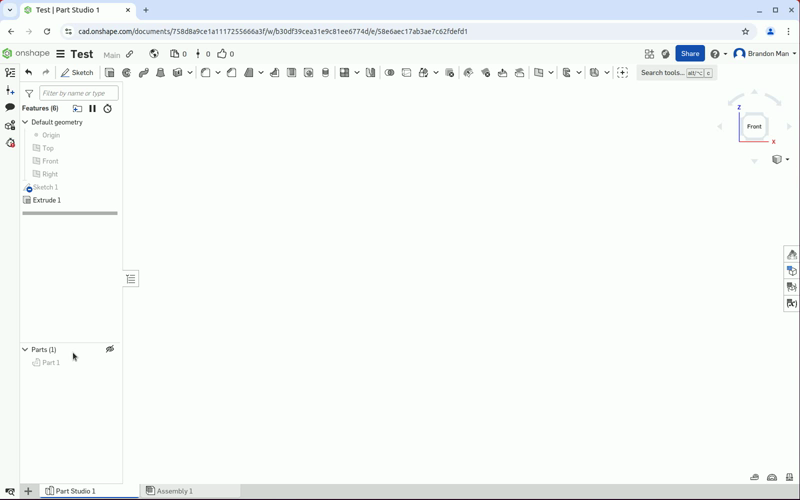
key_up(shift)
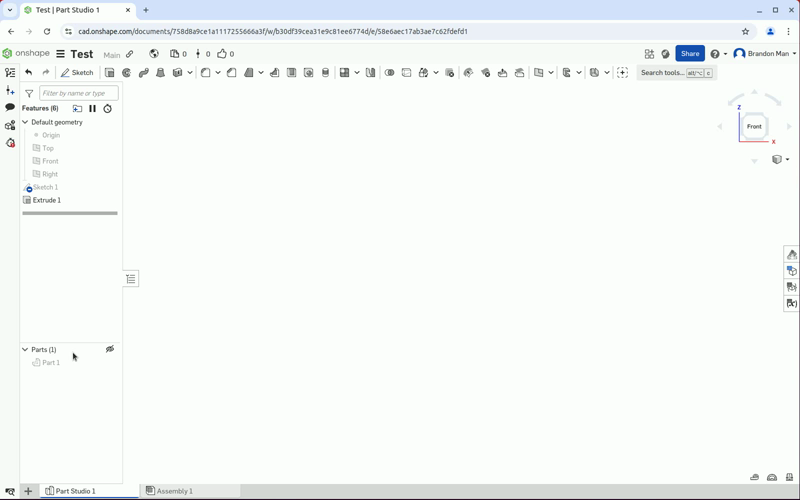
key(space)
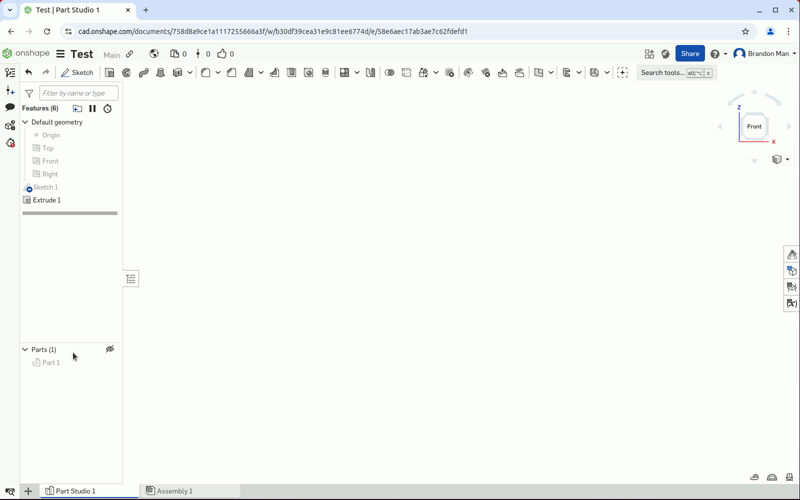
key_down(shift)
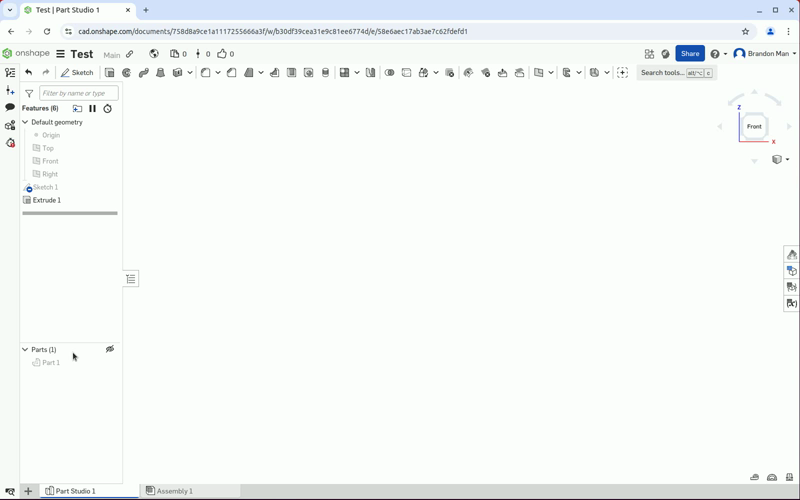
key(down)
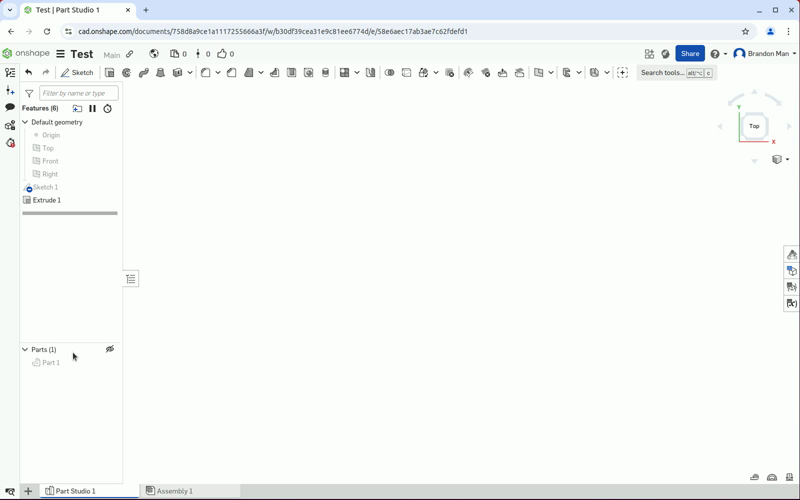
key_up(shift)
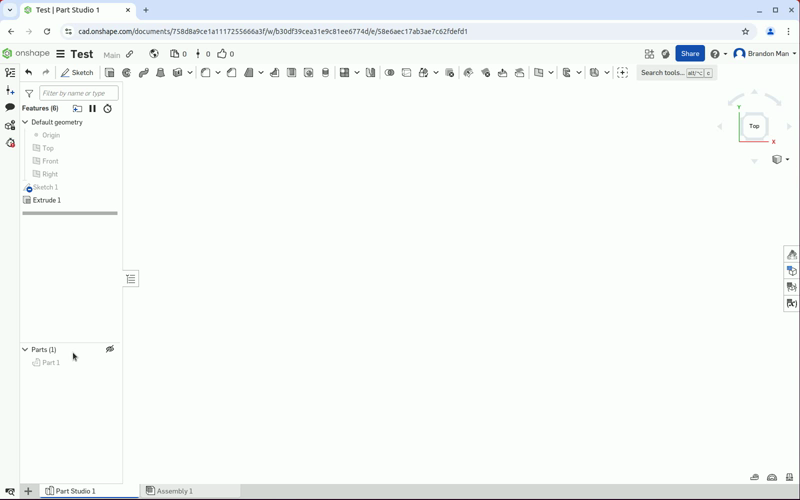
mouse_move(73, 352)
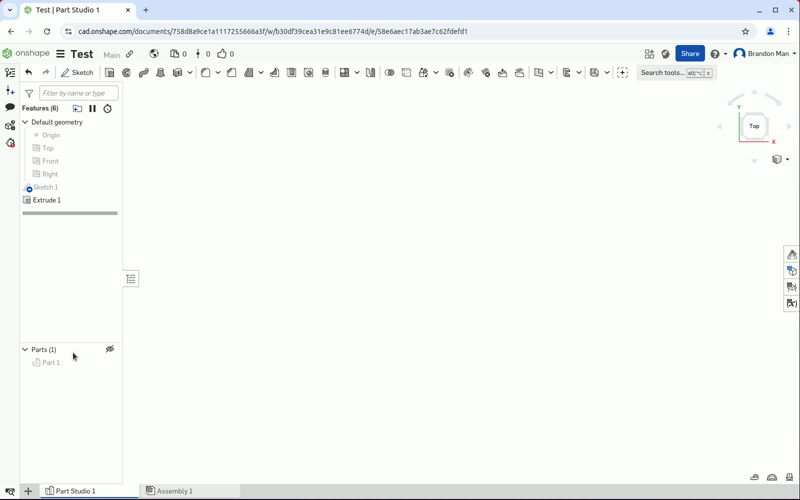
key(shift+y)
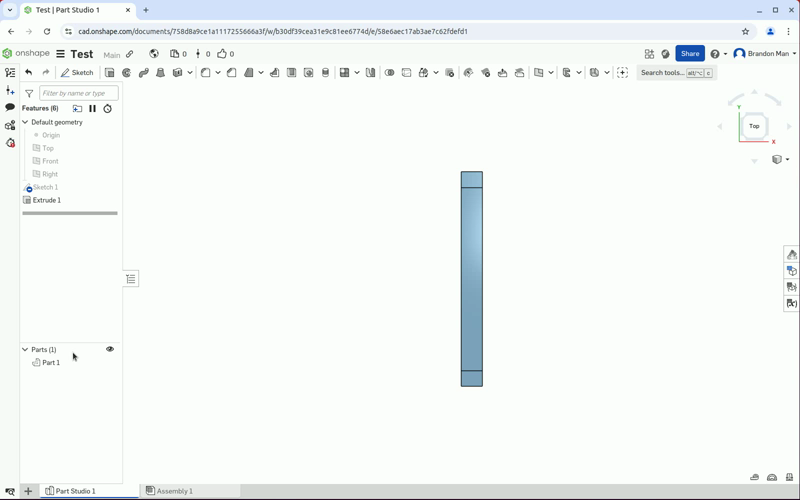
mouse_move(541, 75)
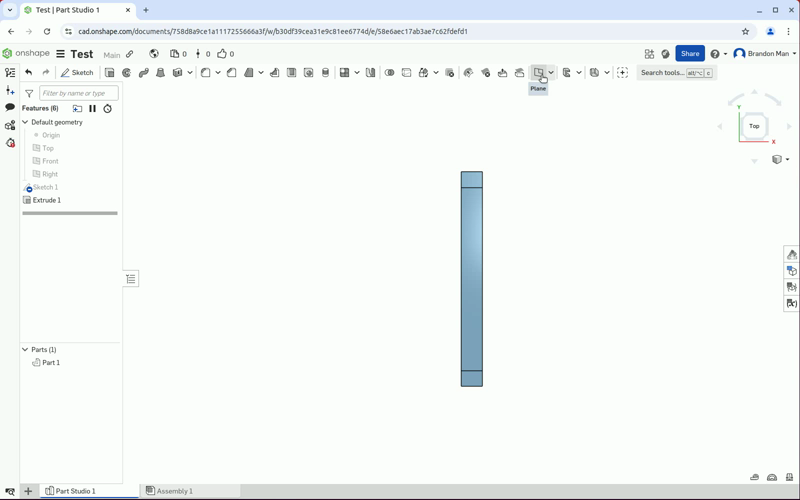
click(541, 75)
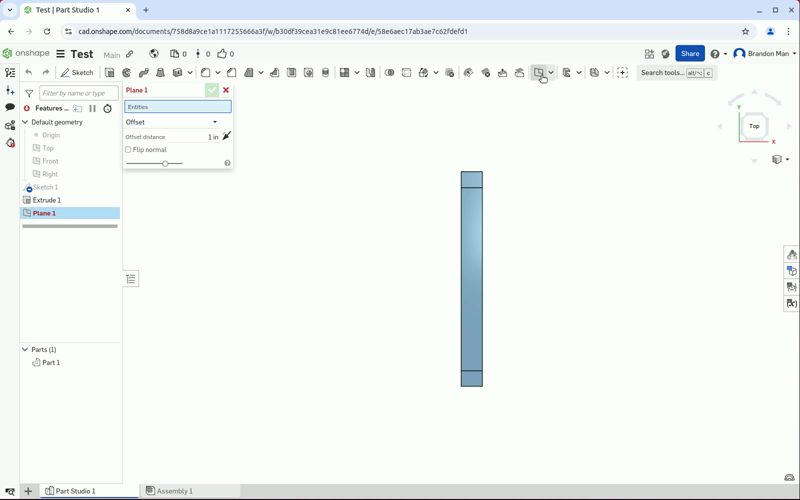
mouse_move(73, 150)
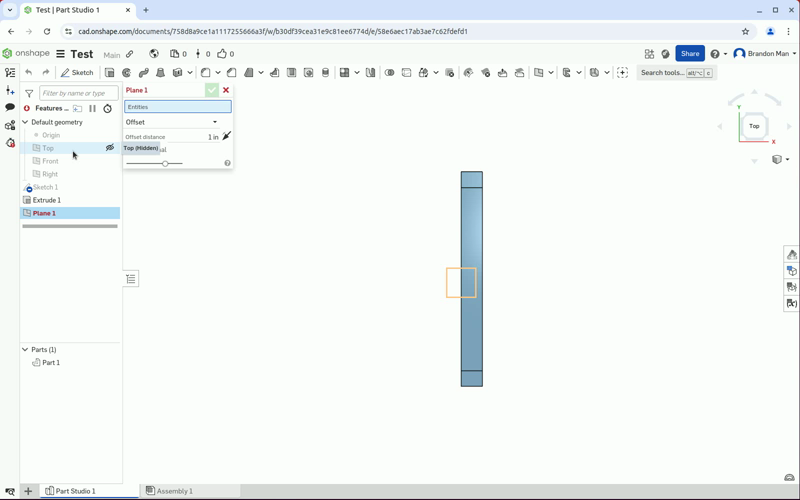
click(73, 150)
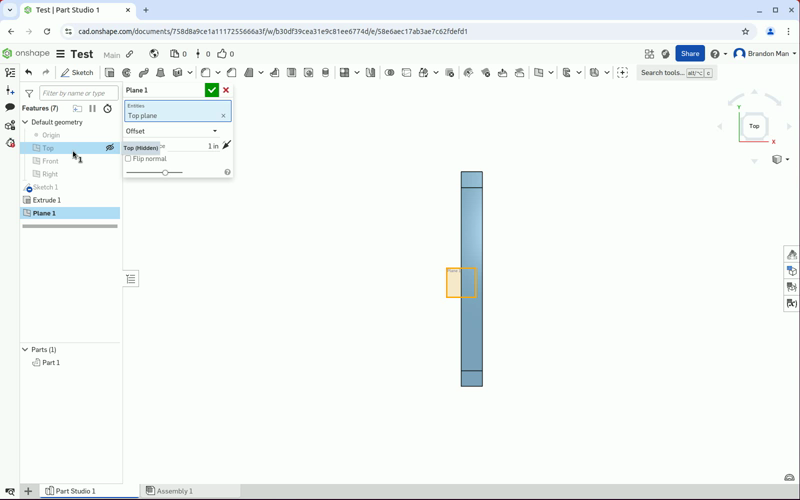
key(tab, 2)
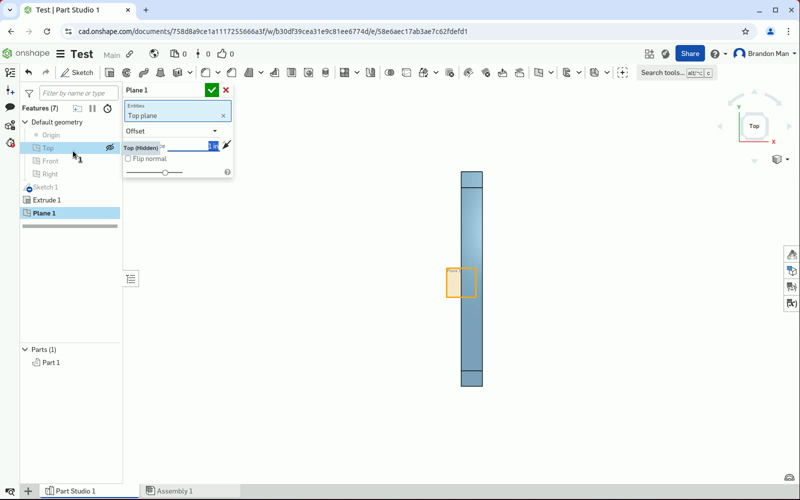
text(11.801)
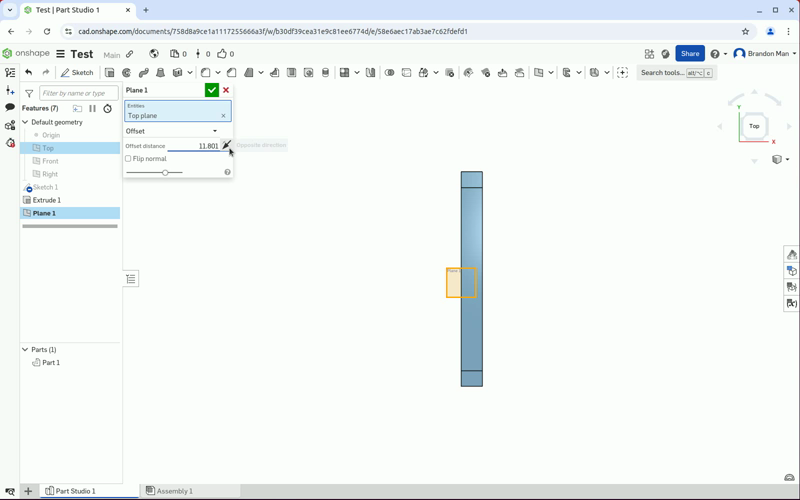
mouse_move(229, 147)
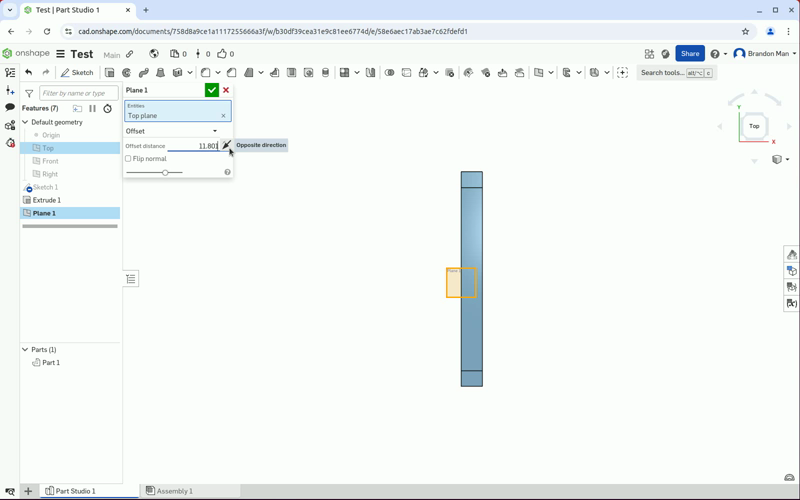
click(229, 147)
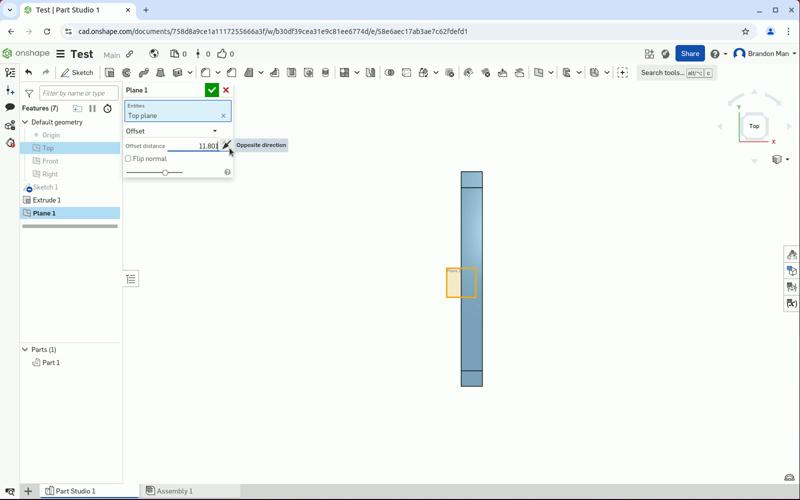
key(enter, 2)
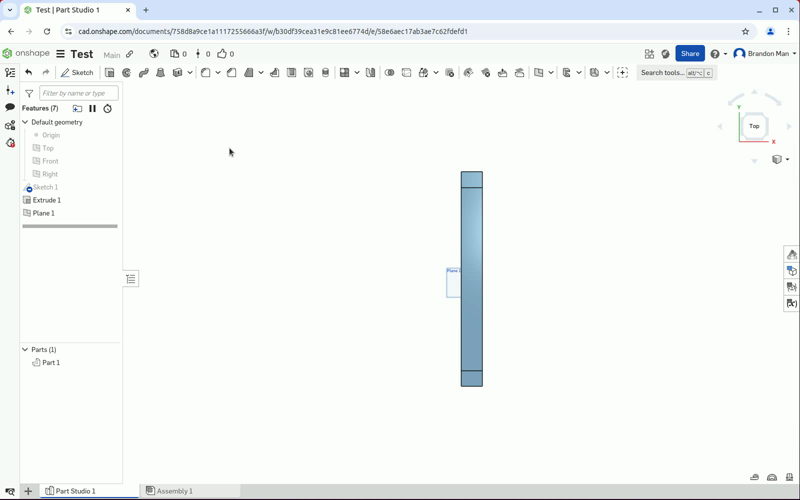
key(shift+s)
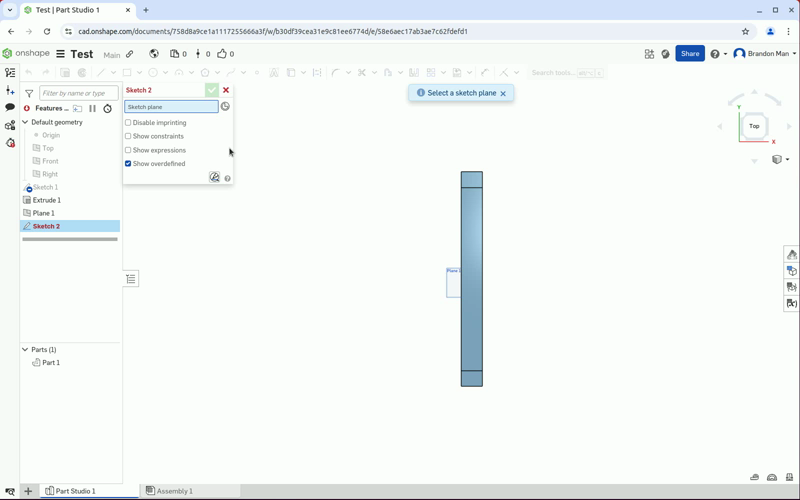
mouse_move(73, 215)
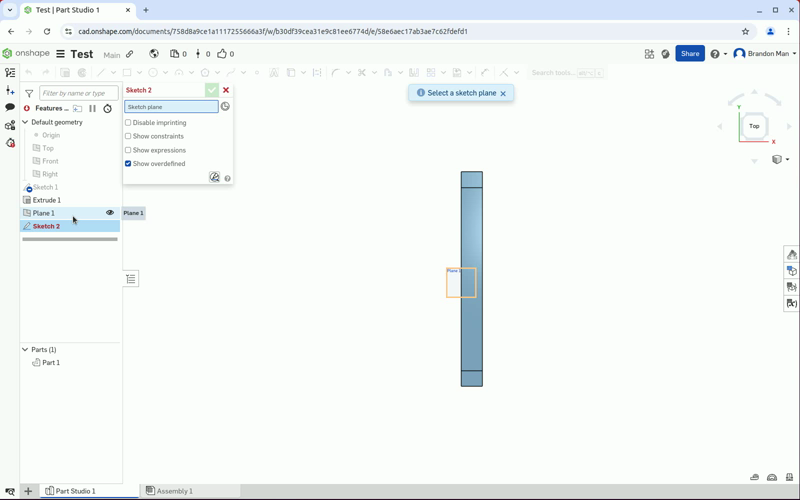
click(73, 215)
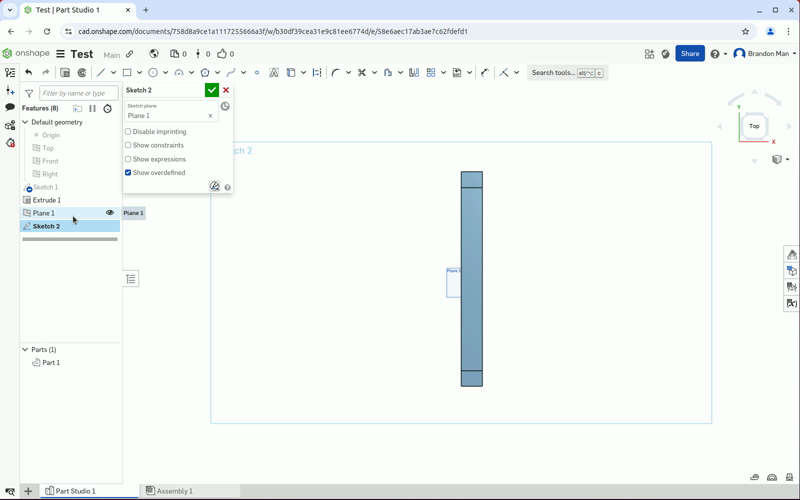
mouse_move(73, 352)
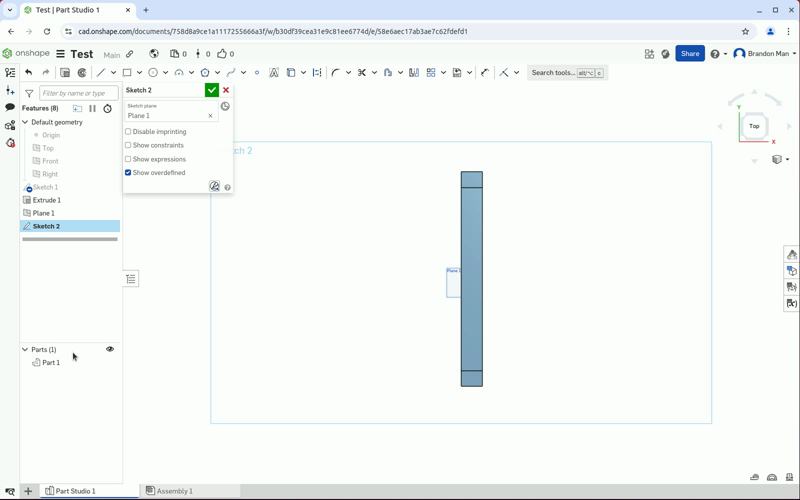
key(y)
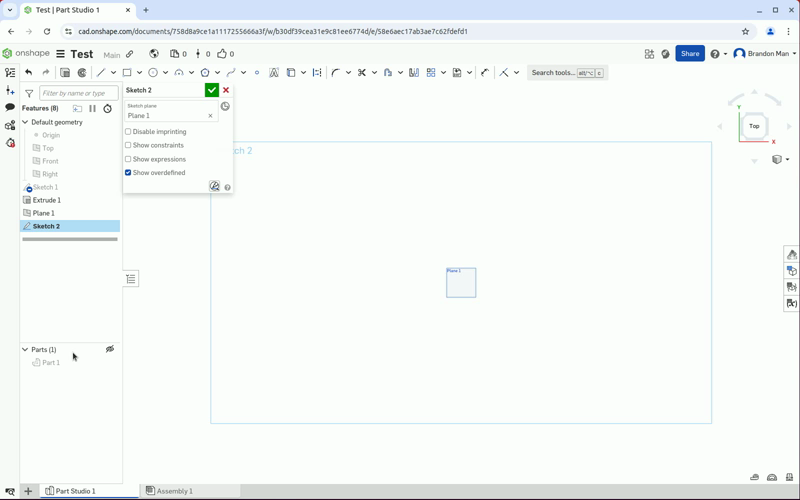
key(c)
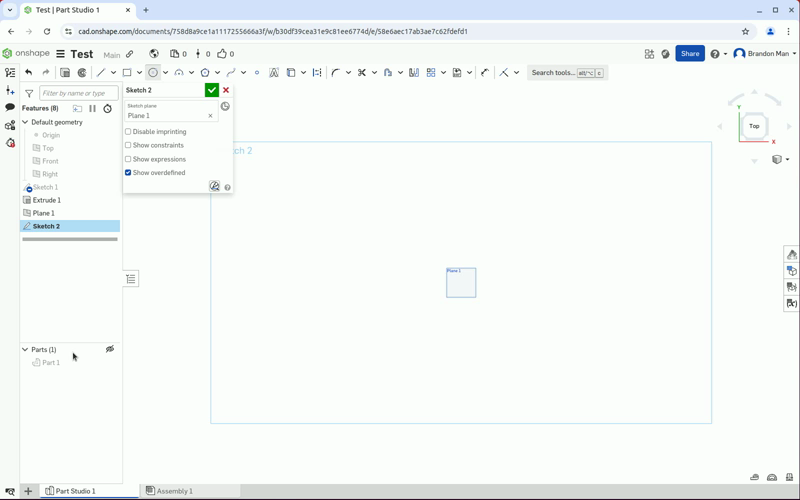
key_down(shift)
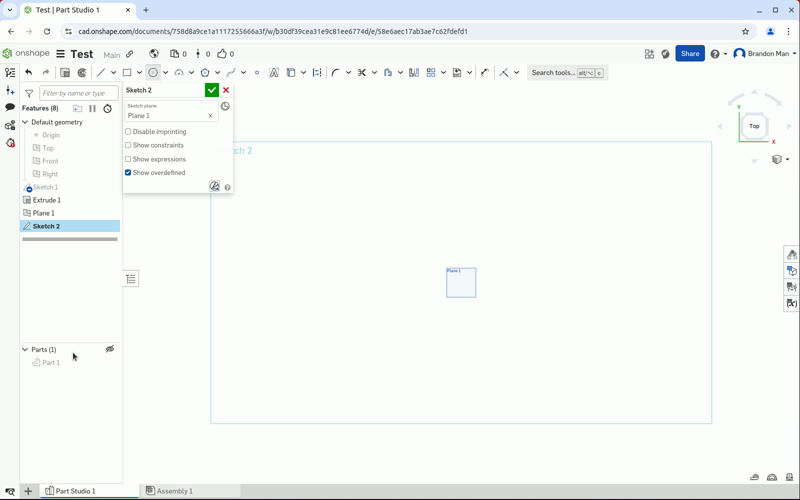
mouse_move(471, 178)
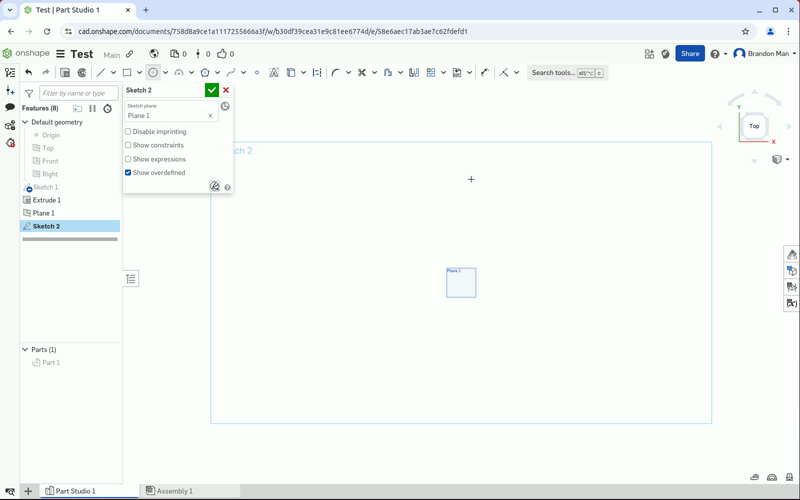
click(471, 178)
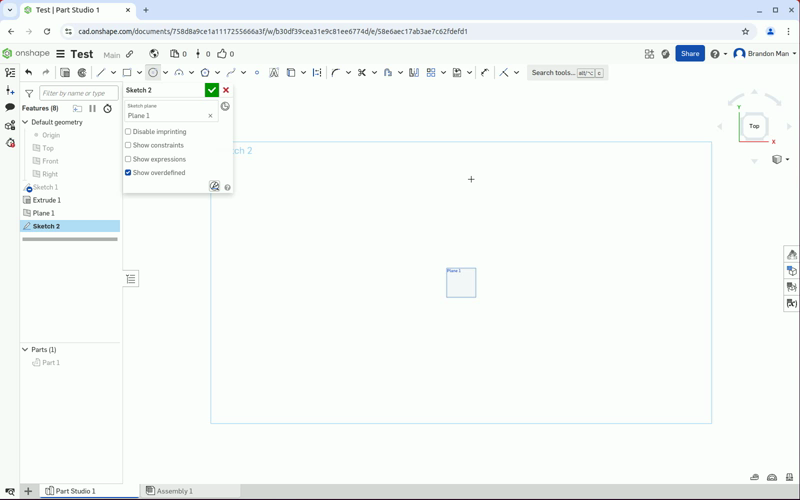
key_up(shift)
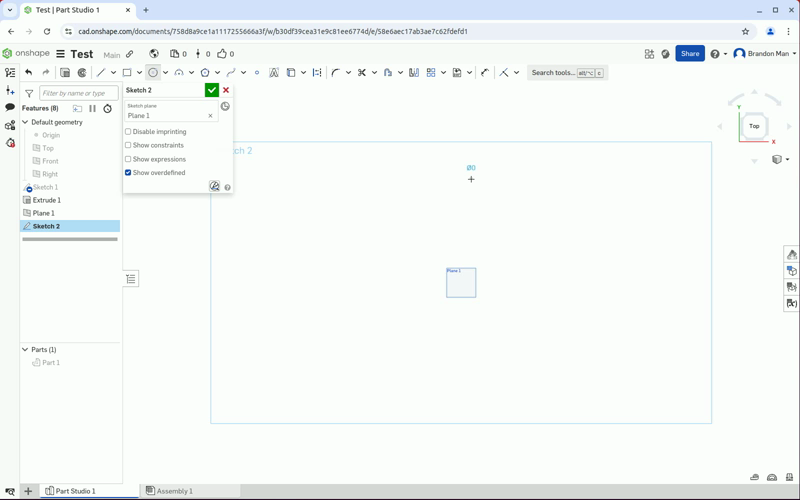
mouse_move(476, 178)
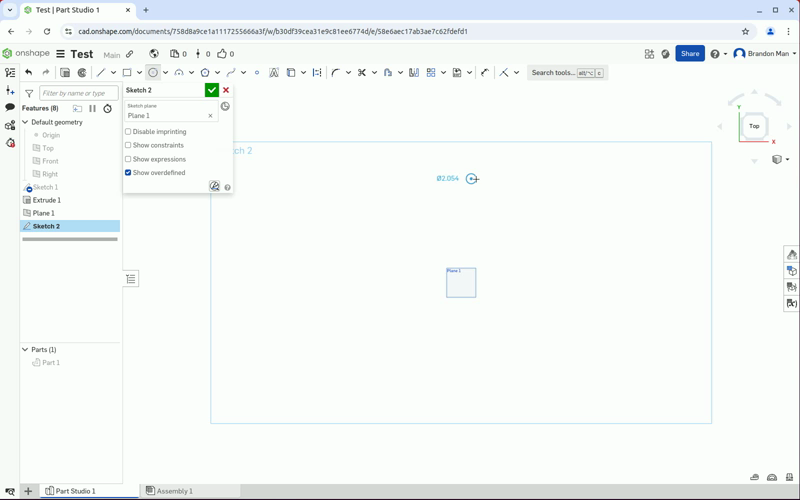
click(476, 178)
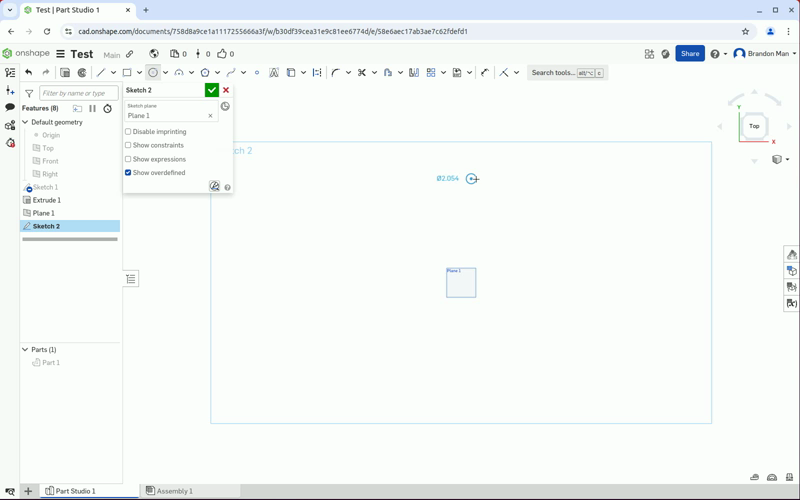
key(esc)
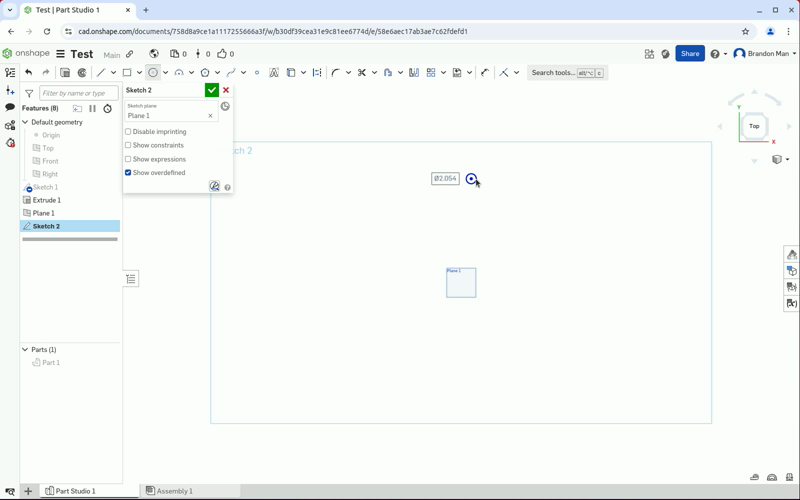
mouse_move(469, 178)
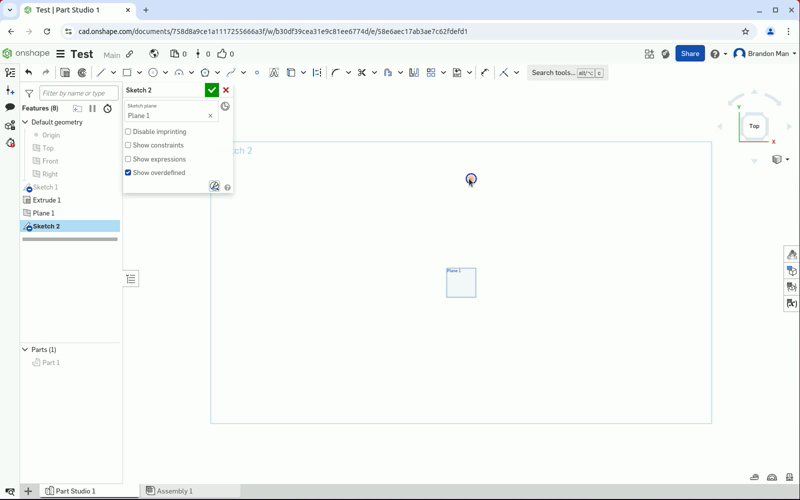
scroll(6)
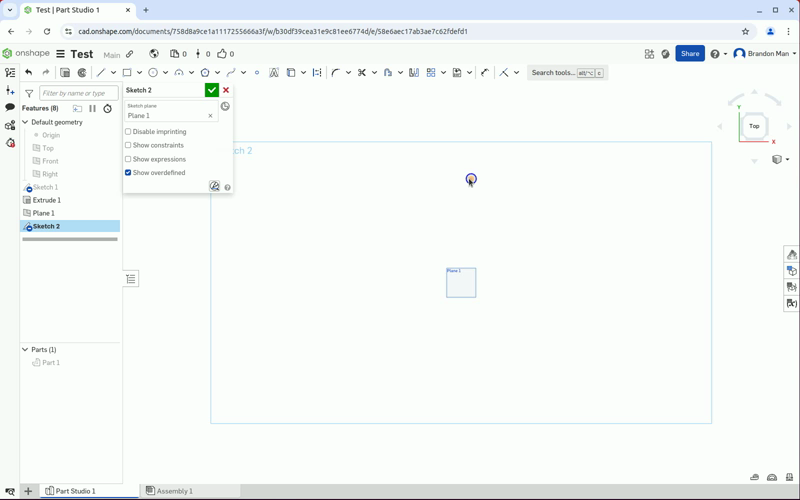
scroll(6)
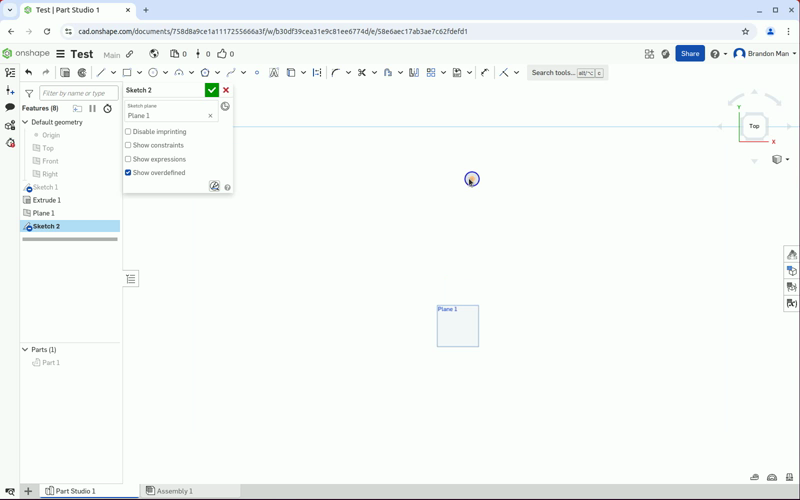
scroll(6)
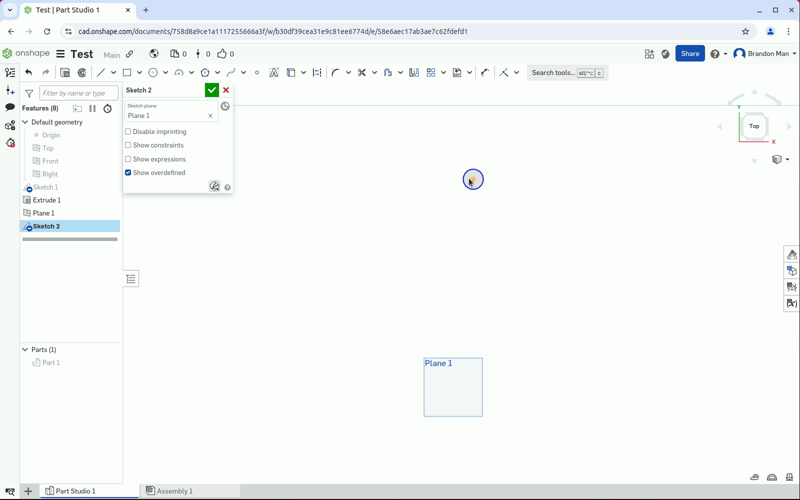
scroll(6)
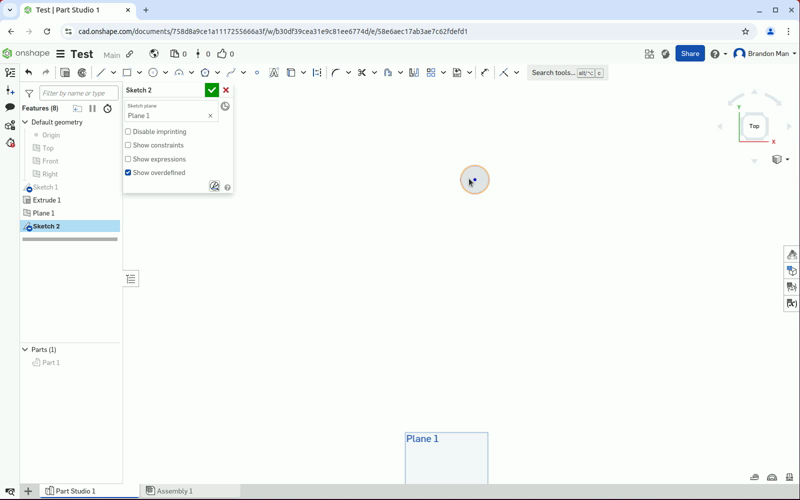
scroll(6)
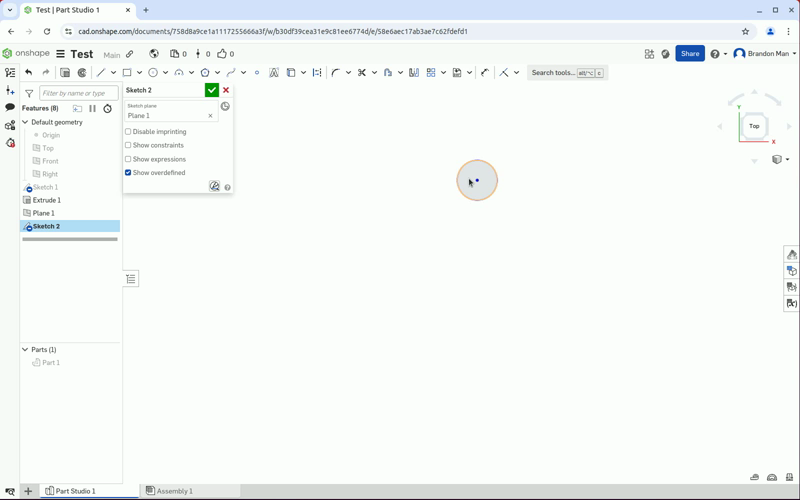
scroll(6)
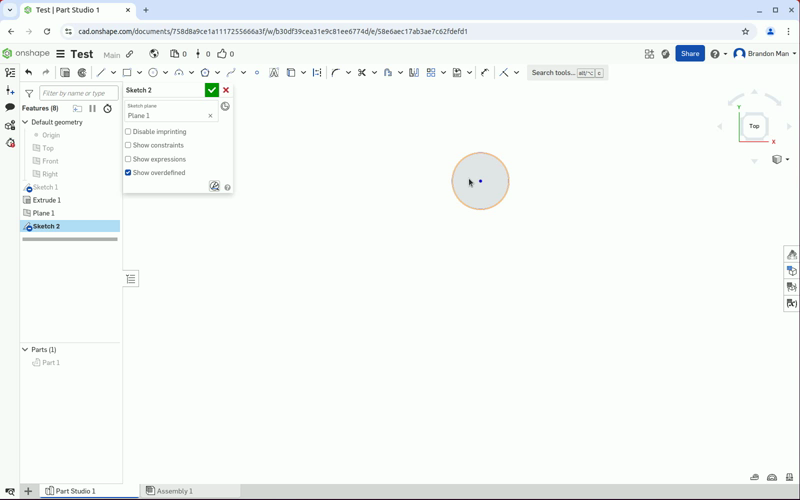
scroll(6)
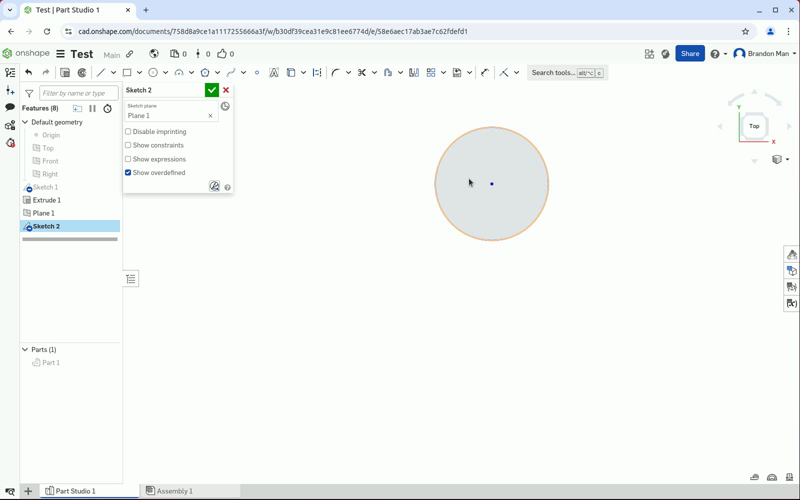
click(469, 178)
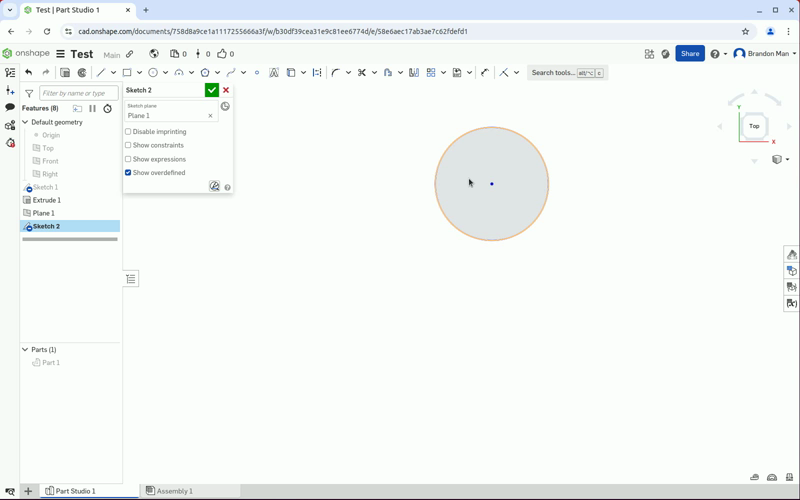
scroll(-6)
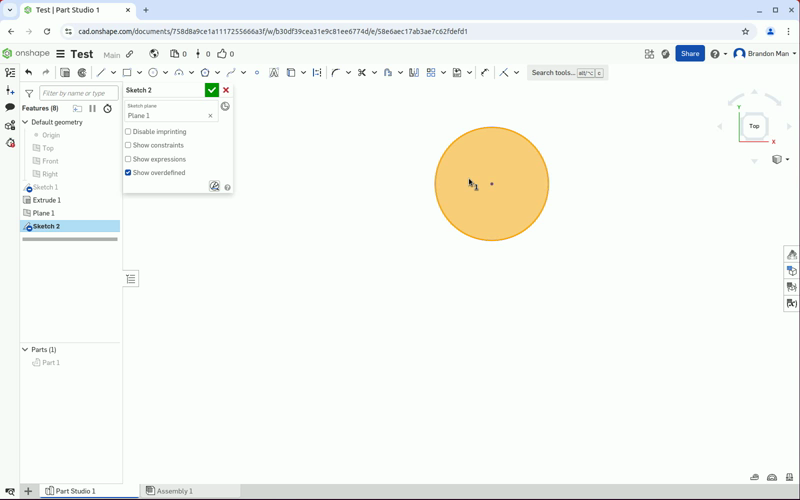
scroll(-6)
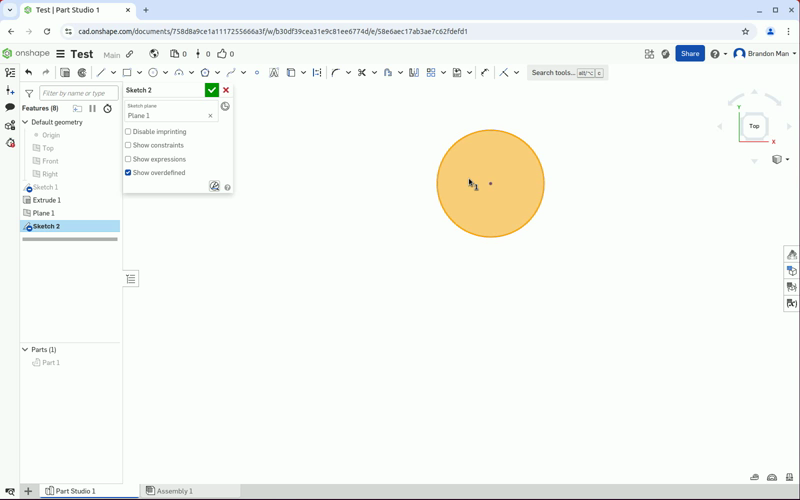
scroll(-6)
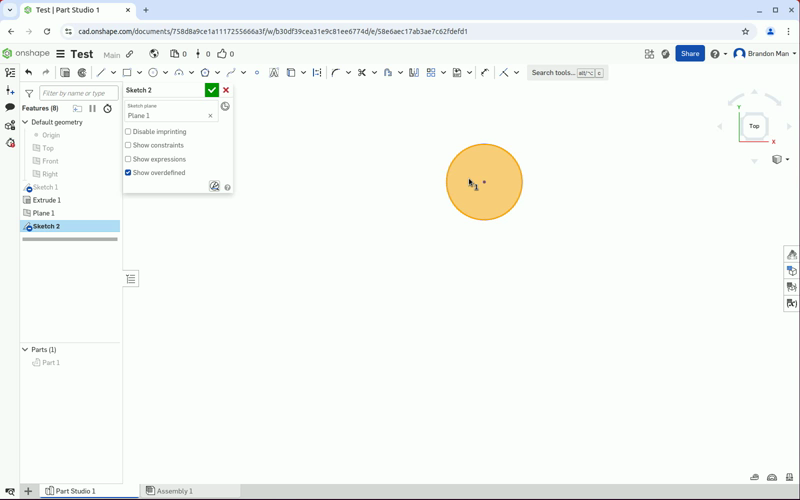
scroll(-6)
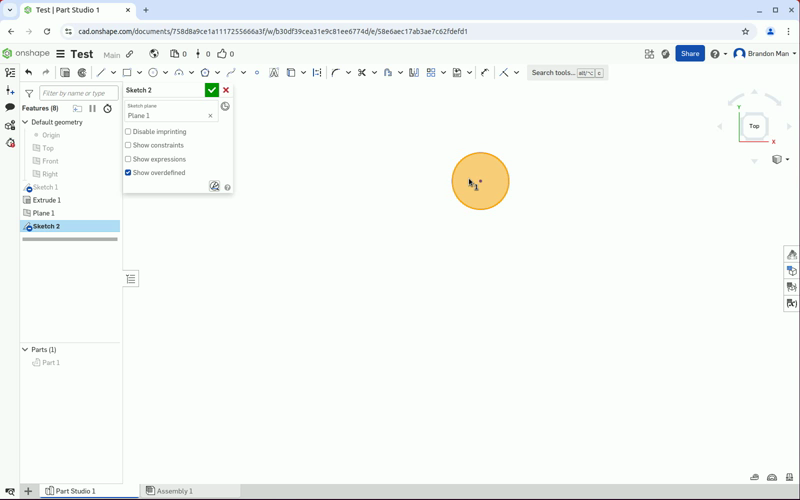
scroll(-6)
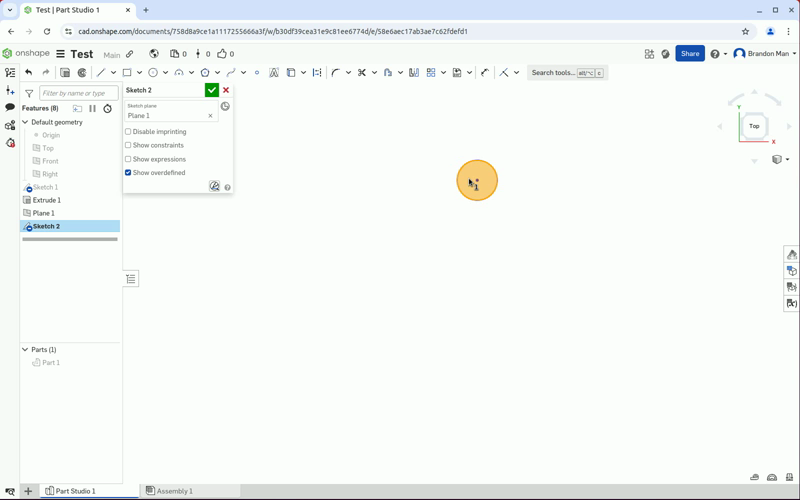
scroll(-6)
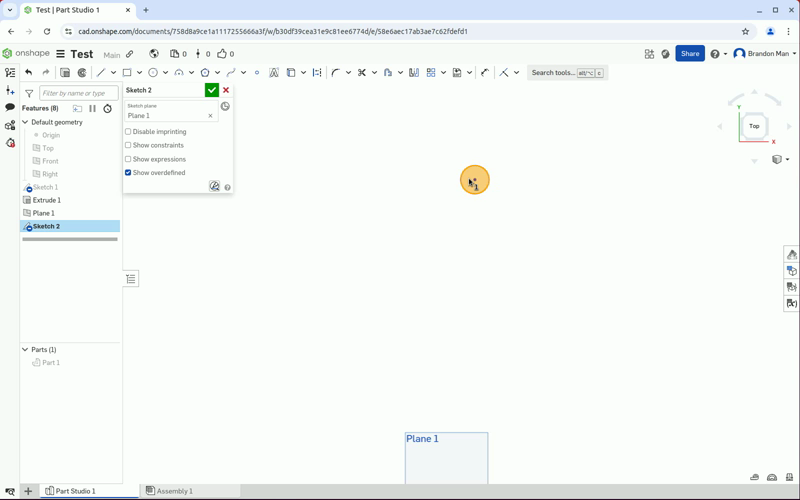
scroll(-6)
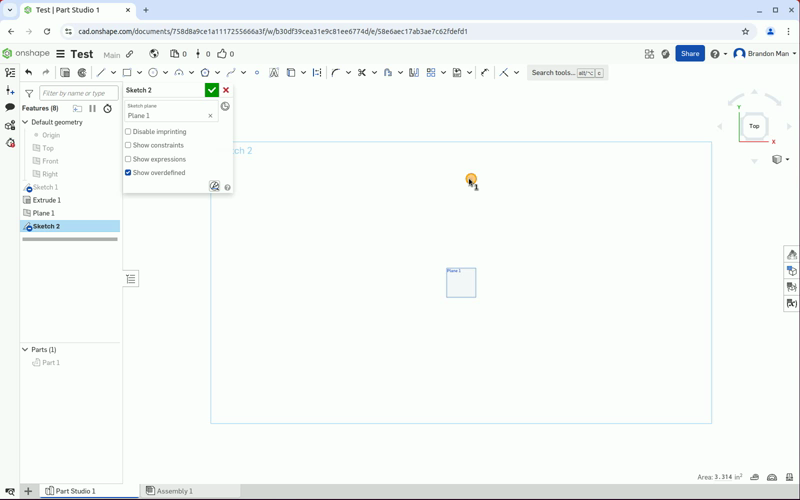
mouse_move(73, 352)
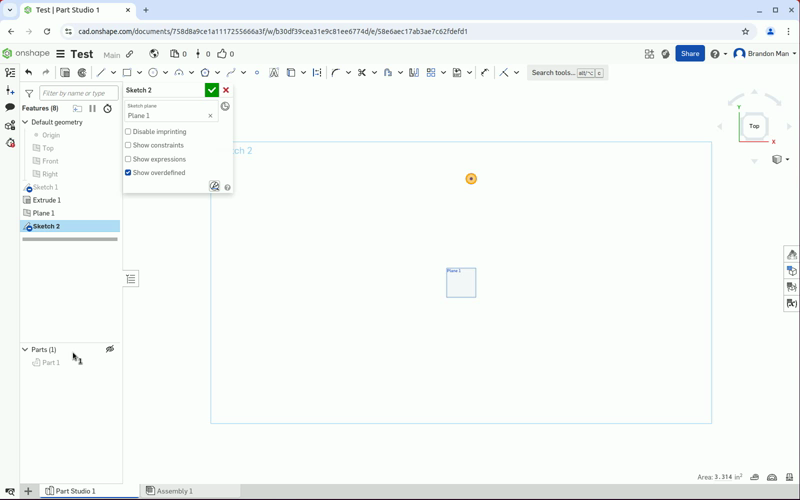
key(shift+y)
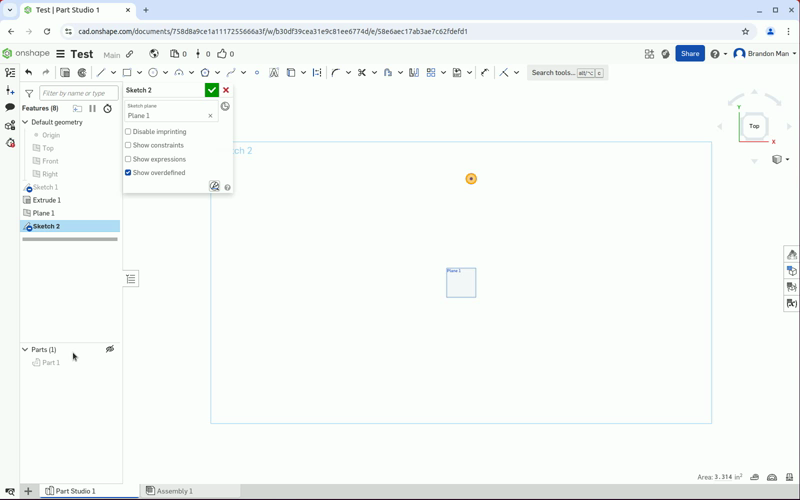
key(shift+e)
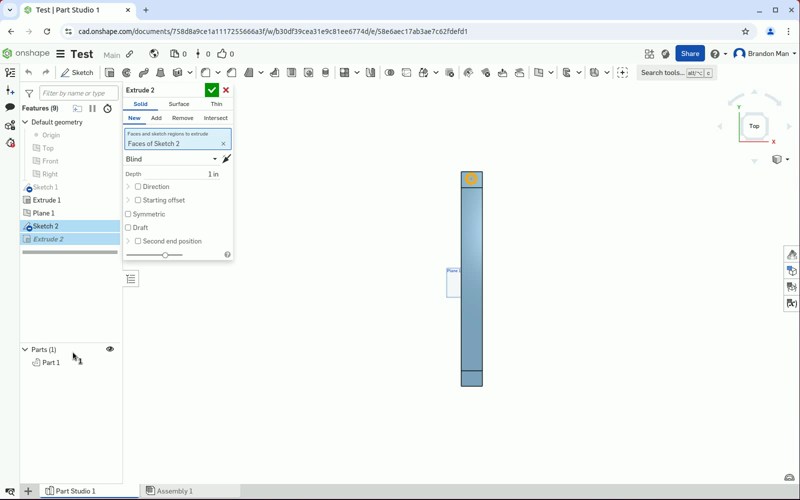
mouse_move(143, 106)
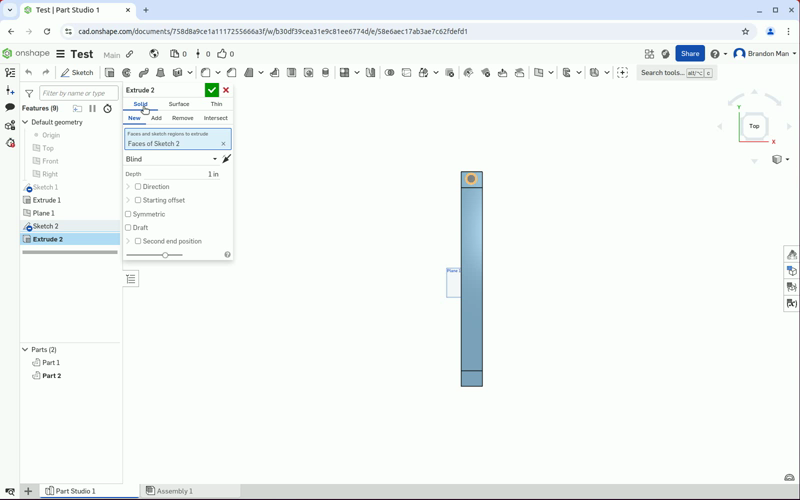
click(143, 106)
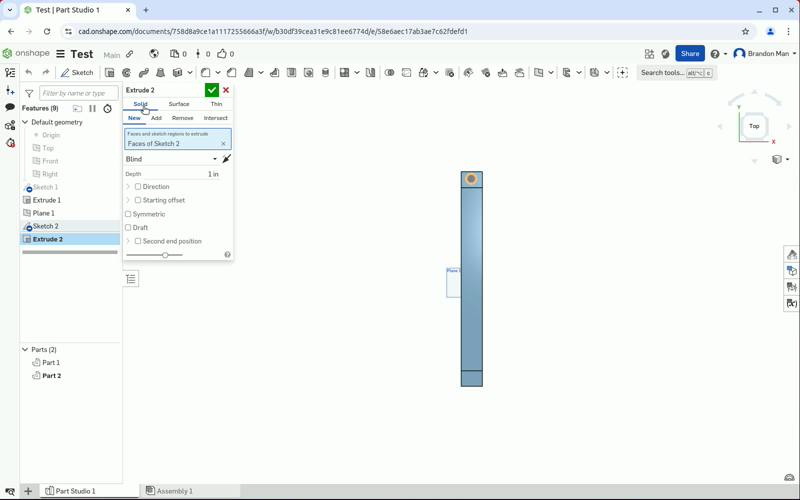
mouse_move(186, 120)
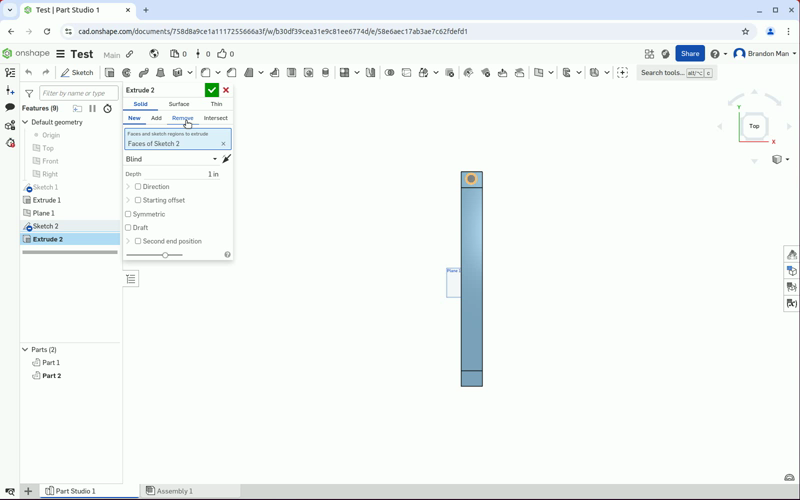
click(186, 120)
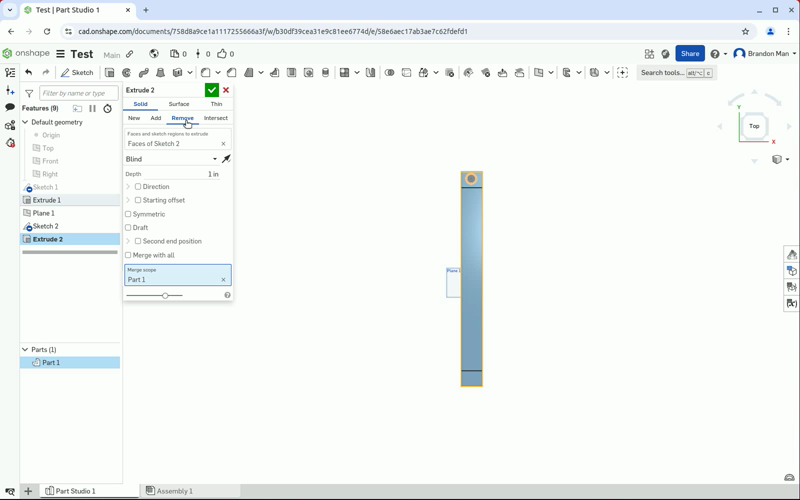
key(tab, 4)
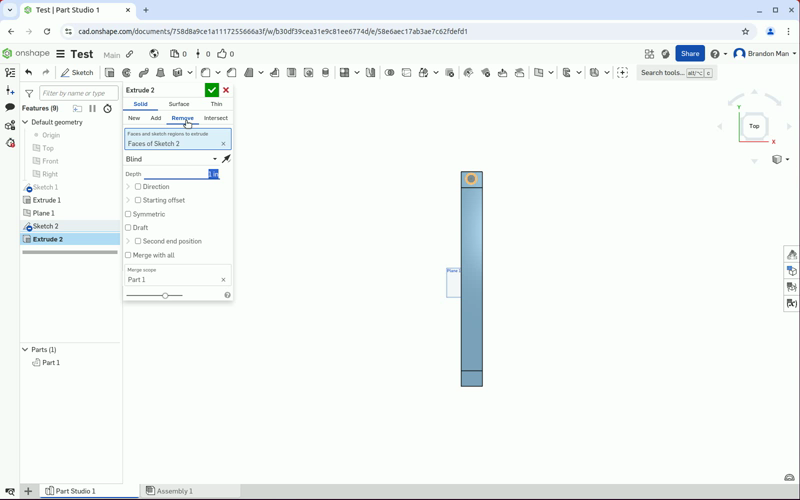
text(10.832)
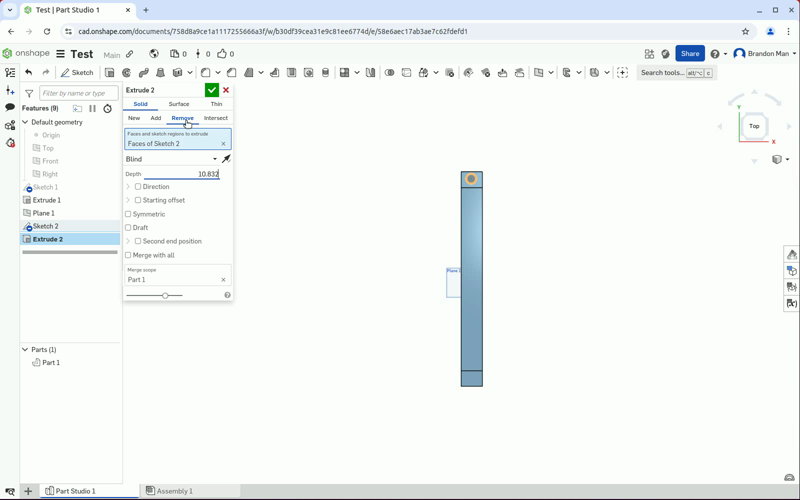
key(tab, 6)
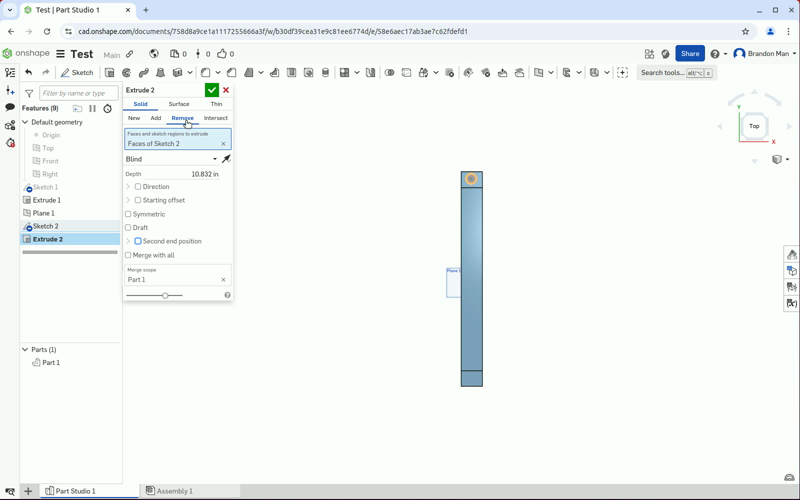
key(space)
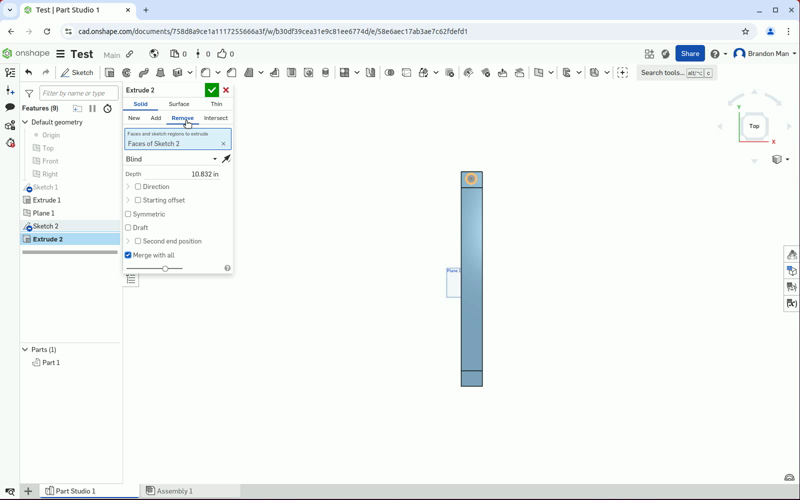
key(enter)
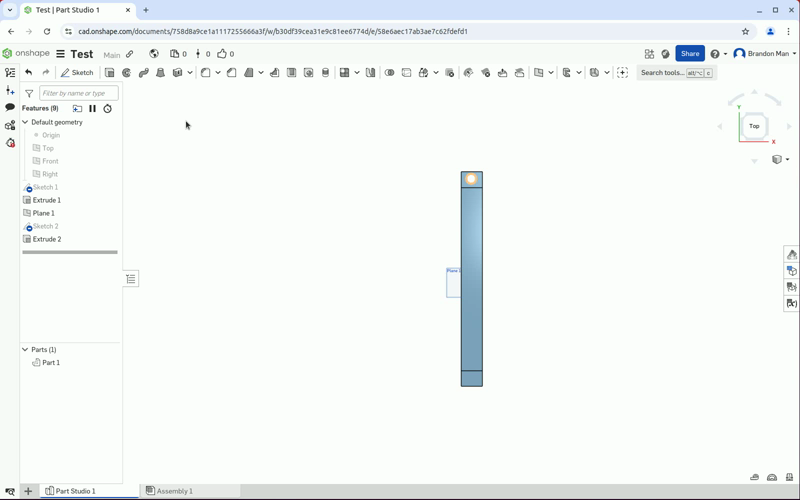
key(shift+h)
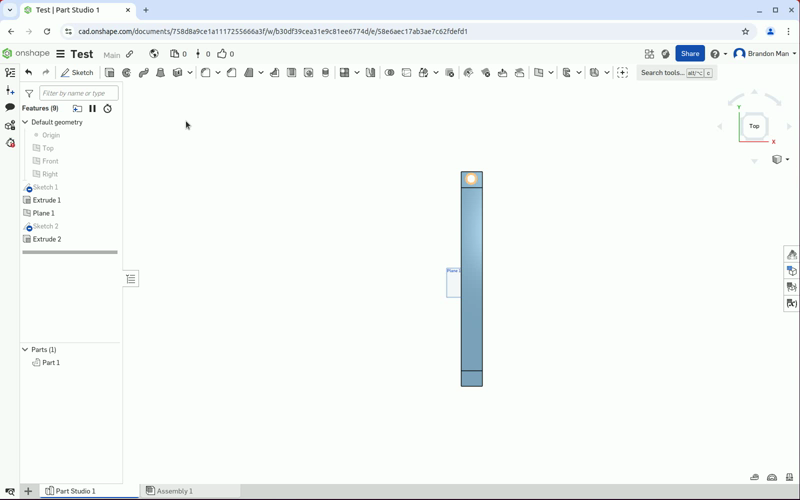
key(shift+h)
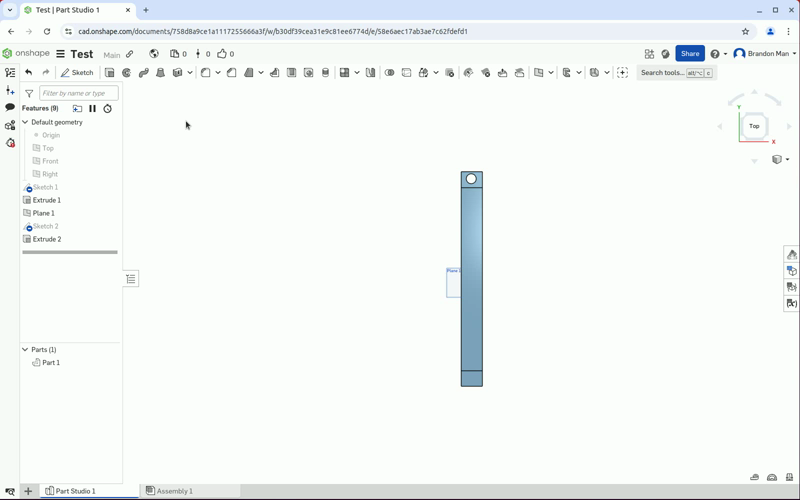
mouse_move(73, 189)
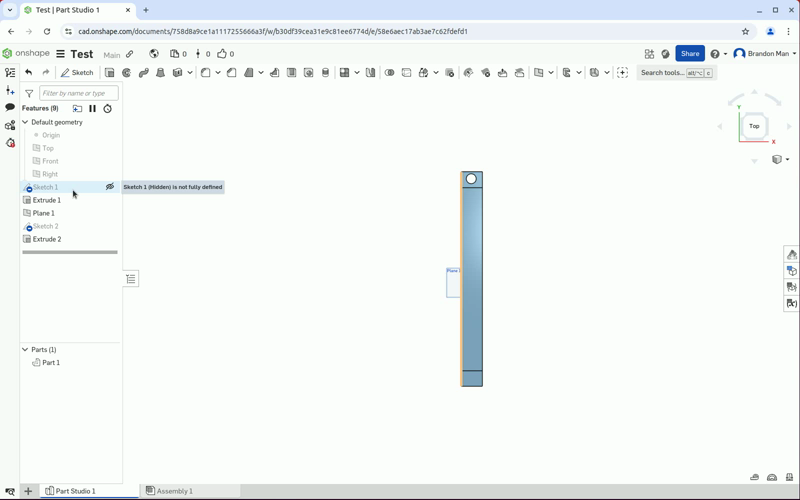
click(73, 189)
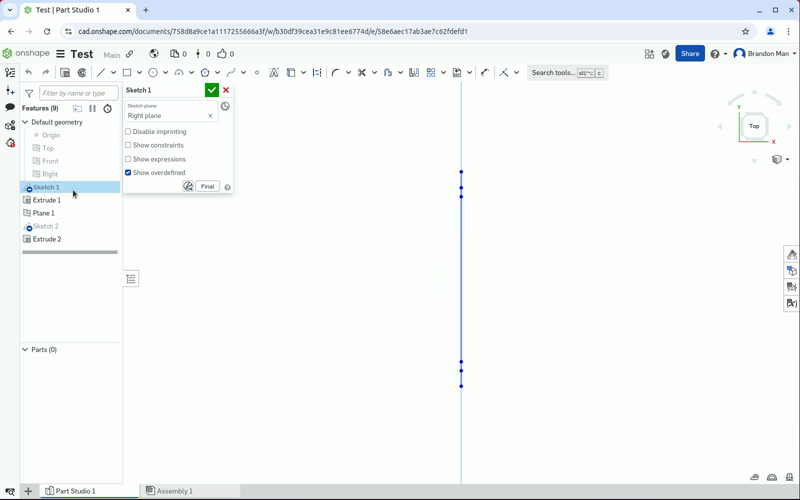
mouse_move(229, 92)
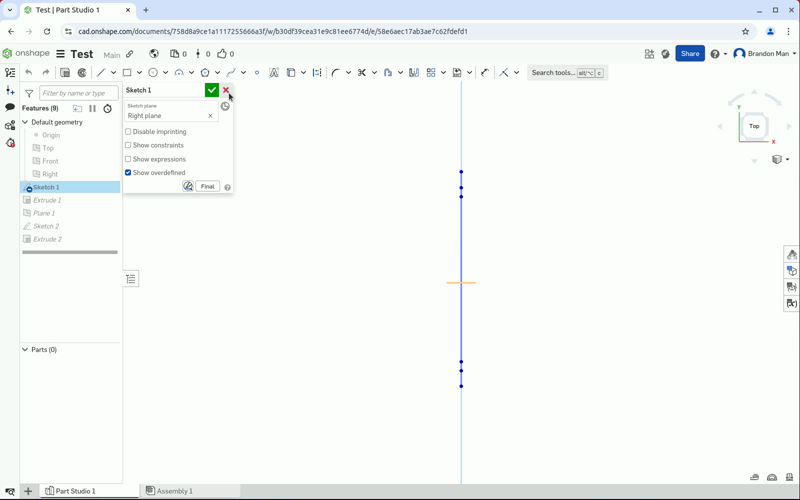
click(229, 92)
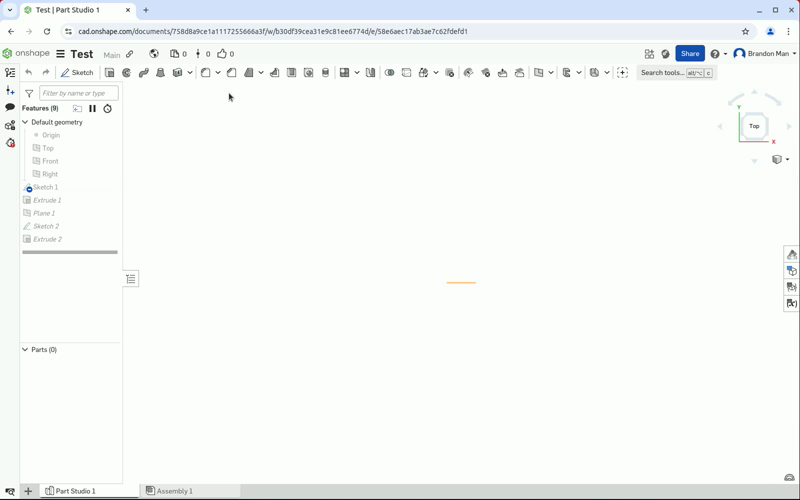
key(shift+s)
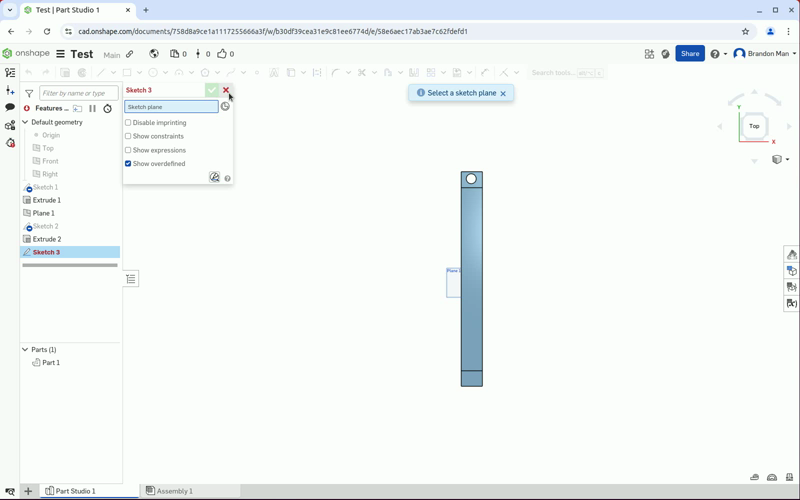
mouse_move(73, 215)
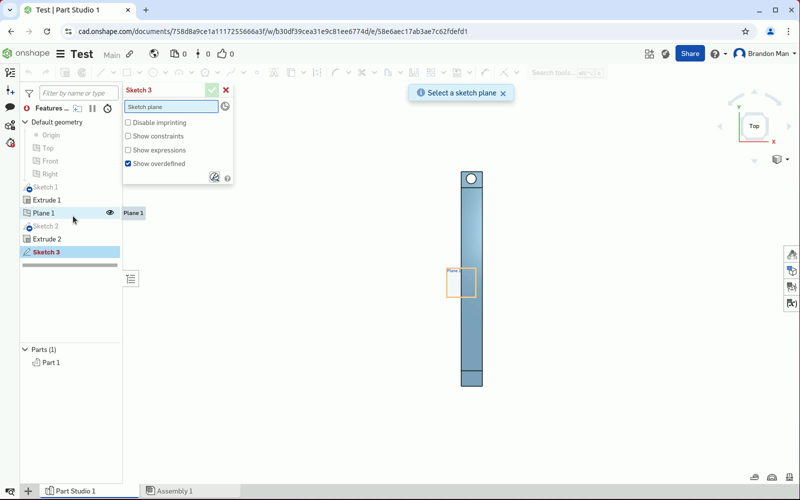
click(73, 215)
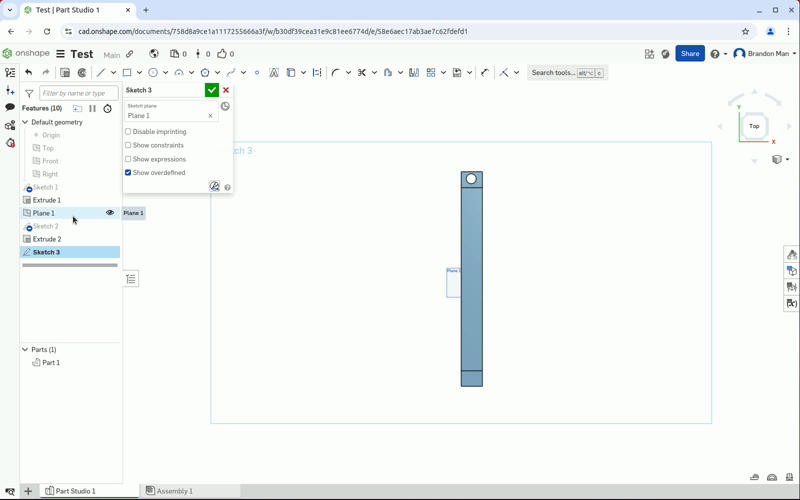
mouse_move(73, 352)
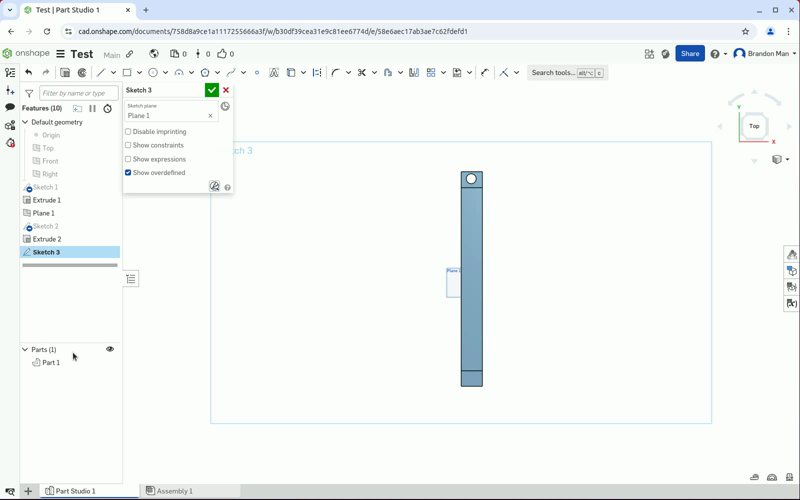
key(y)
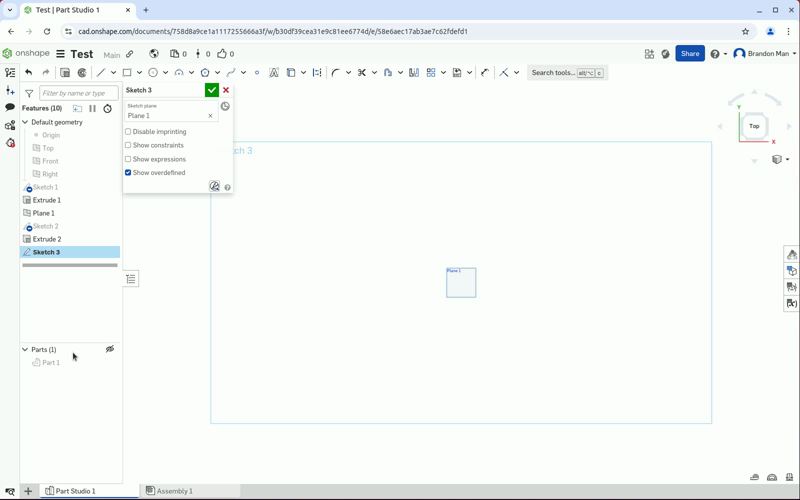
key(c)
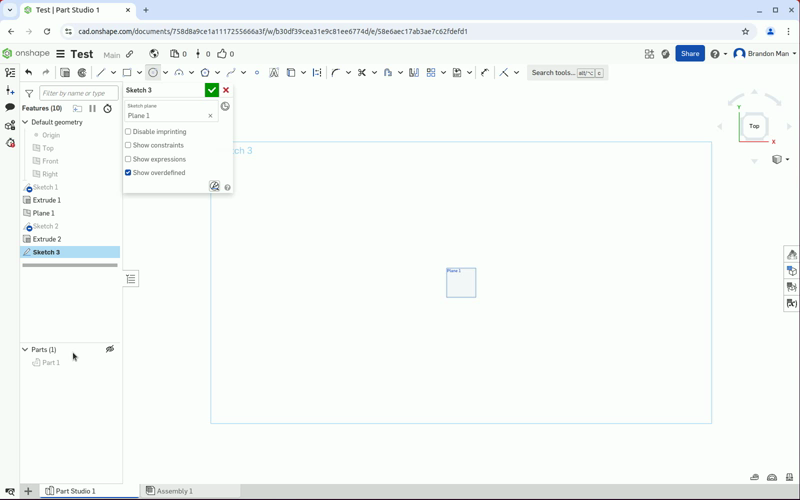
key_down(shift)
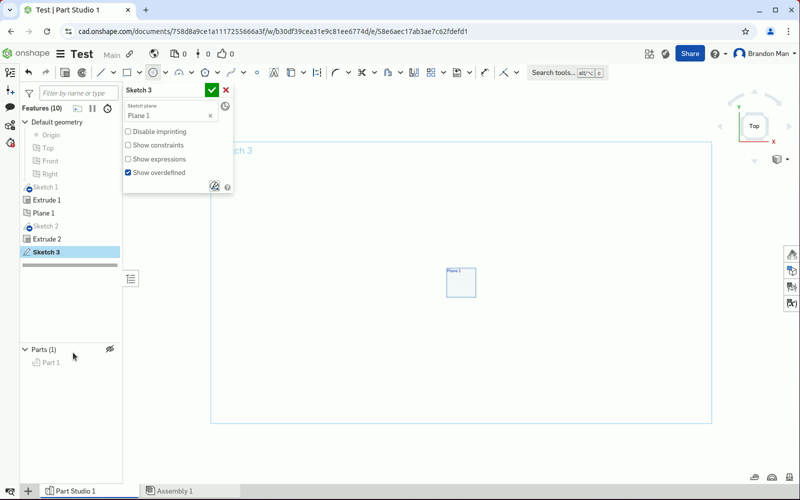
mouse_move(471, 378)
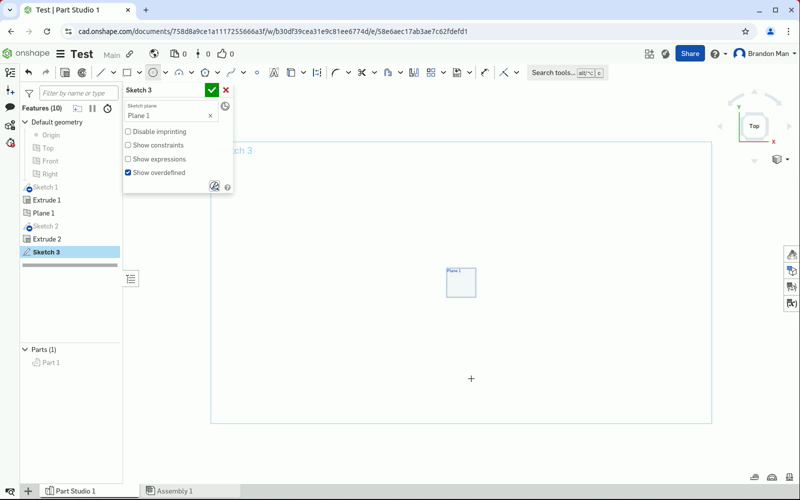
click(471, 378)
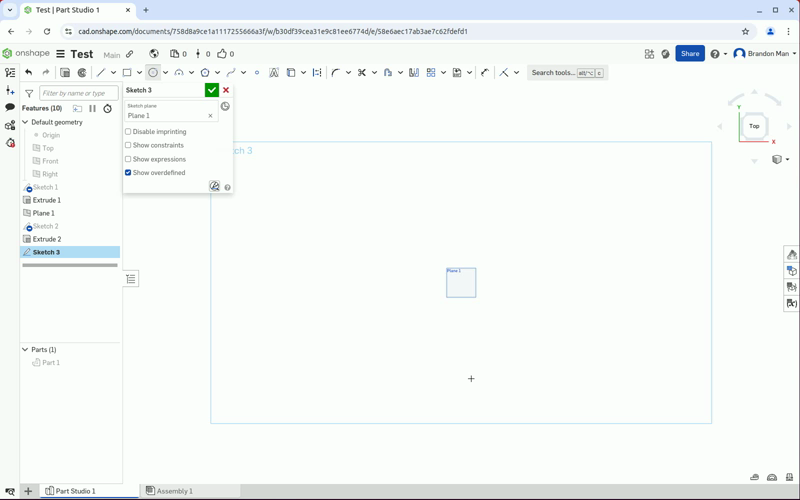
key_up(shift)
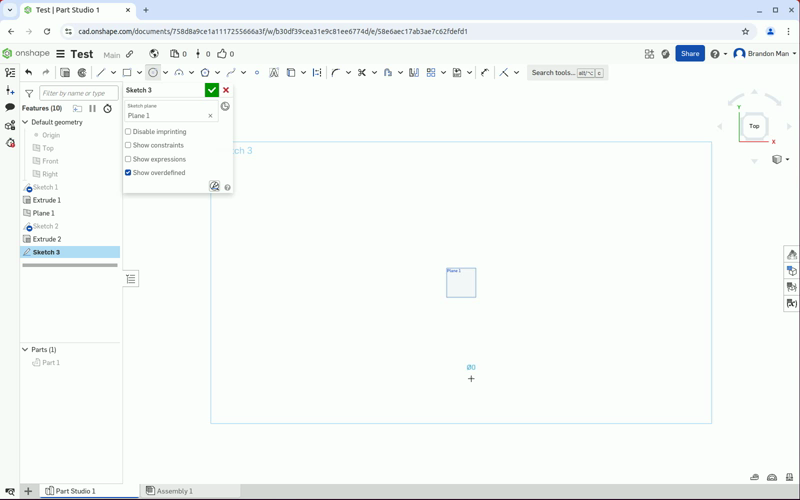
mouse_move(476, 378)
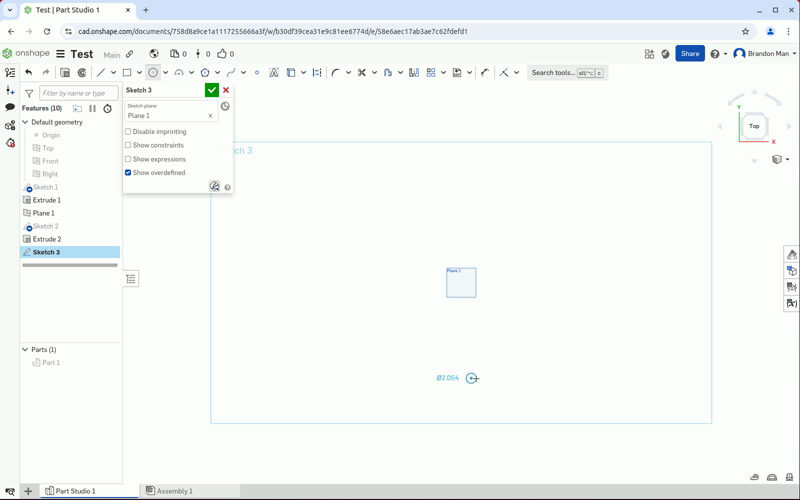
click(476, 378)
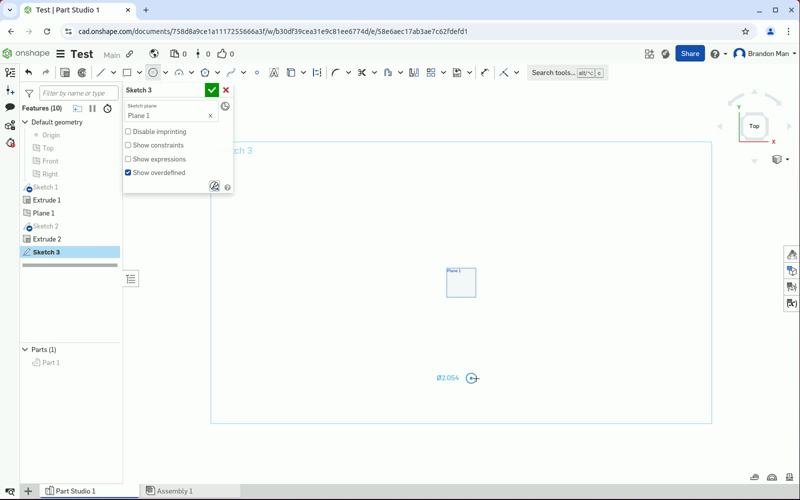
key(esc)
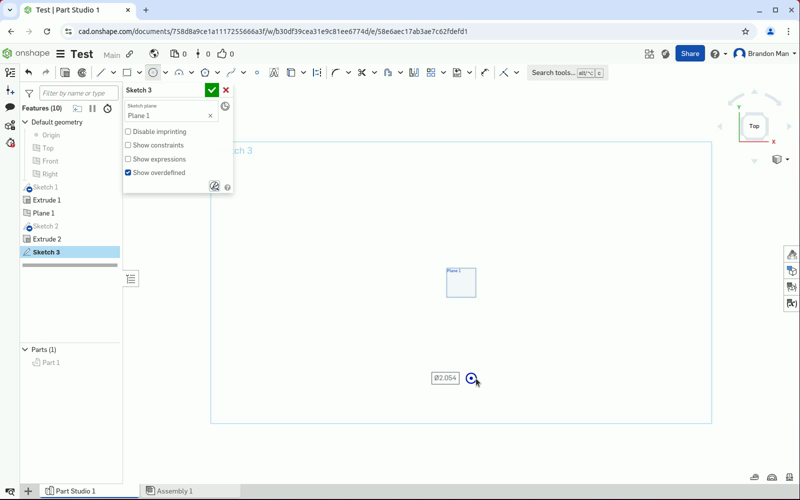
mouse_move(468, 380)
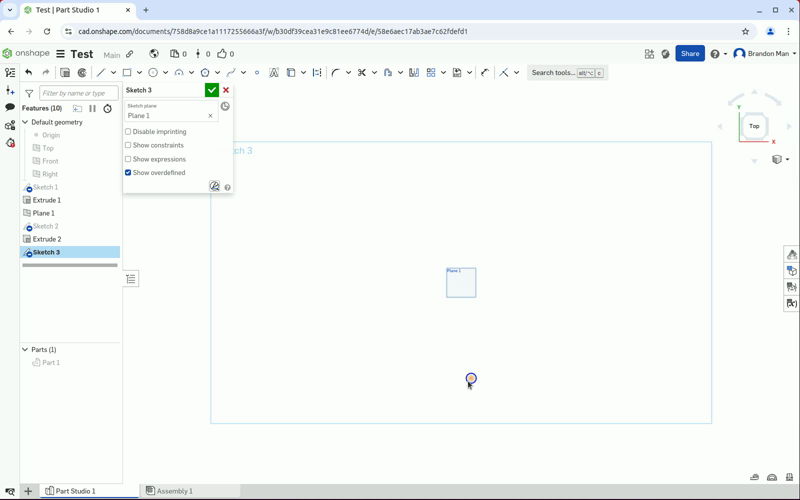
scroll(6)
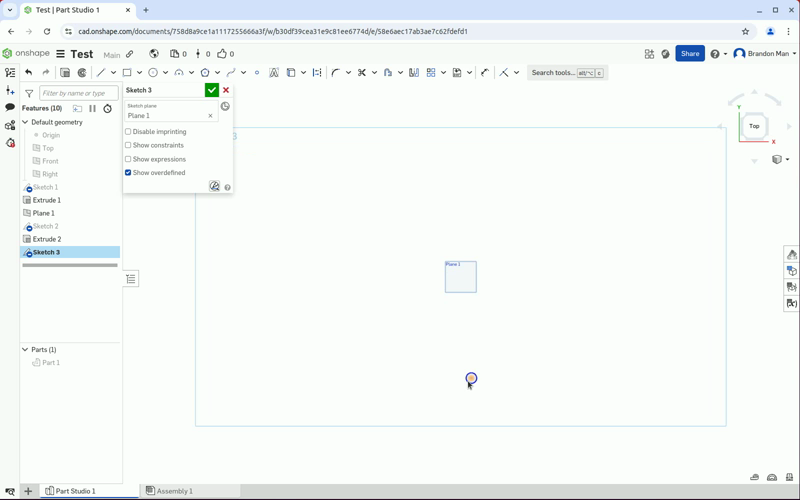
scroll(6)
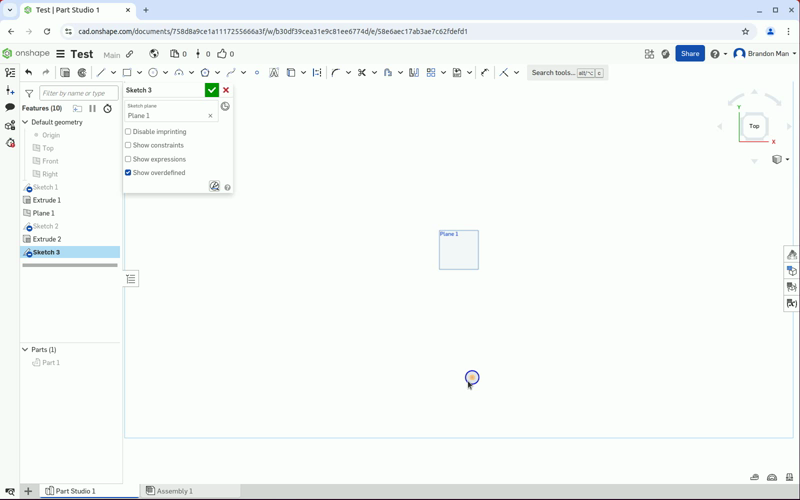
scroll(6)
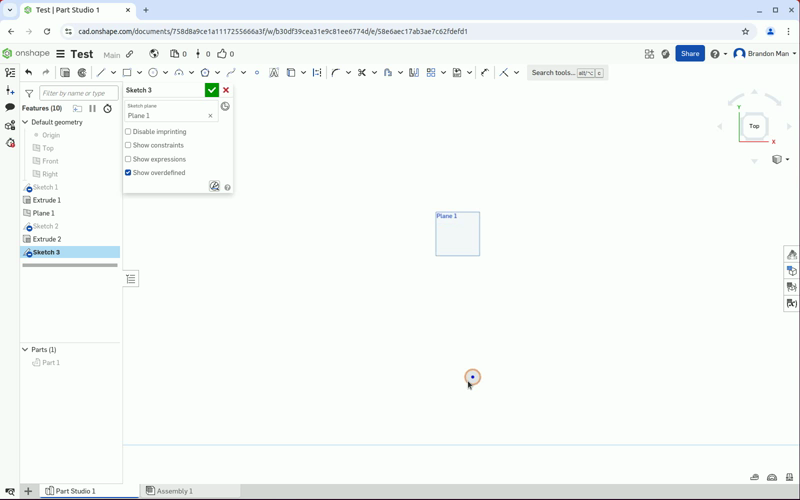
scroll(6)
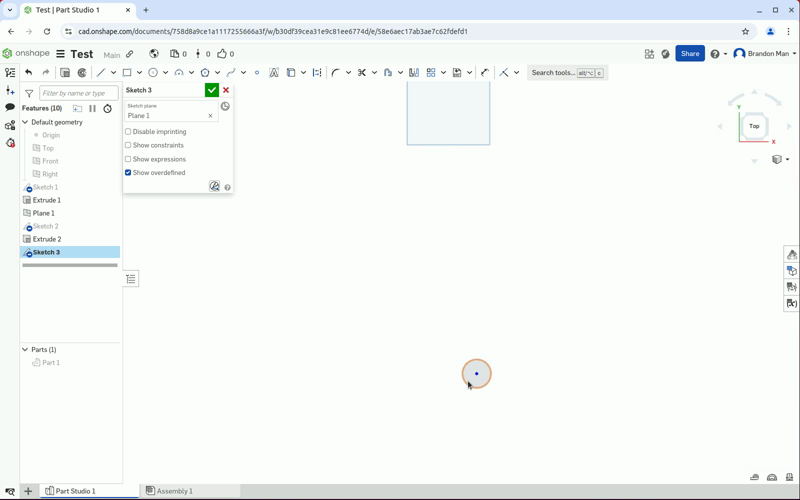
scroll(6)
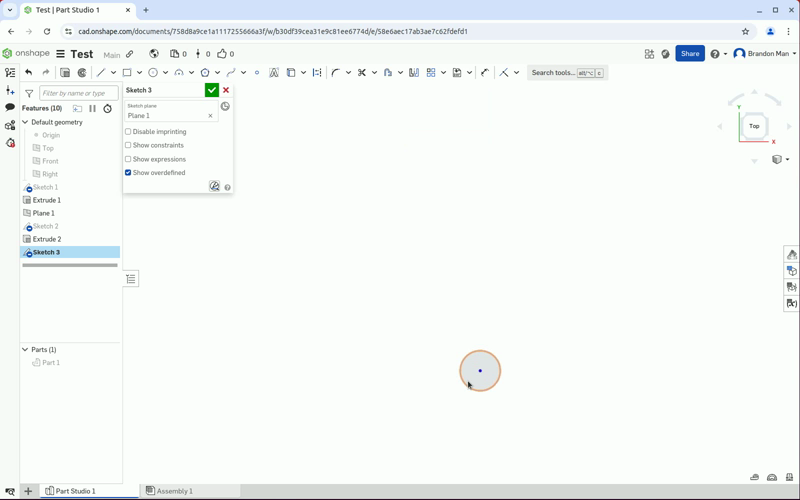
scroll(6)
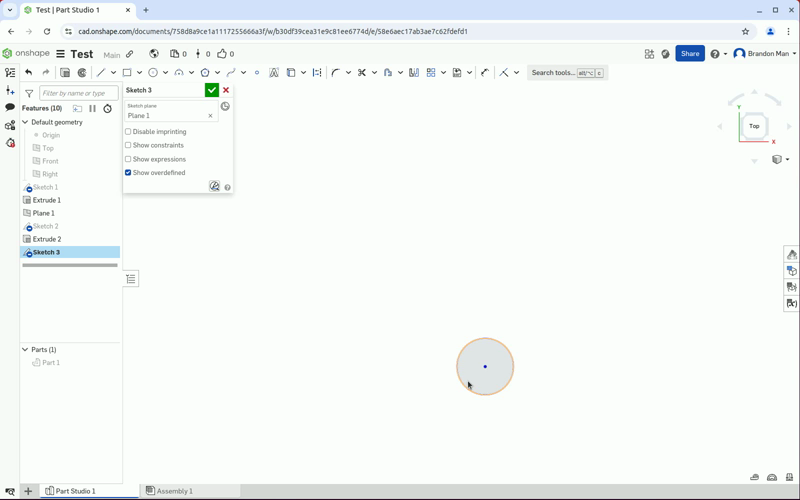
scroll(6)
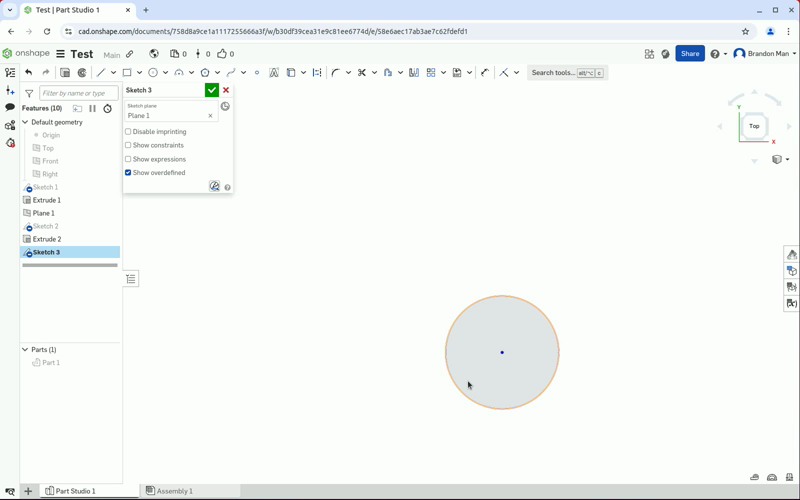
click(468, 380)
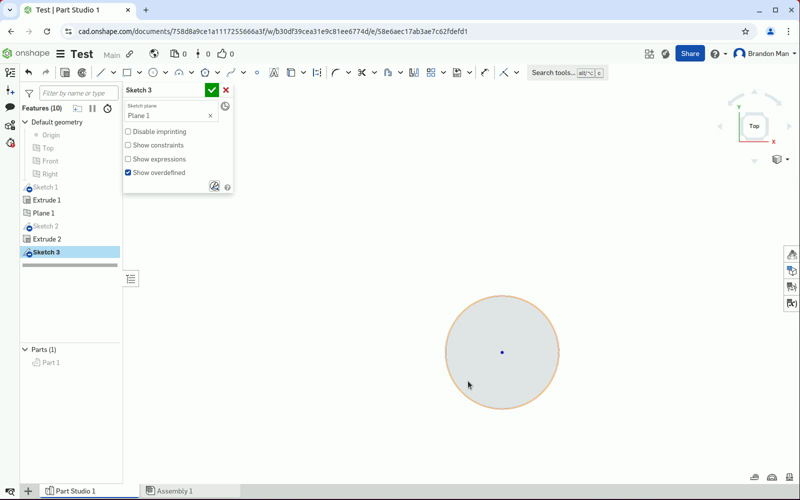
scroll(-6)
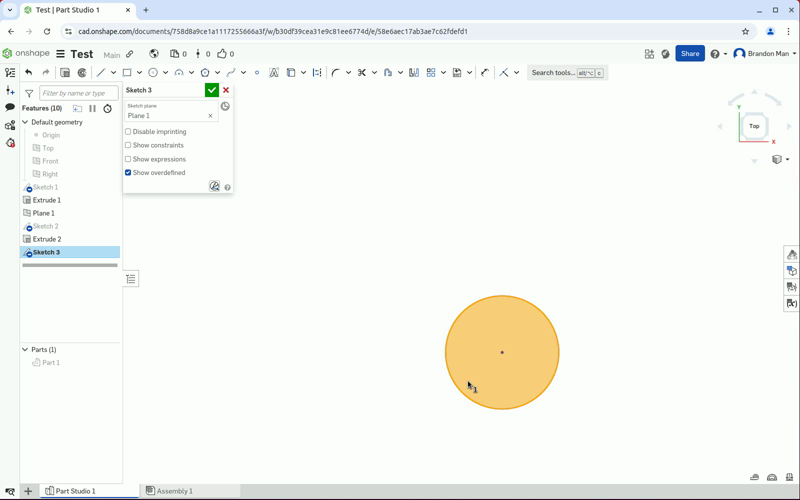
scroll(-6)
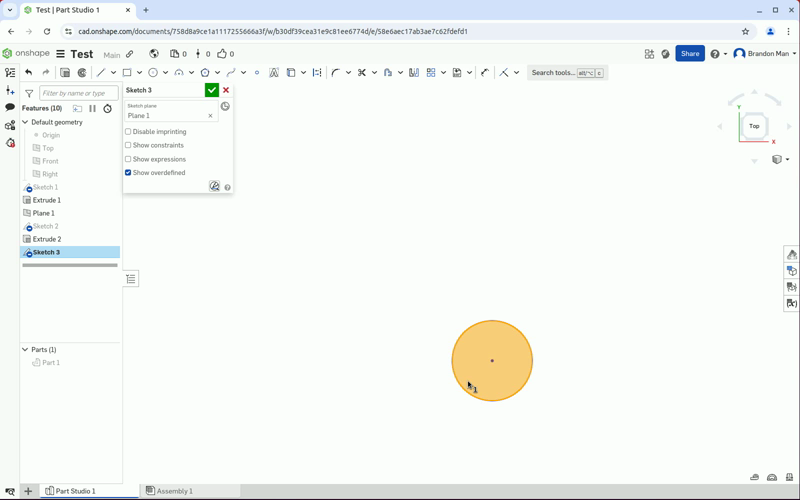
scroll(-6)
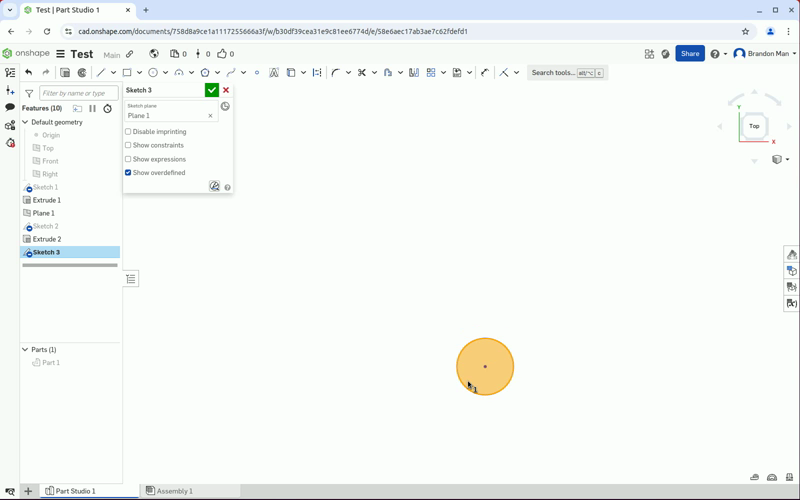
scroll(-6)
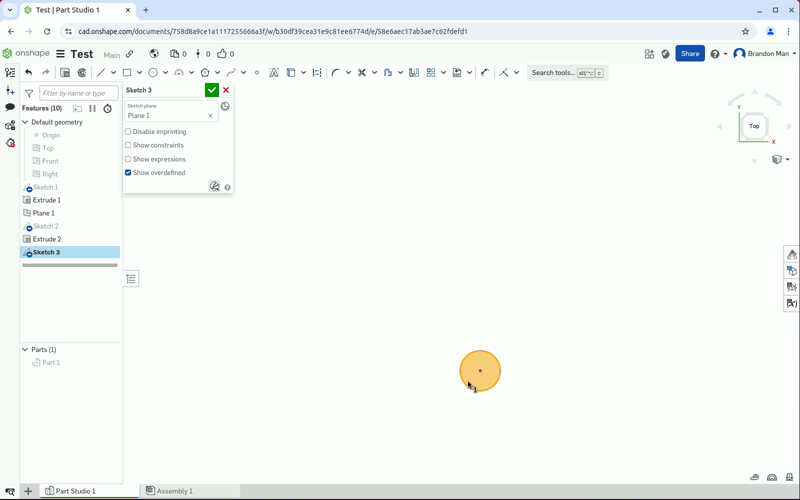
scroll(-6)
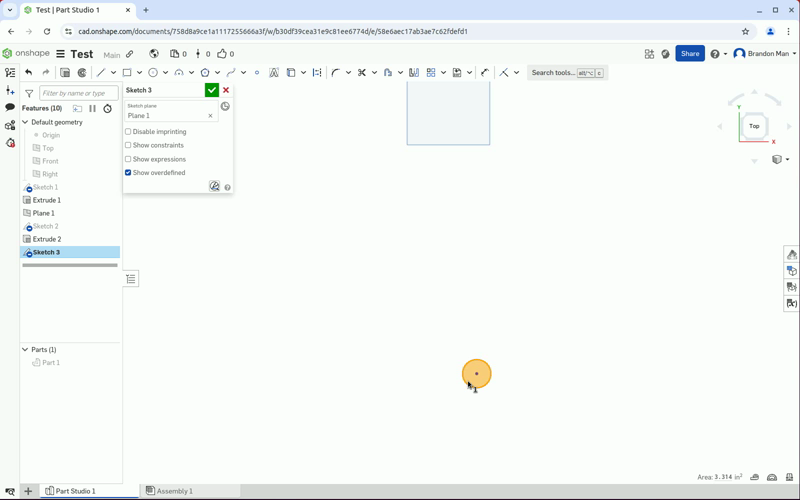
scroll(-6)
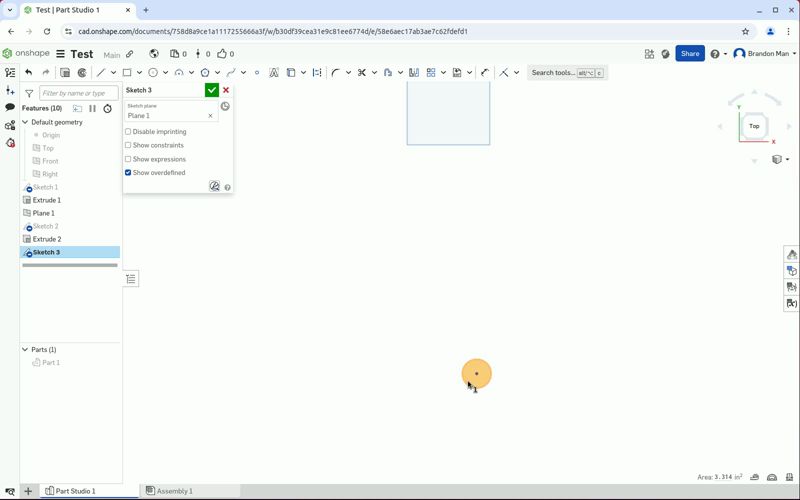
scroll(-6)
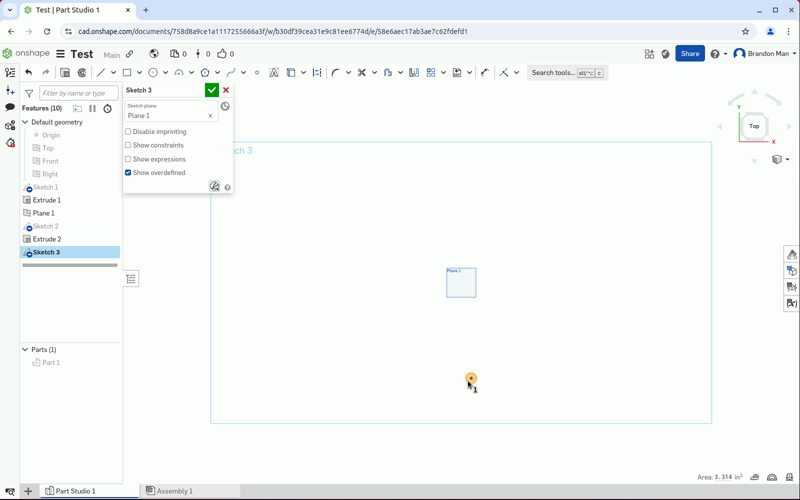
mouse_move(73, 352)
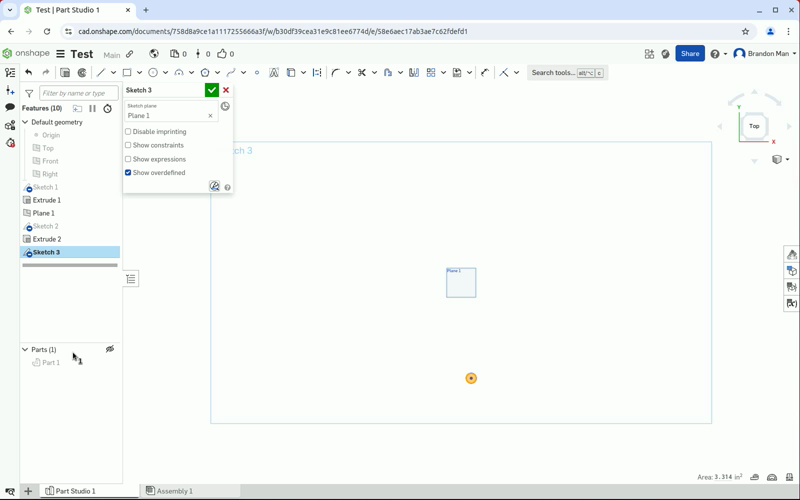
key(shift+y)
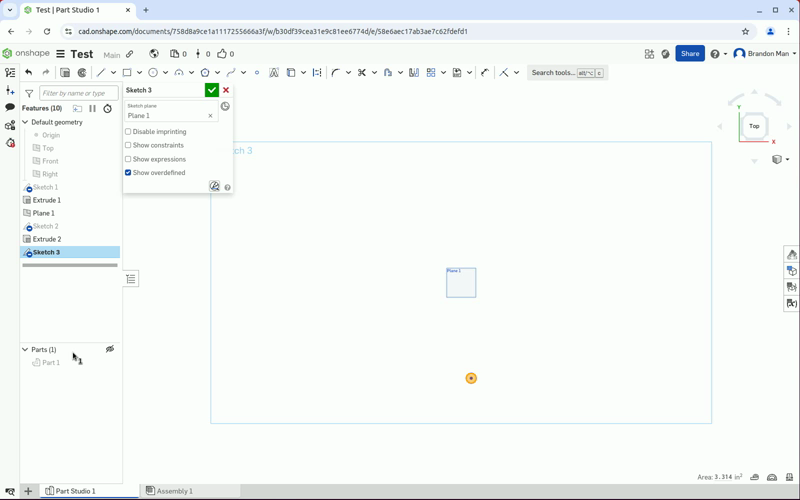
key(shift+e)
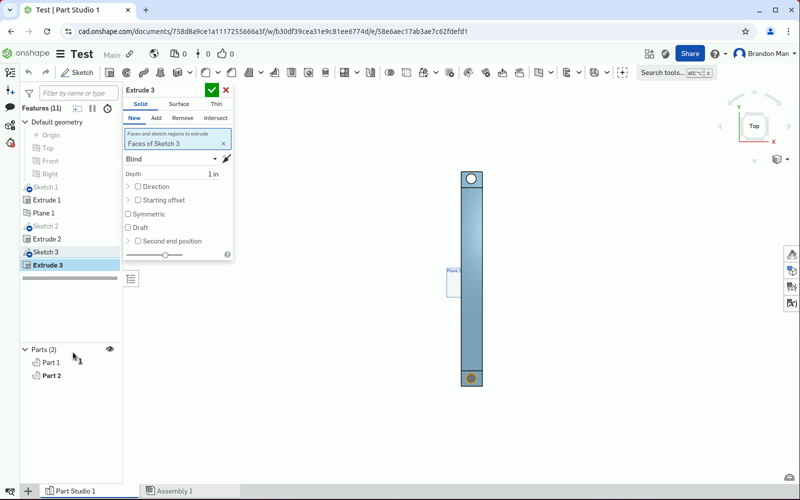
mouse_move(143, 106)
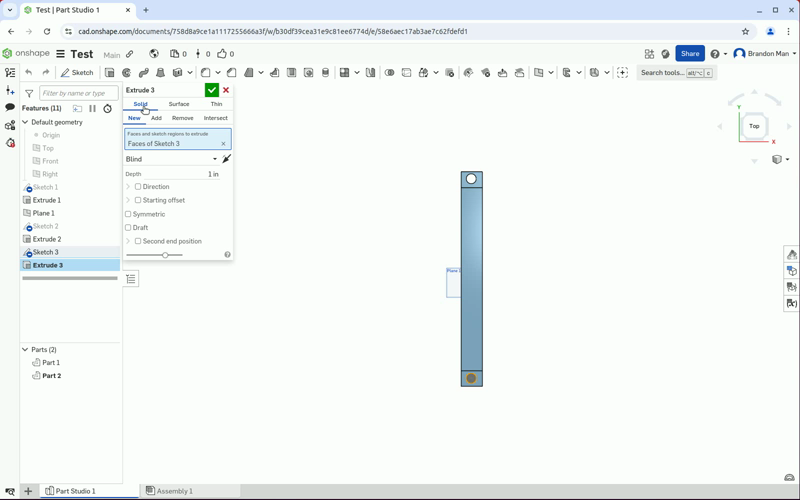
click(143, 106)
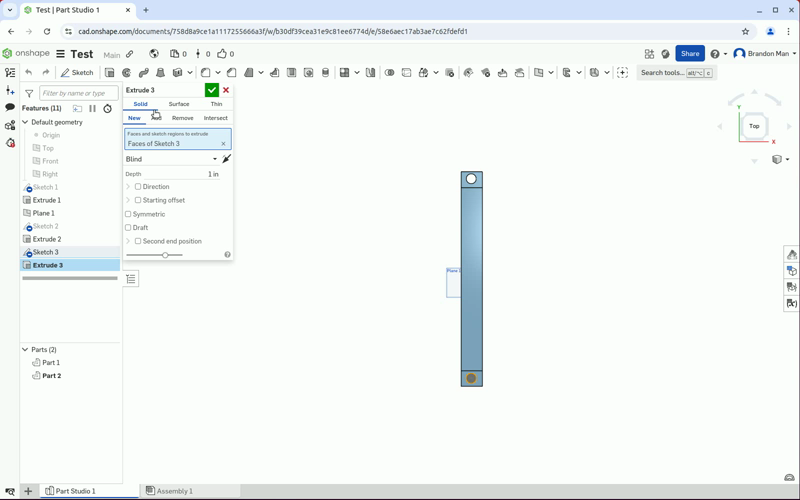
mouse_move(186, 120)
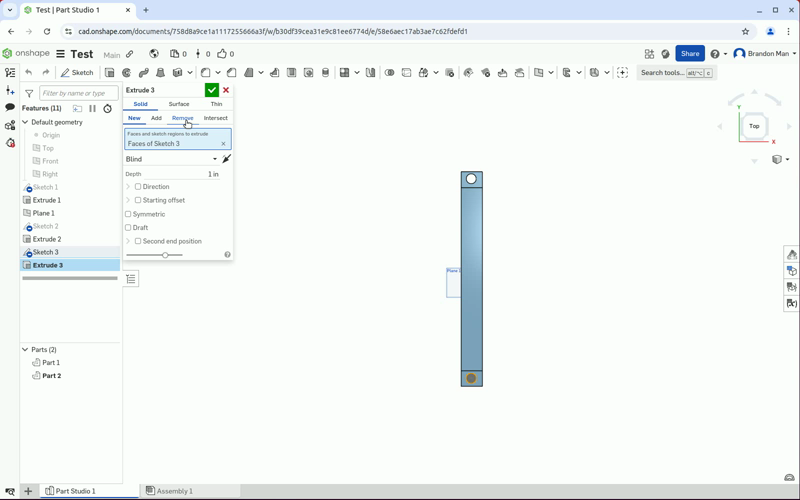
click(186, 120)
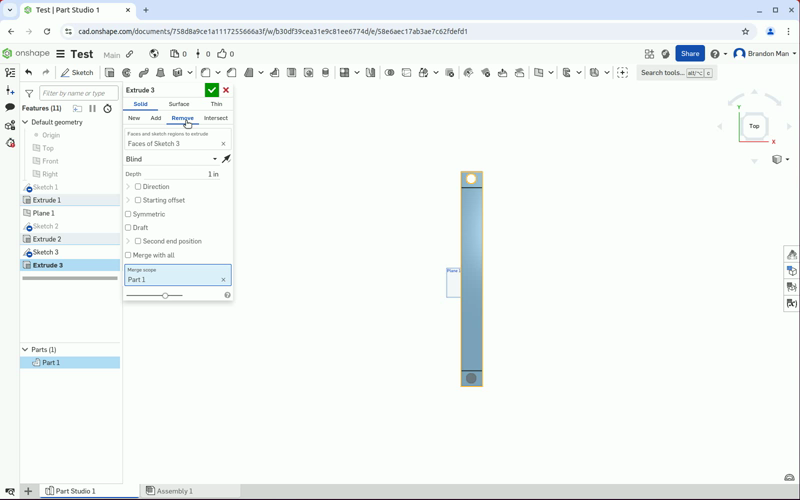
key(tab, 4)
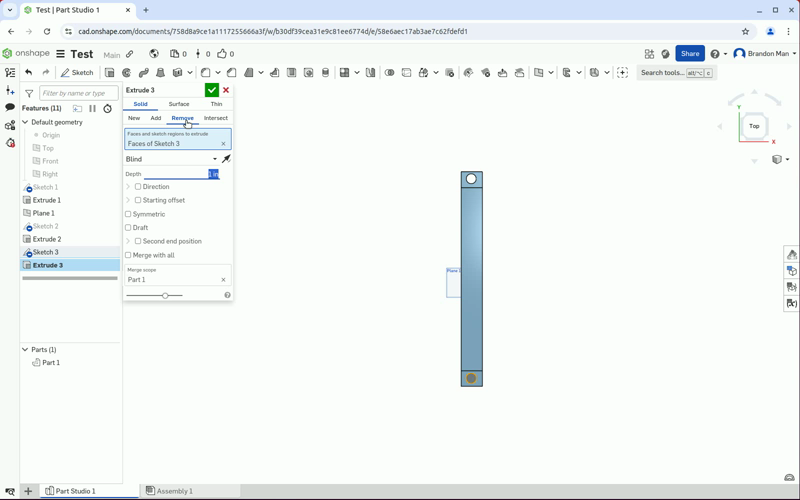
text(10.832)
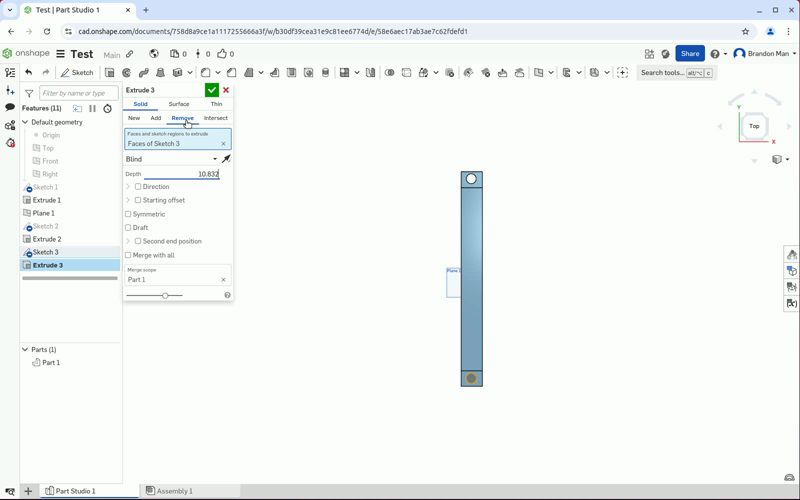
key(tab, 6)
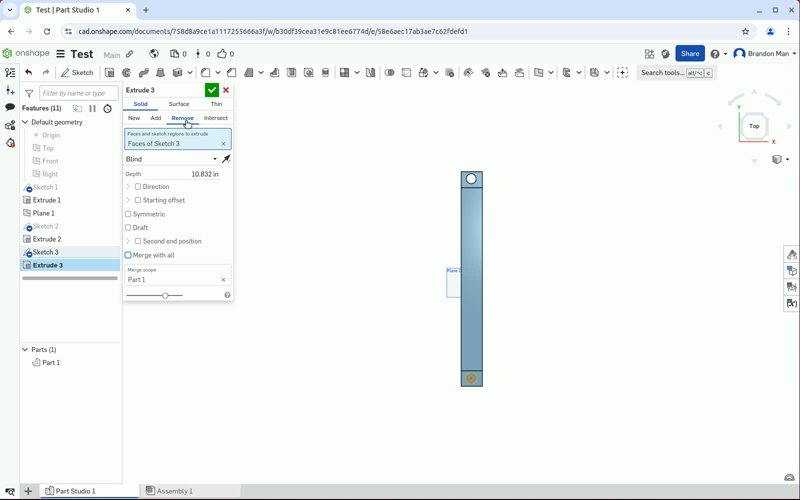
key(space)
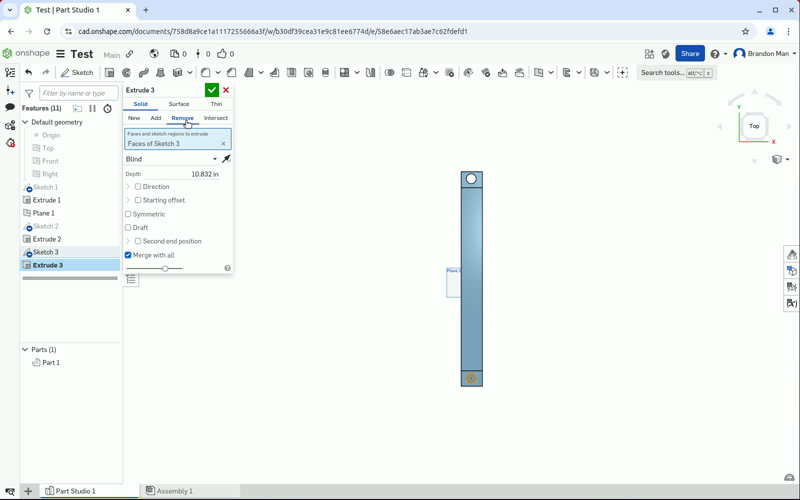
key(enter)
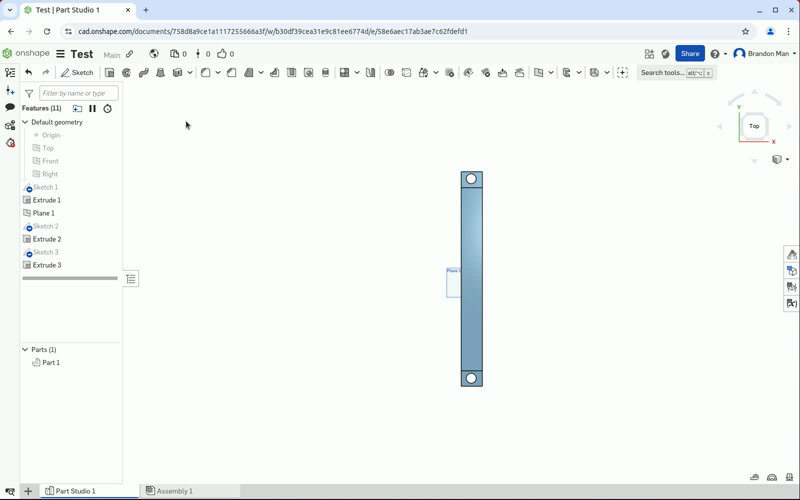
key(shift+h)
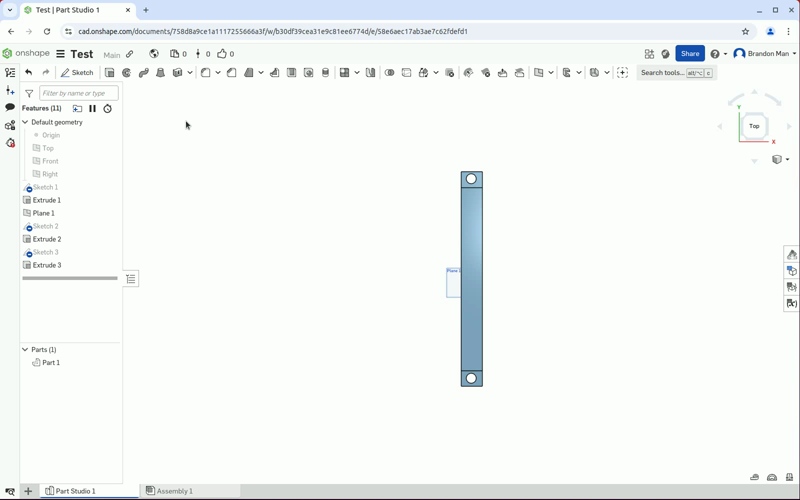
key(shift+h)
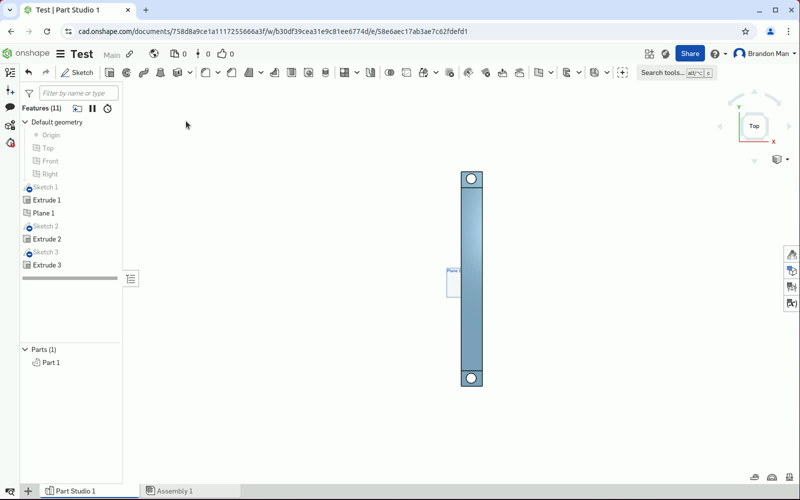
key(shift+7)
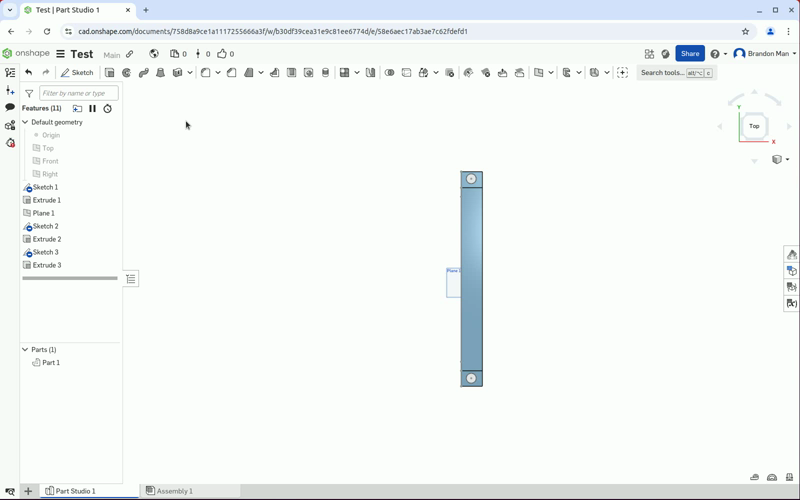
key(up, 3)
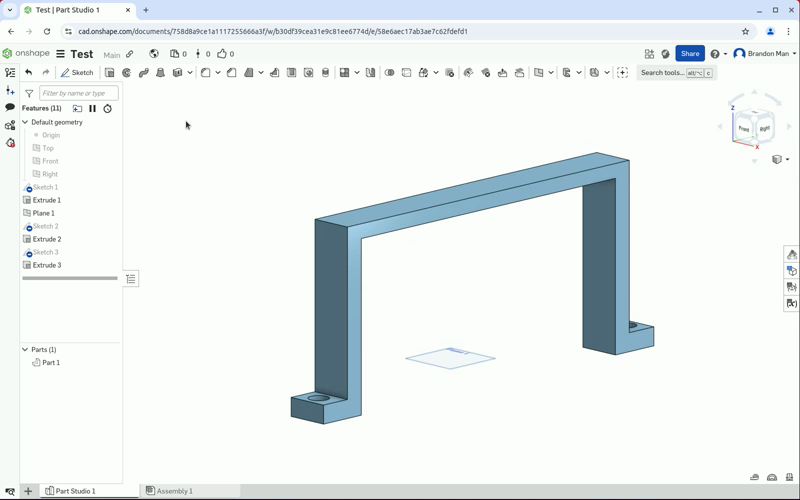
key(left, 3)
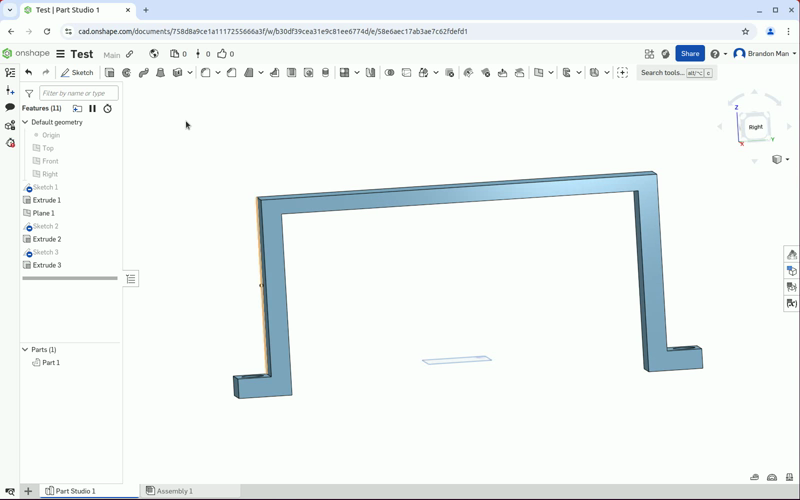
key(right, 3)
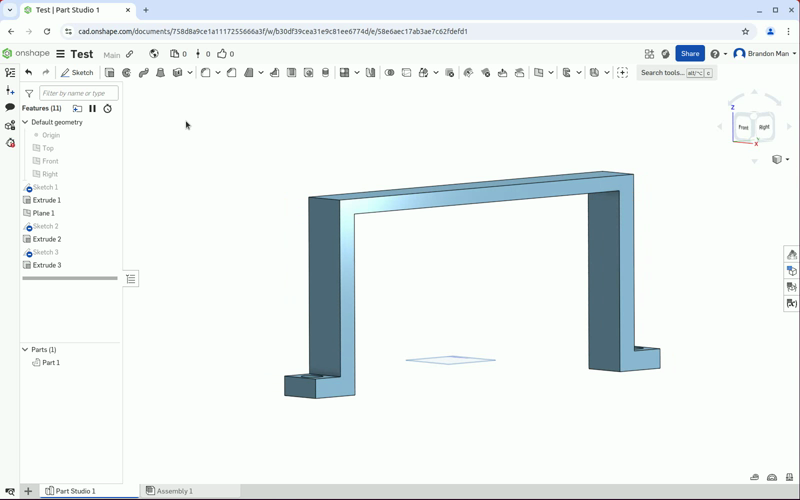
key(down, 3)
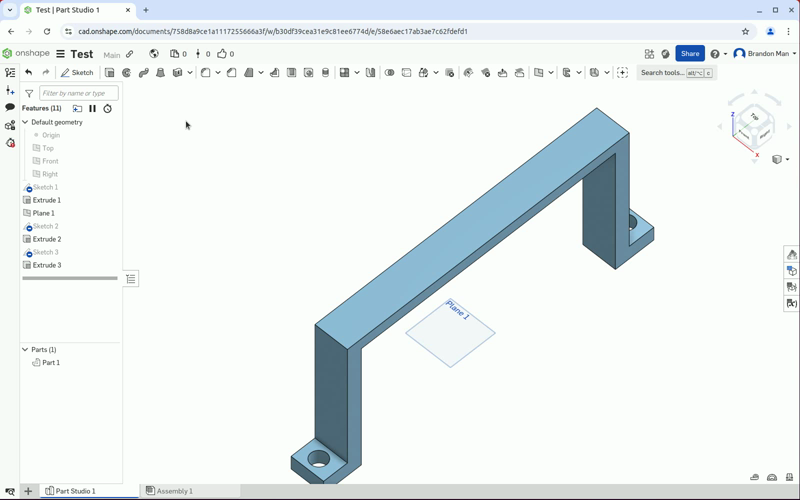
mouse_move(73, 189)
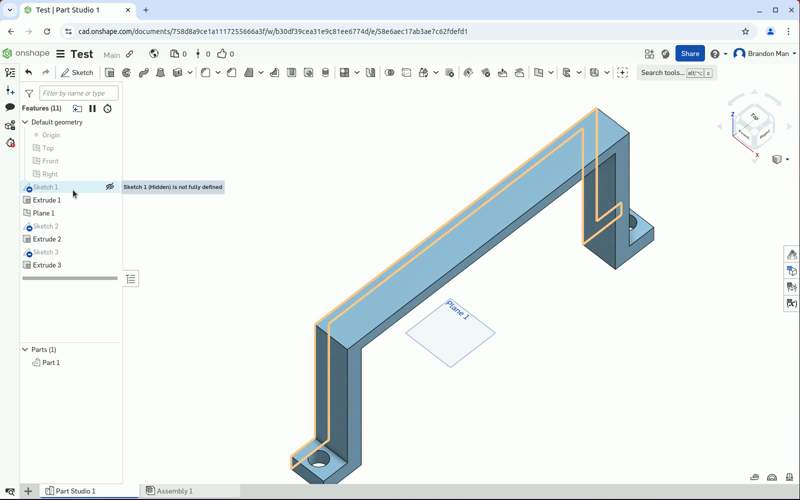
click(73, 189)